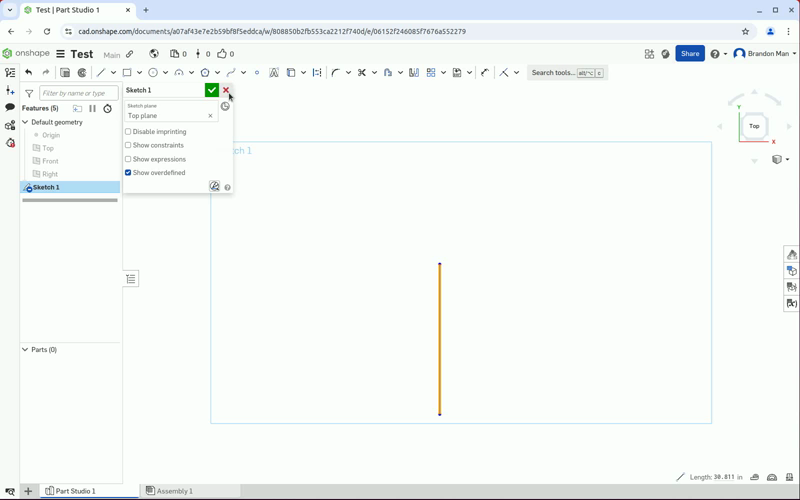
key(shift+h)
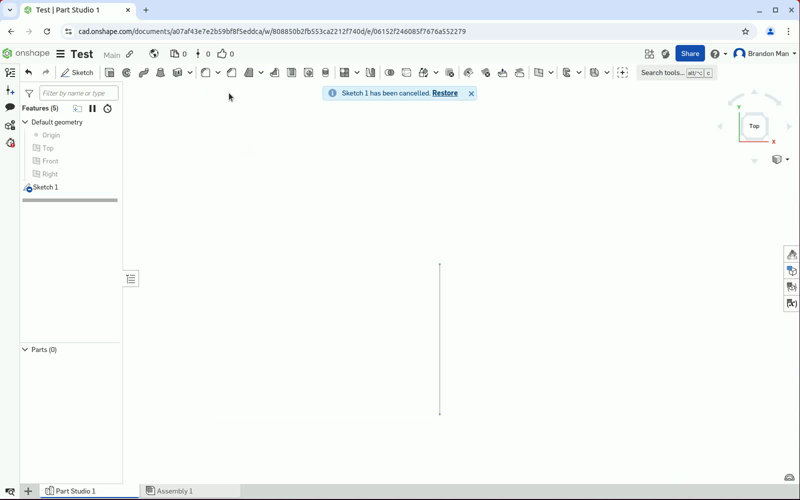
key(shift+s)
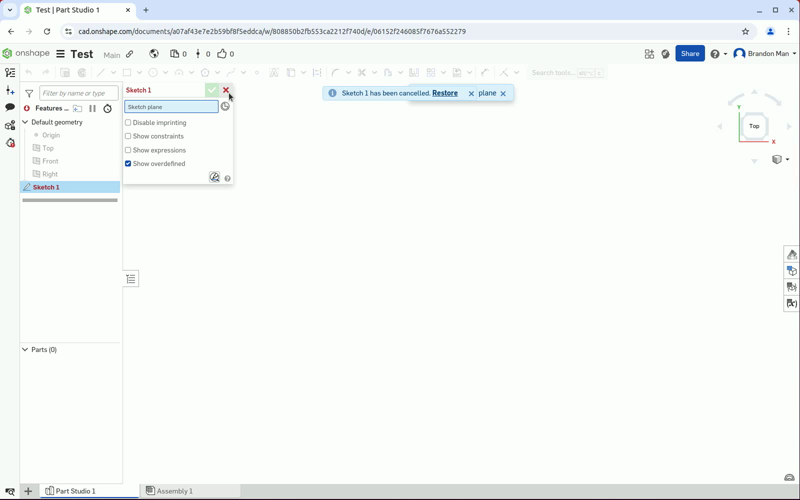
mouse_move(73, 150)
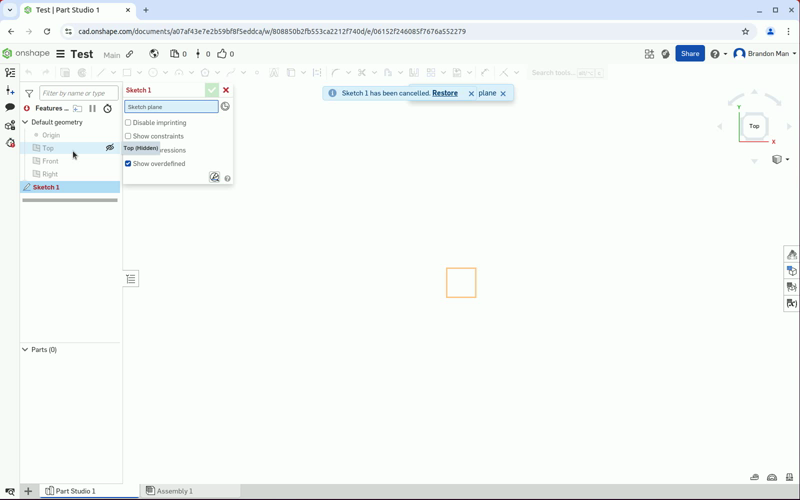
click(73, 150)
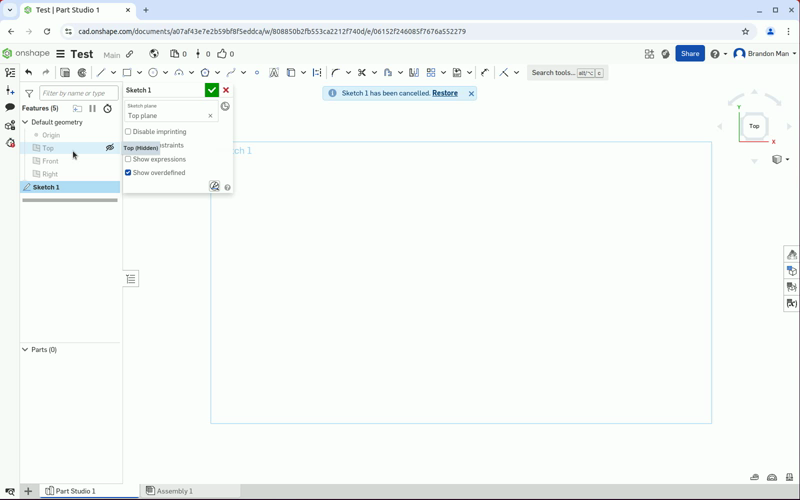
mouse_move(73, 352)
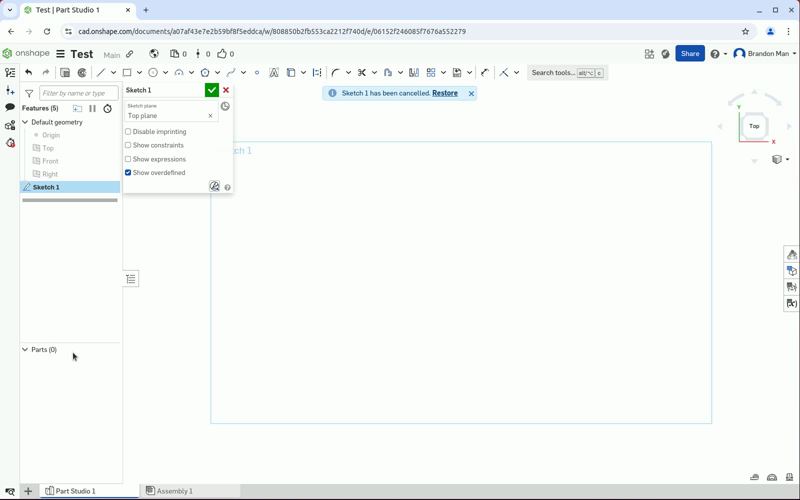
key(y)
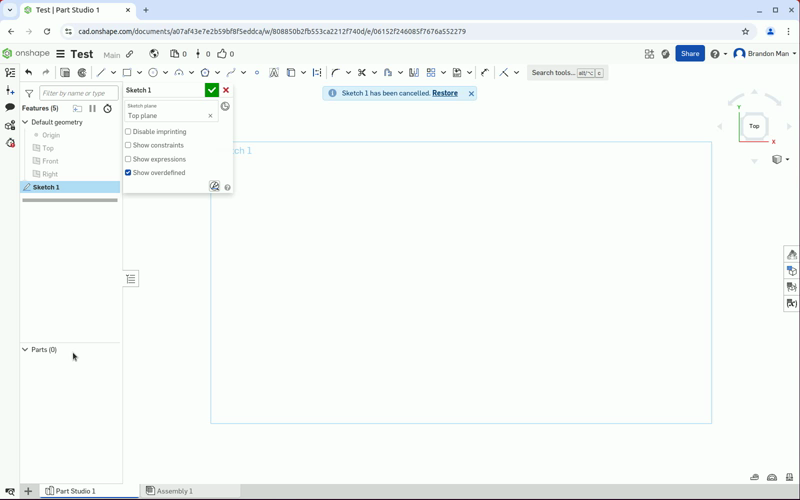
key(l)
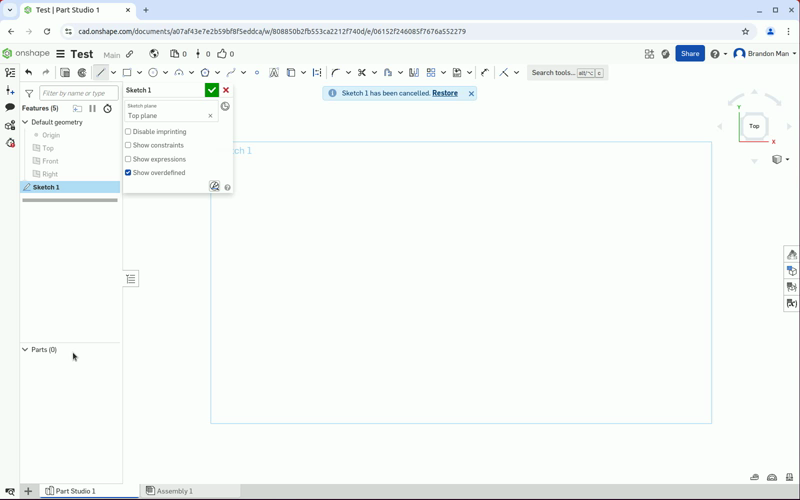
key_down(shift)
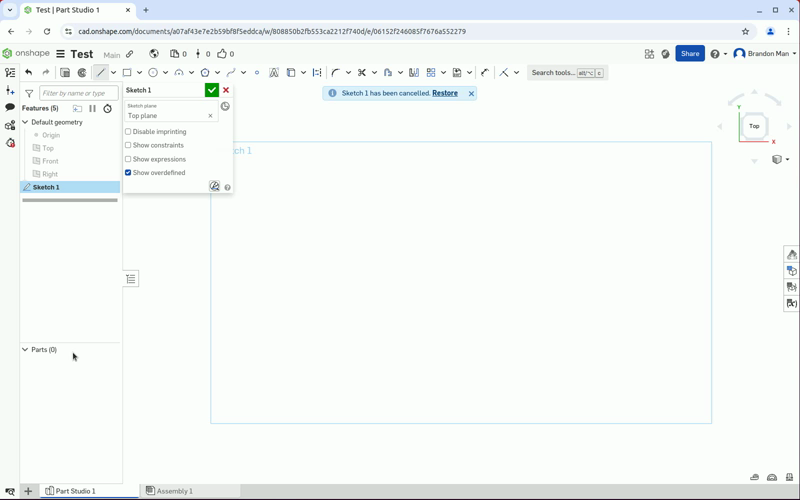
mouse_move(454, 282)
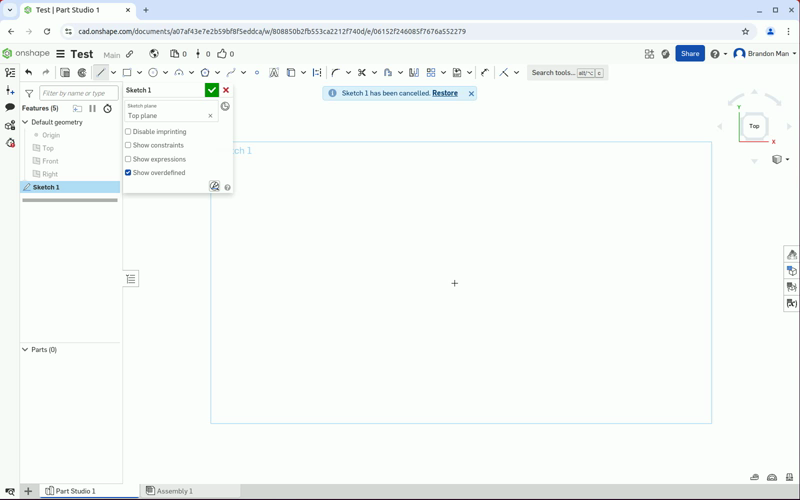
click(454, 282)
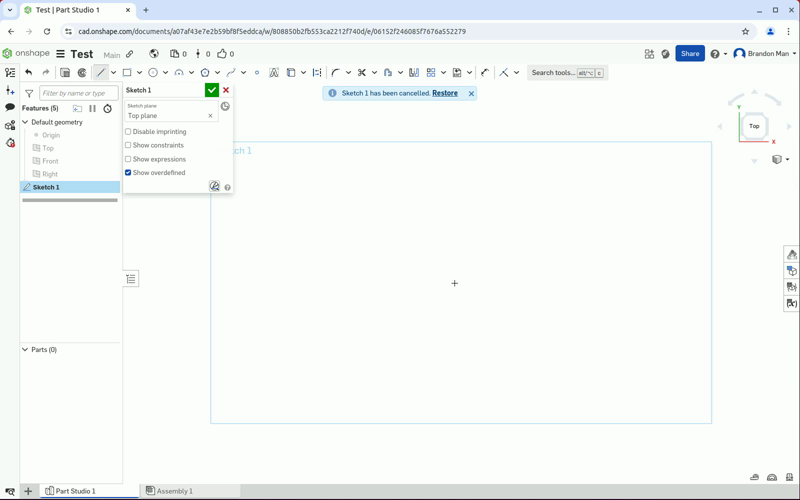
key_up(shift)
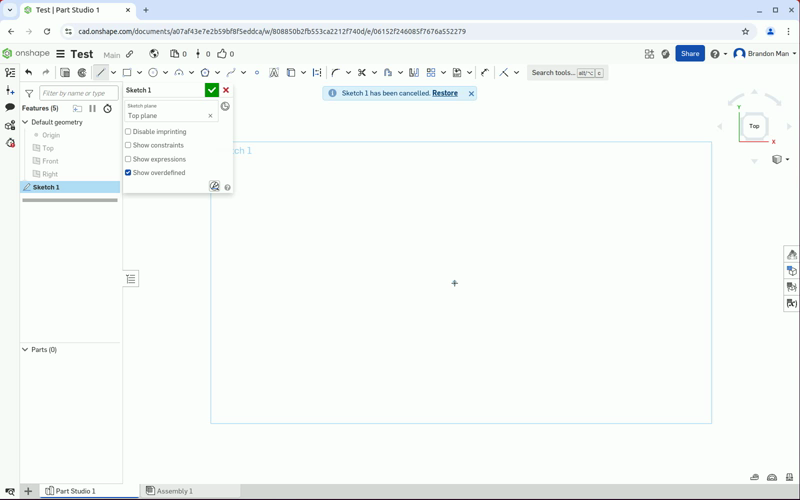
key_down(shift)
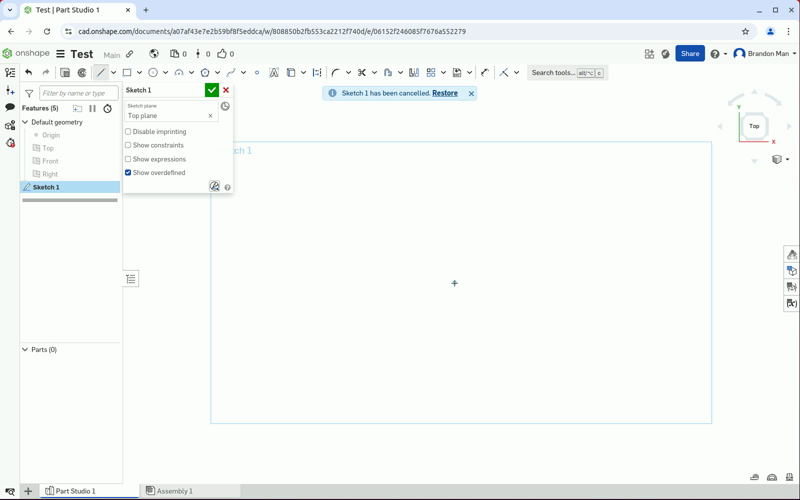
mouse_move(484, 282)
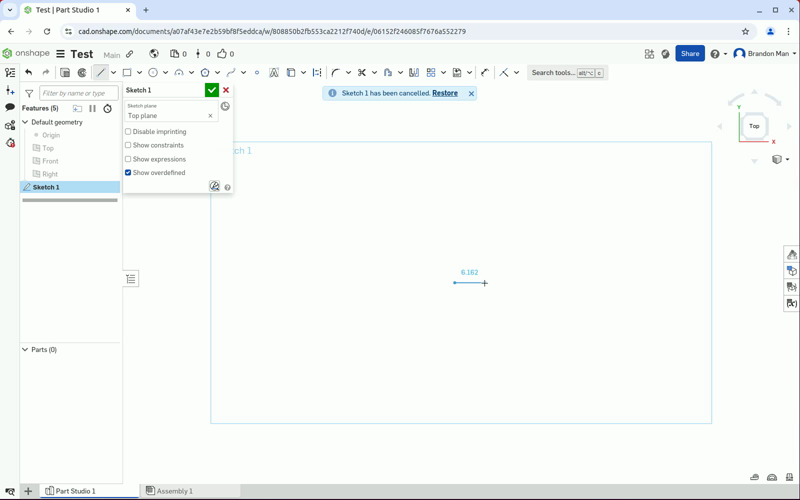
mouse_move(458, 288)
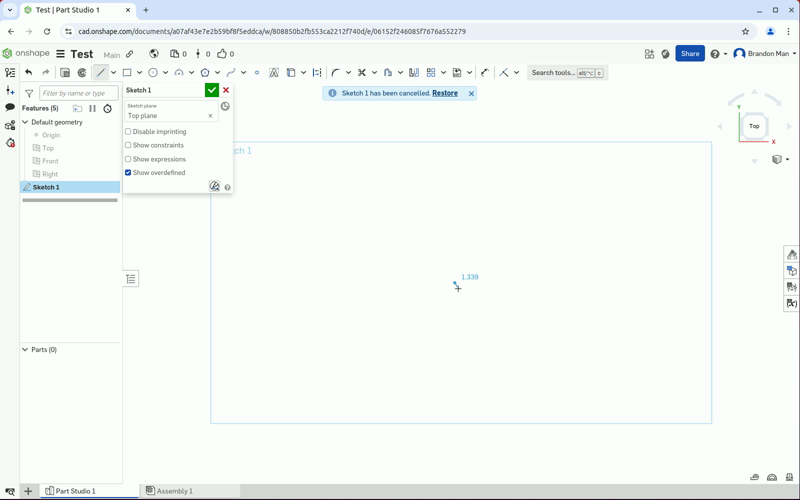
scroll(6)
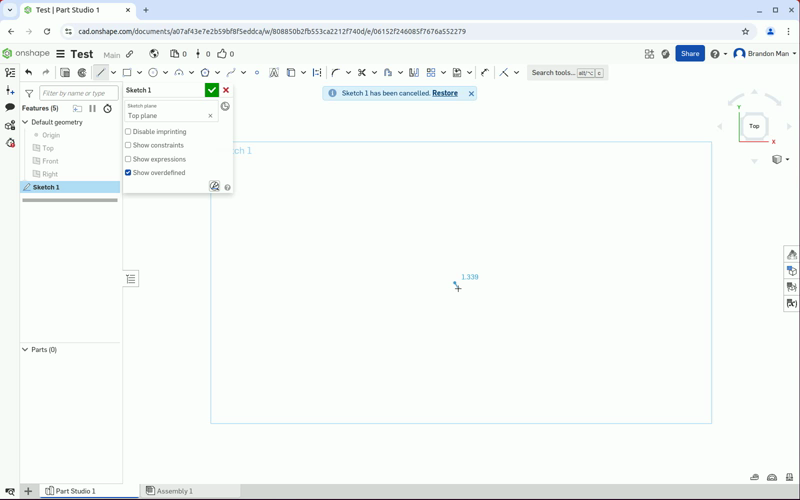
scroll(6)
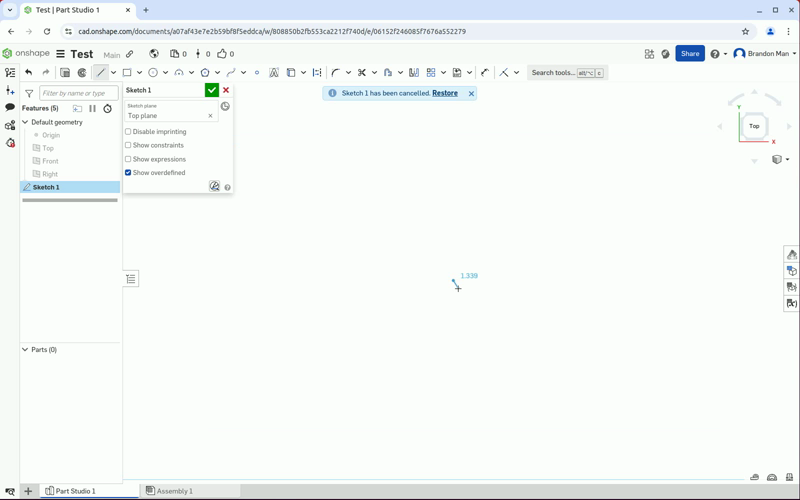
scroll(6)
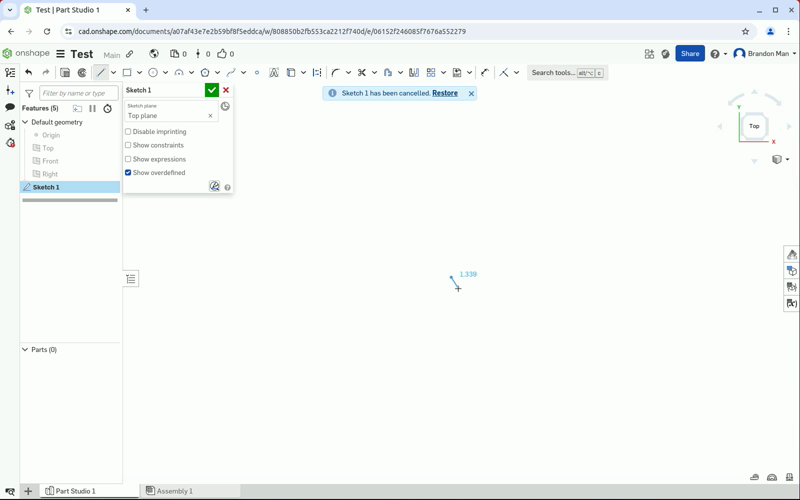
scroll(6)
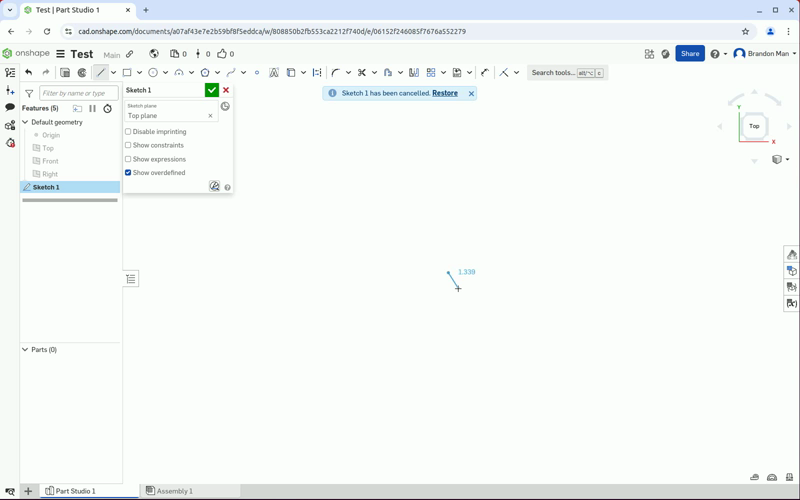
scroll(6)
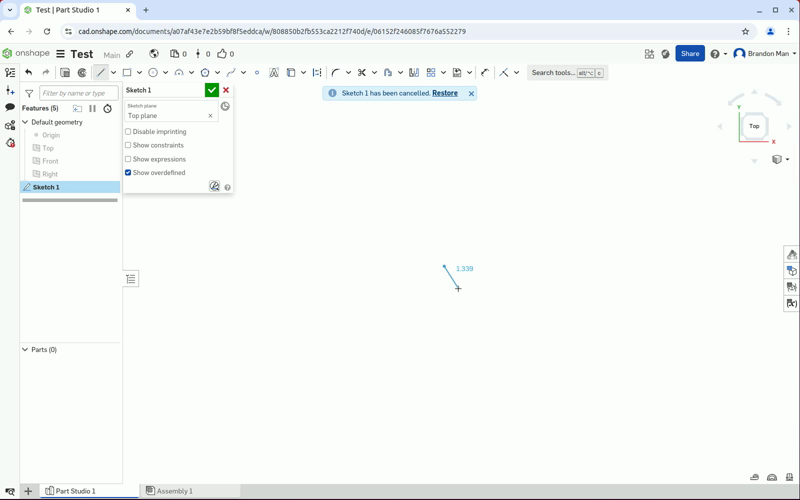
scroll(6)
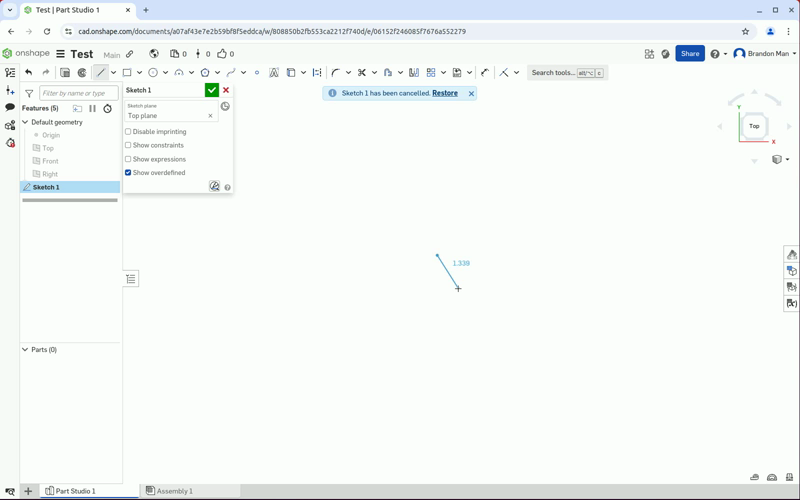
scroll(6)
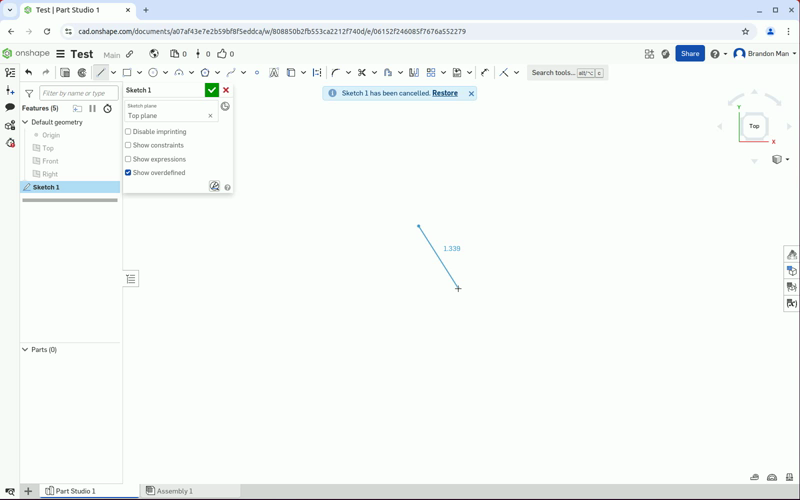
click(458, 288)
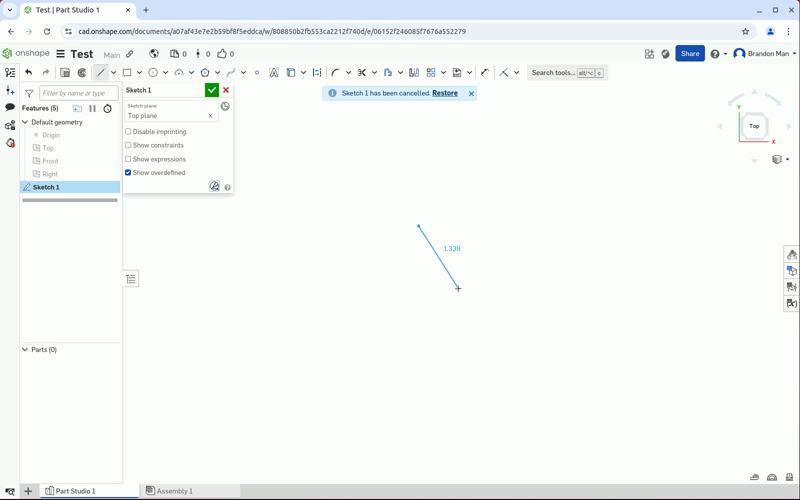
scroll(-6)
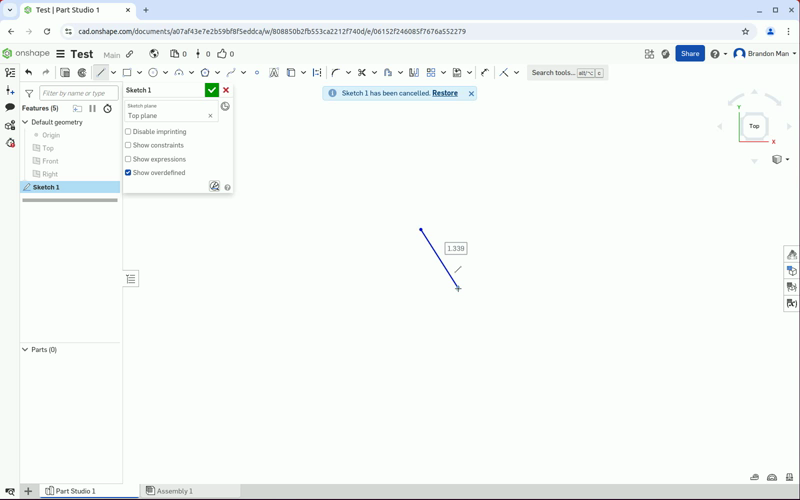
scroll(-6)
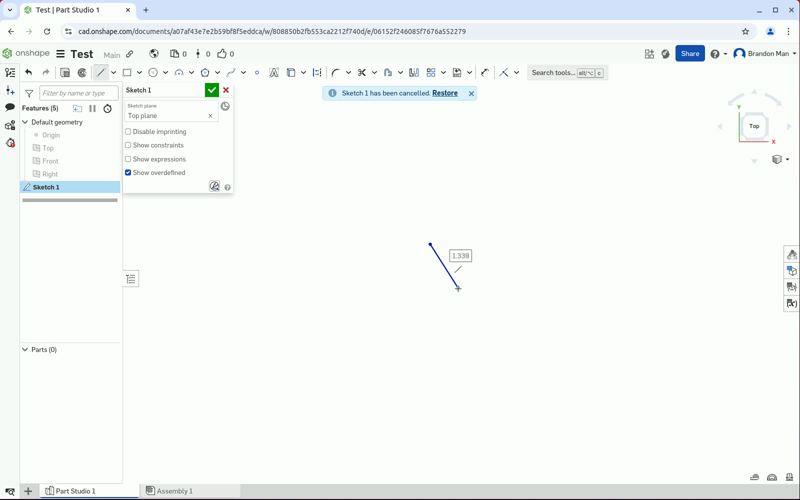
scroll(-6)
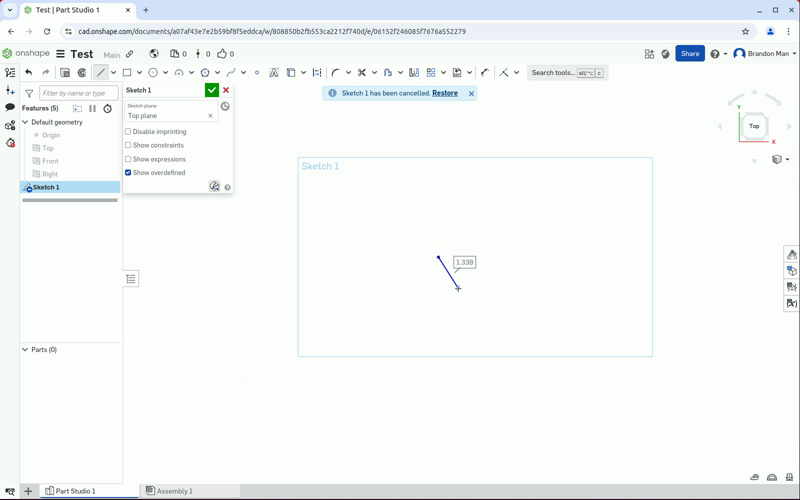
scroll(-6)
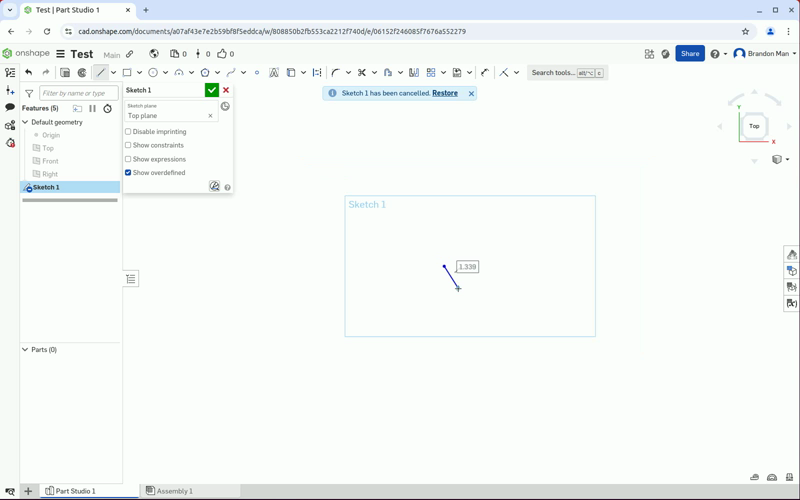
scroll(-6)
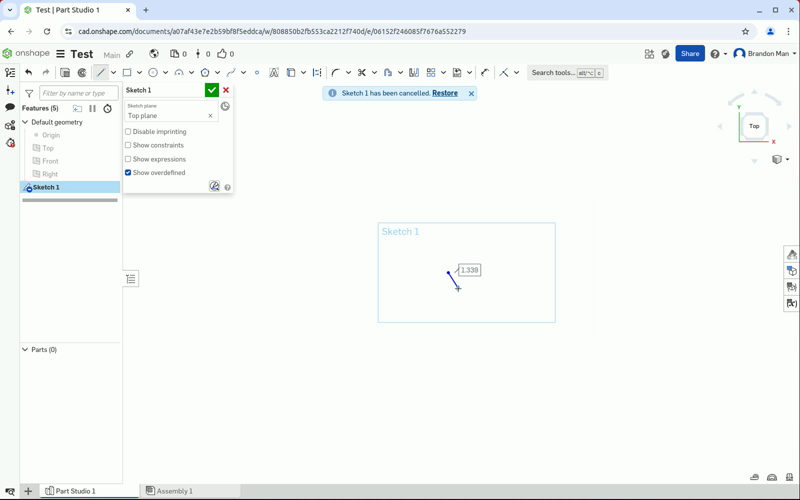
scroll(-6)
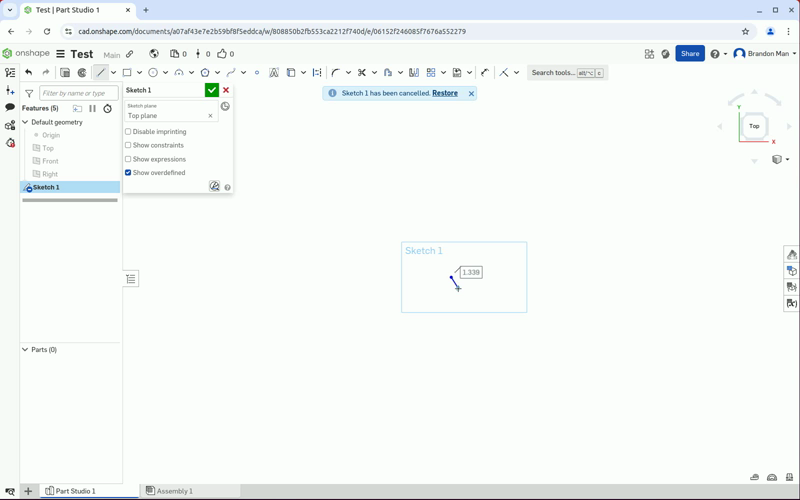
scroll(-6)
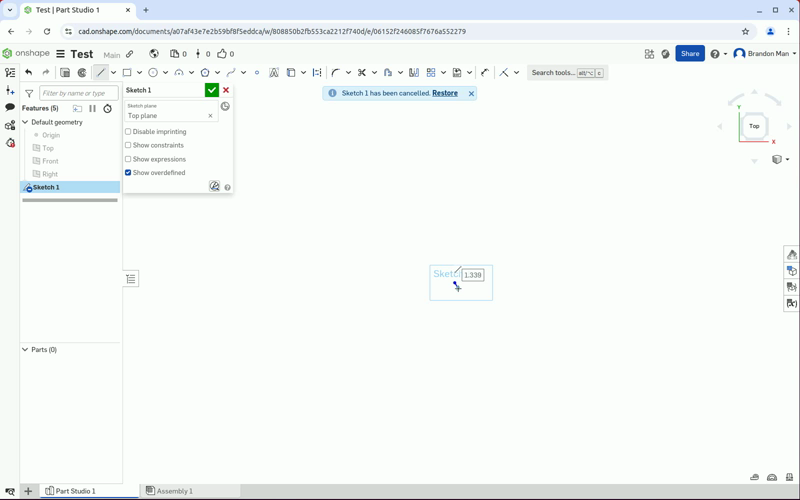
key_up(shift)
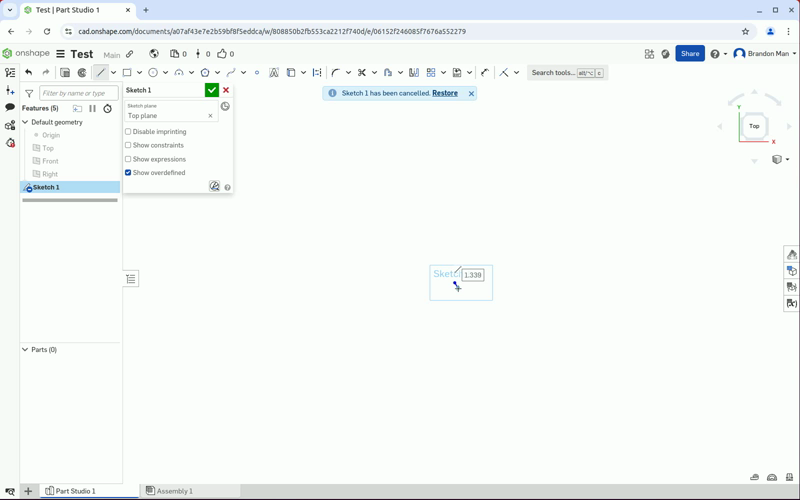
key_down(shift)
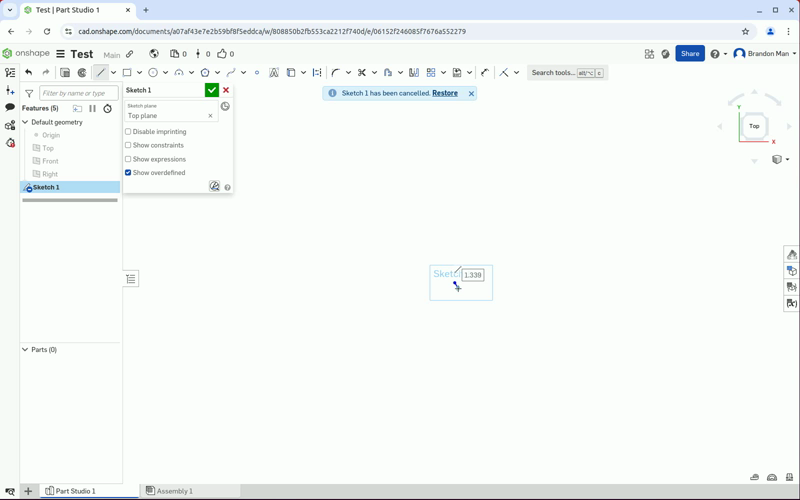
mouse_move(488, 288)
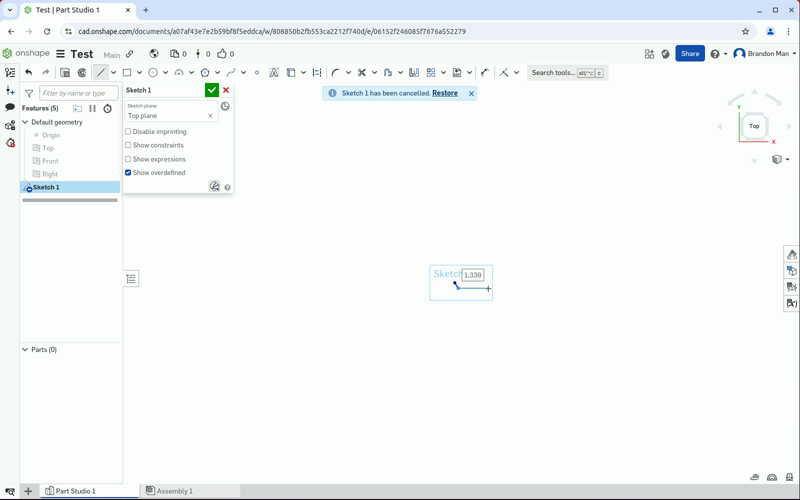
mouse_move(464, 288)
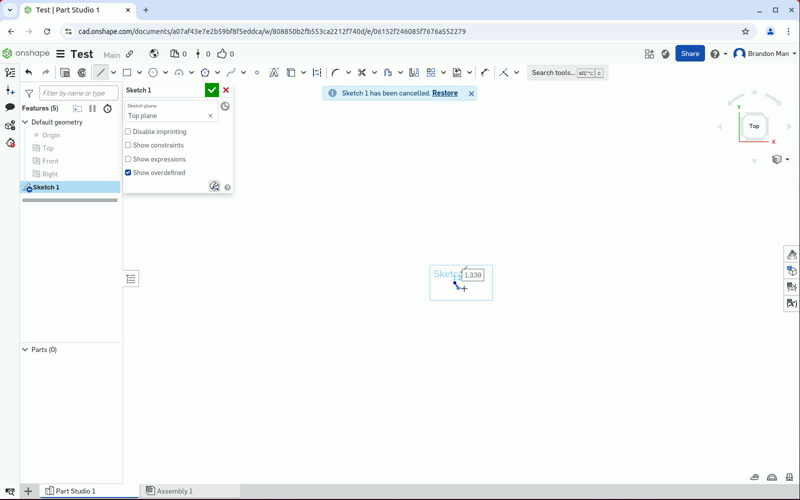
scroll(6)
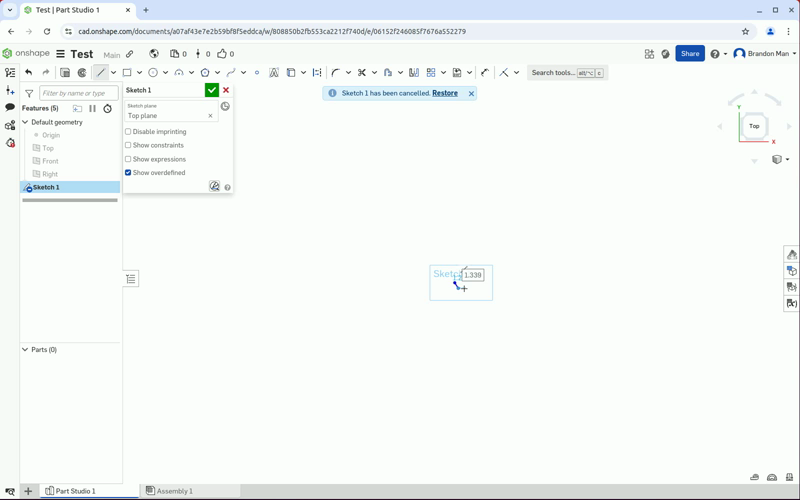
scroll(6)
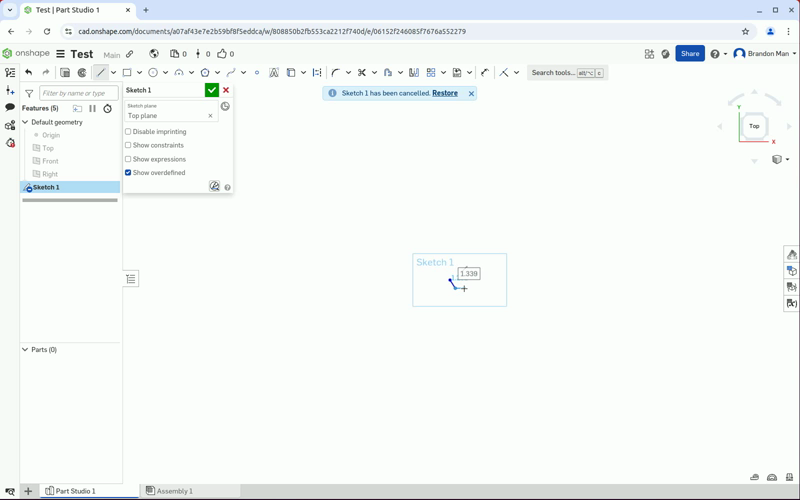
scroll(6)
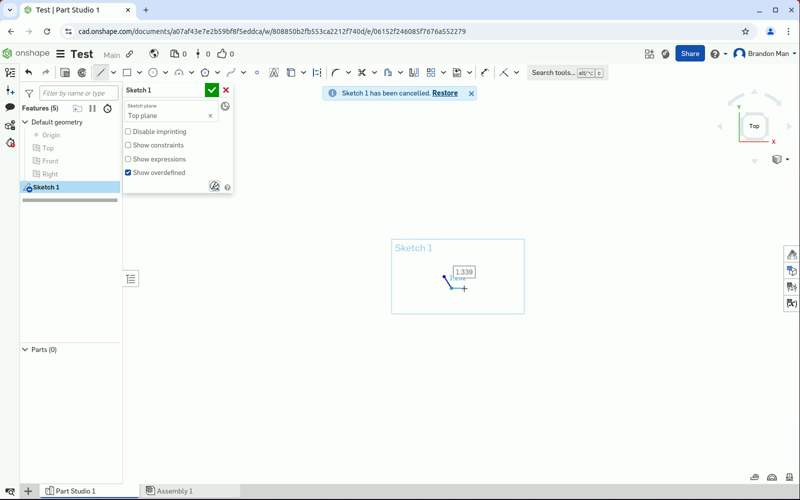
scroll(6)
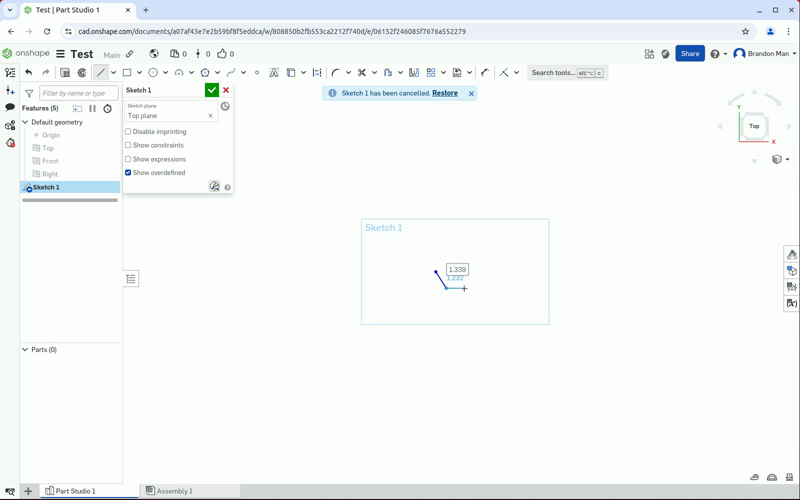
scroll(6)
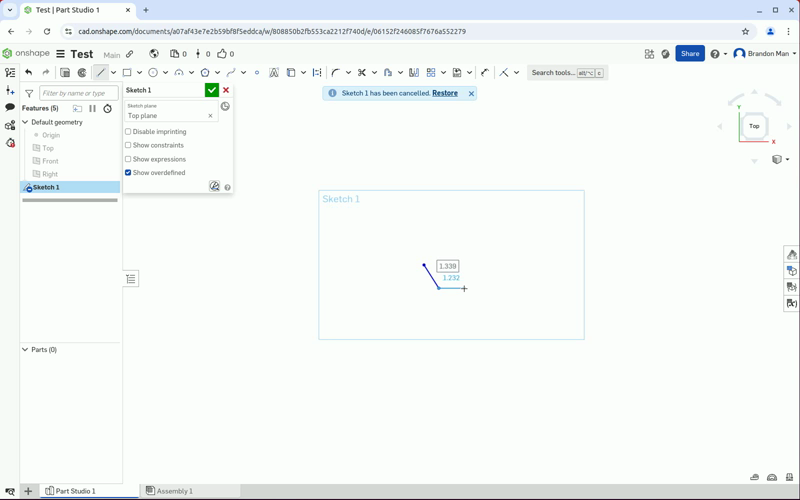
scroll(6)
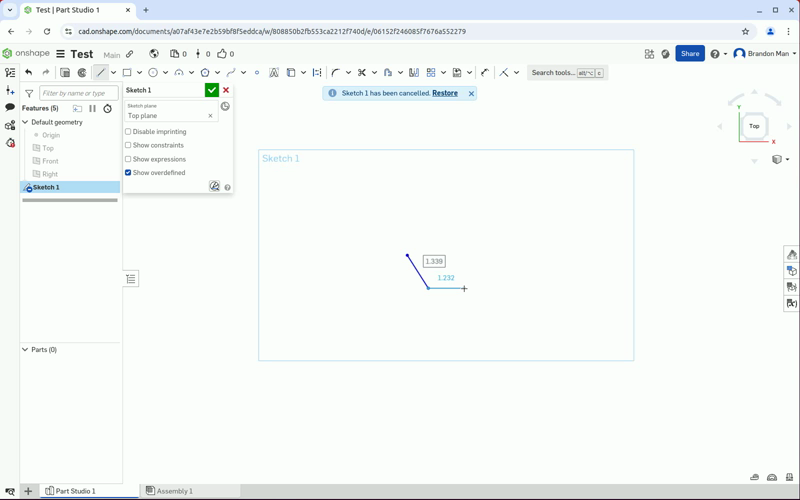
scroll(6)
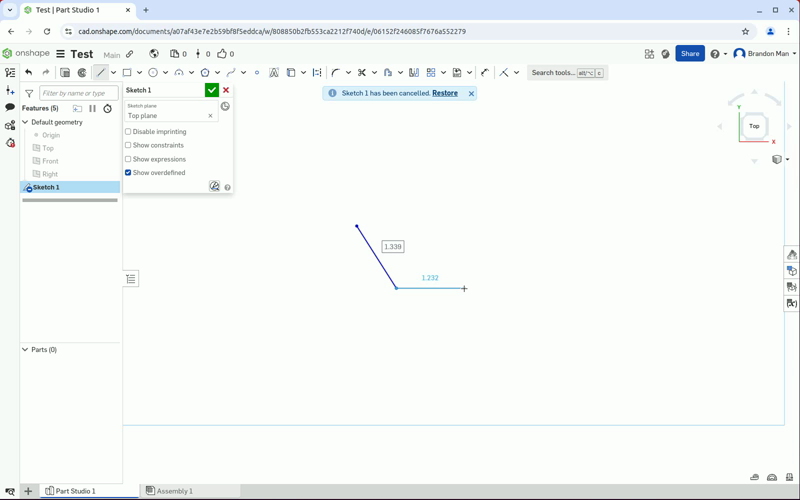
click(464, 288)
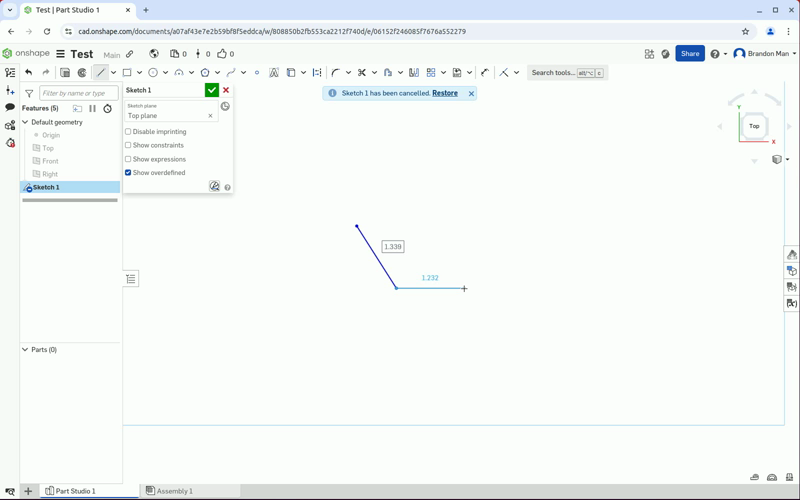
scroll(-6)
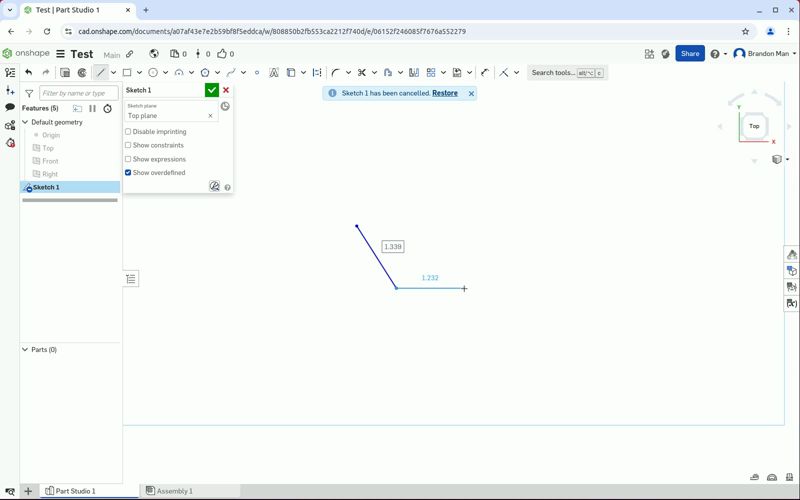
scroll(-6)
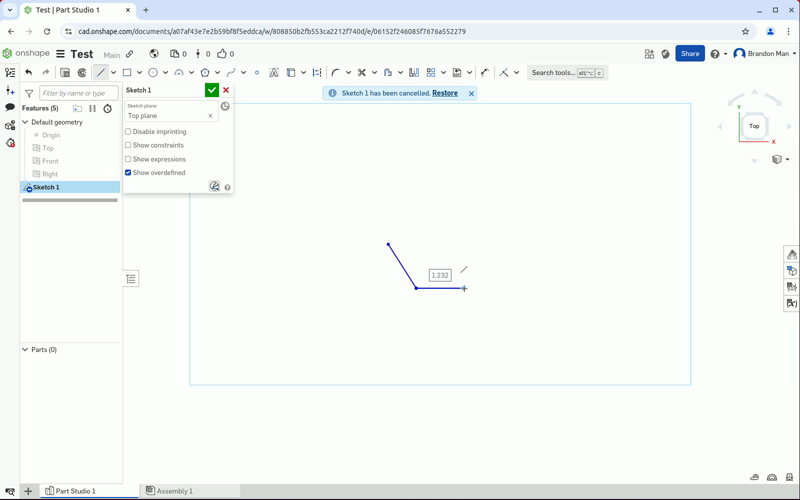
scroll(-6)
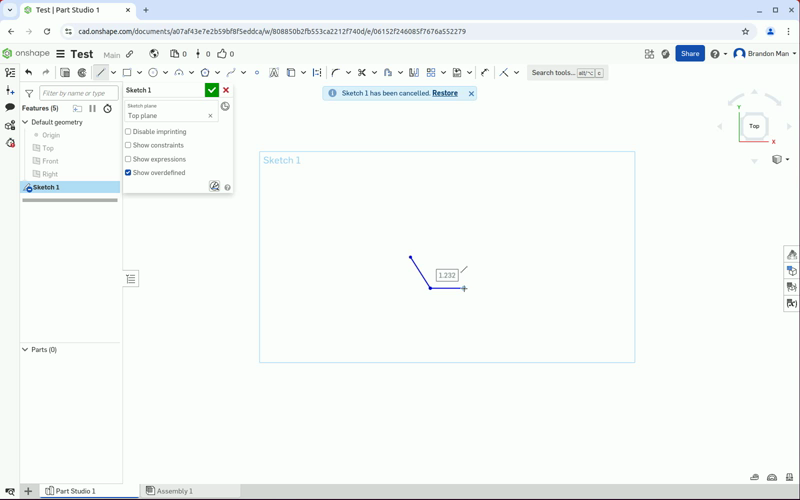
scroll(-6)
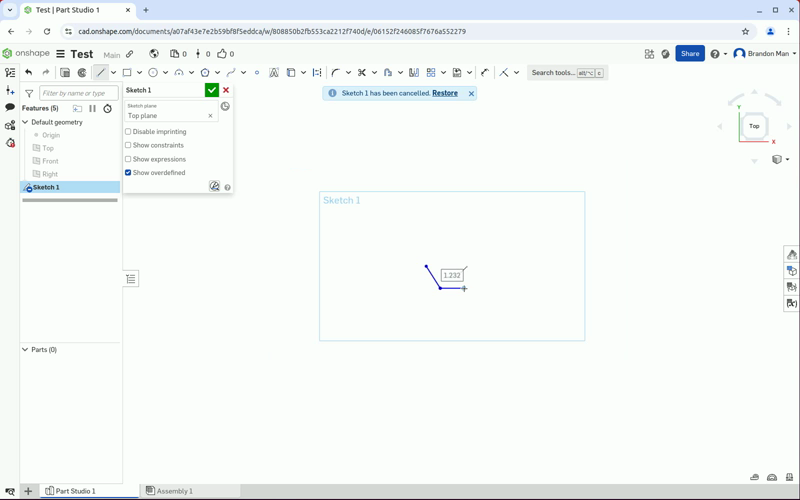
scroll(-6)
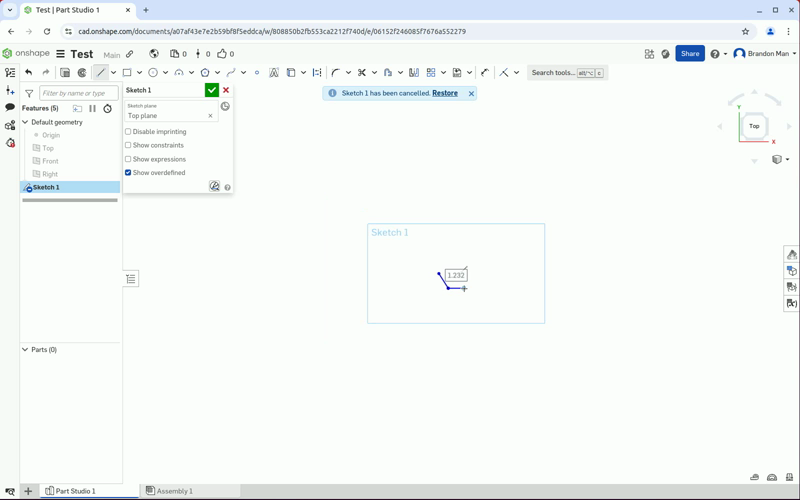
scroll(-6)
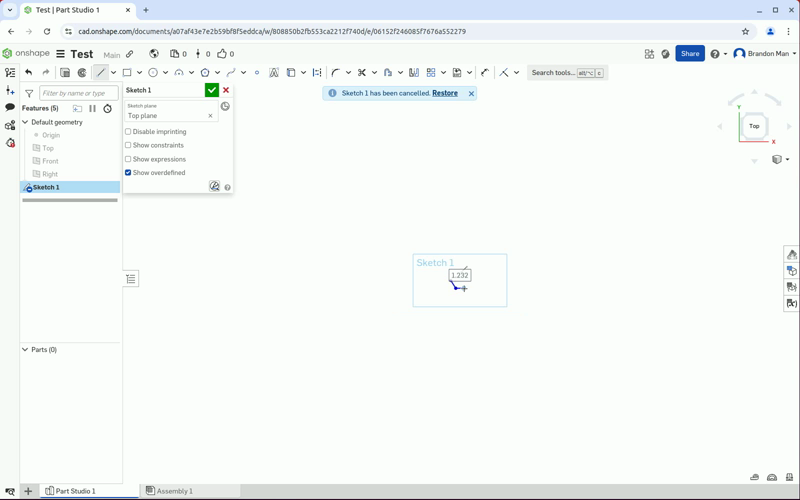
scroll(-6)
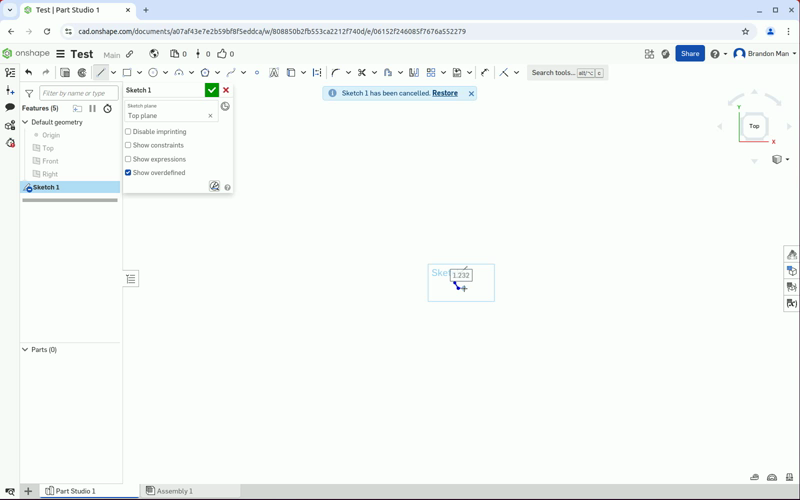
key_up(shift)
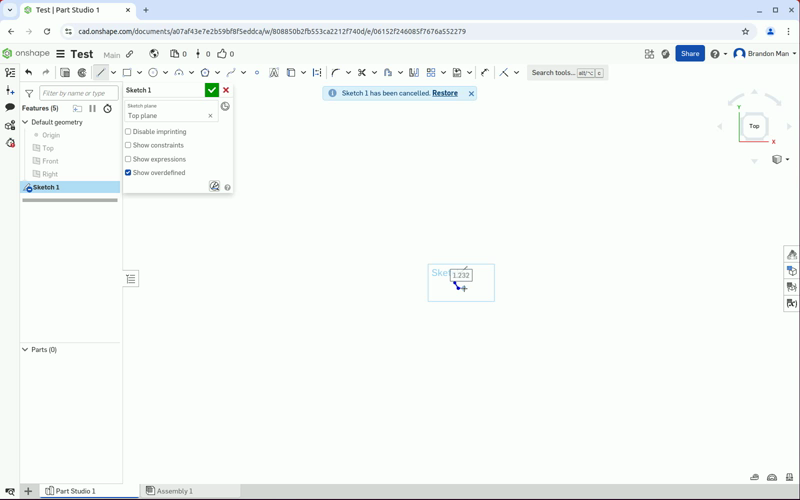
key_down(shift)
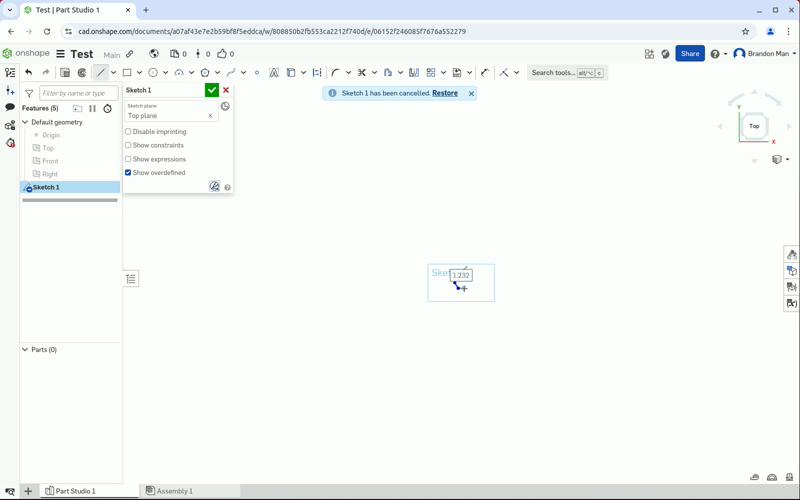
mouse_move(494, 288)
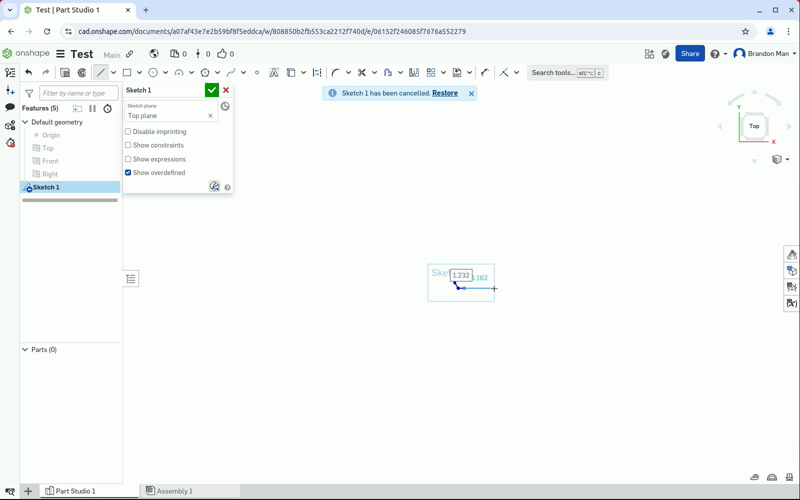
mouse_move(467, 282)
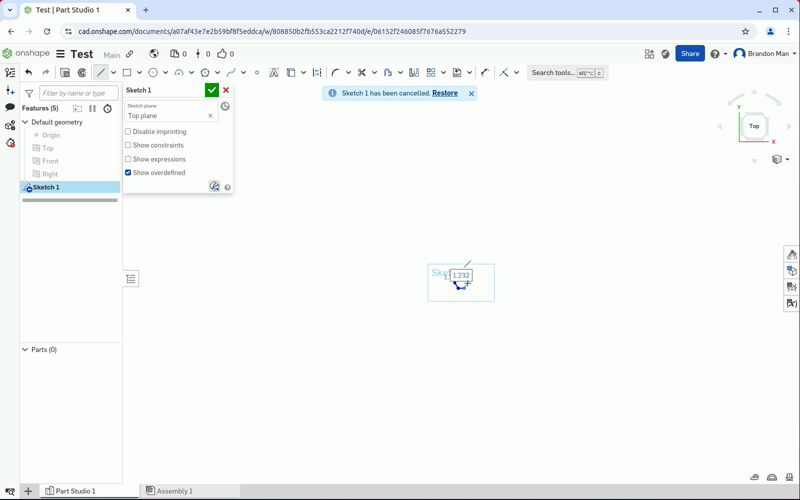
scroll(6)
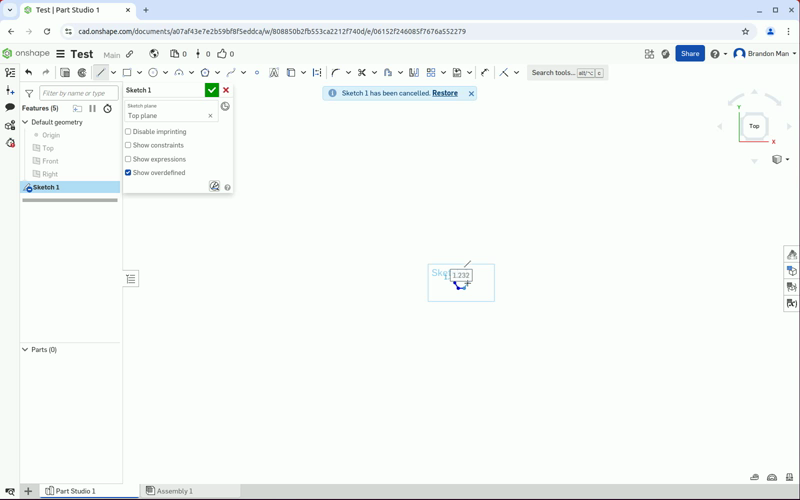
scroll(6)
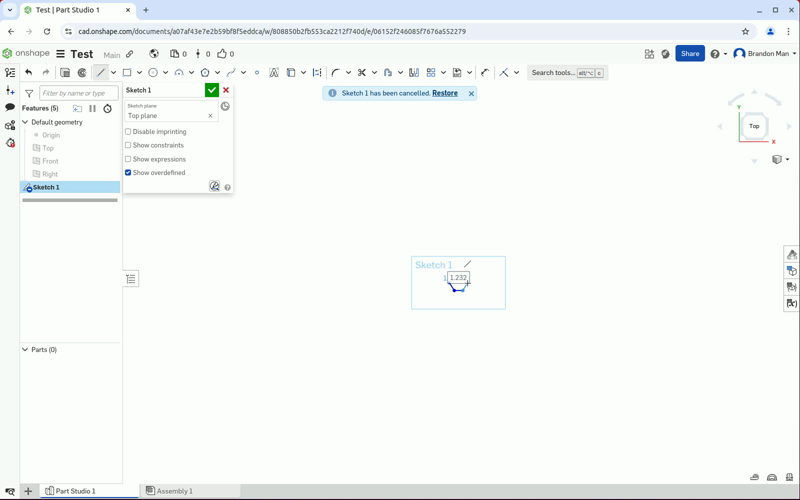
scroll(6)
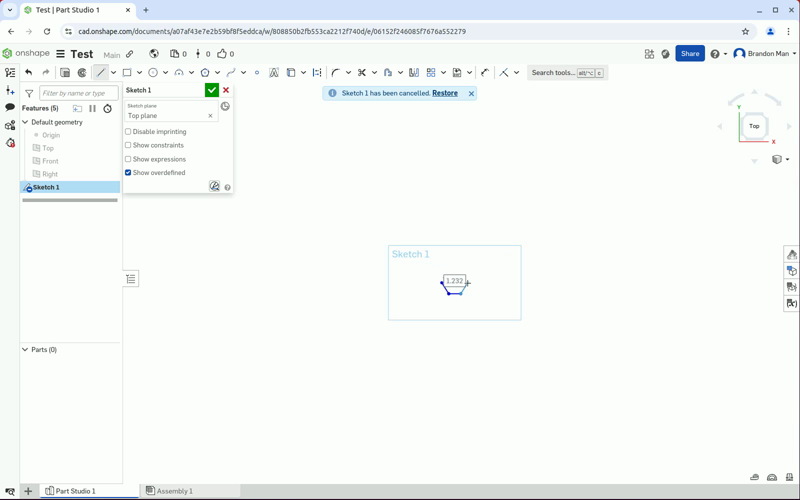
scroll(6)
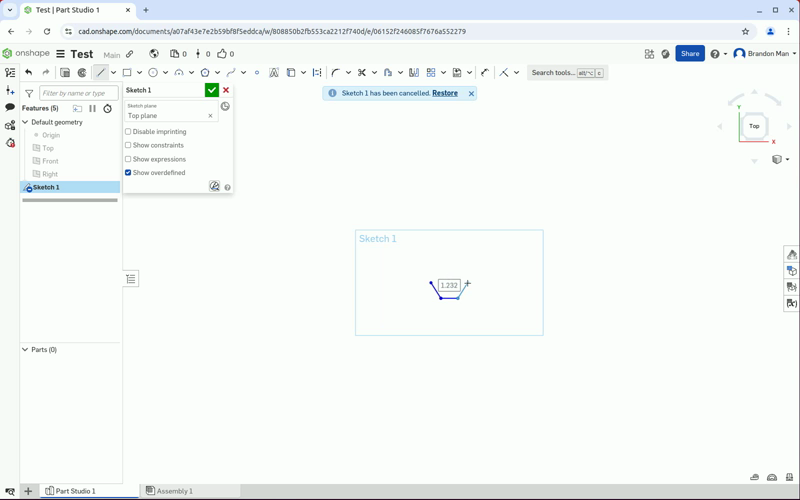
scroll(6)
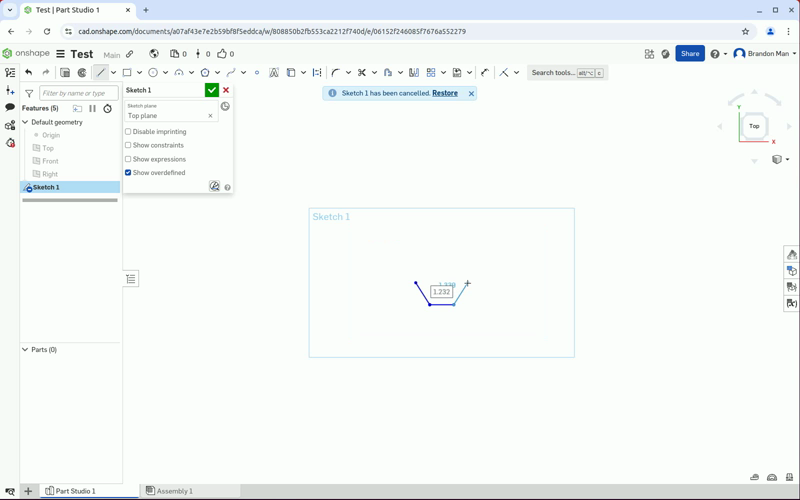
scroll(6)
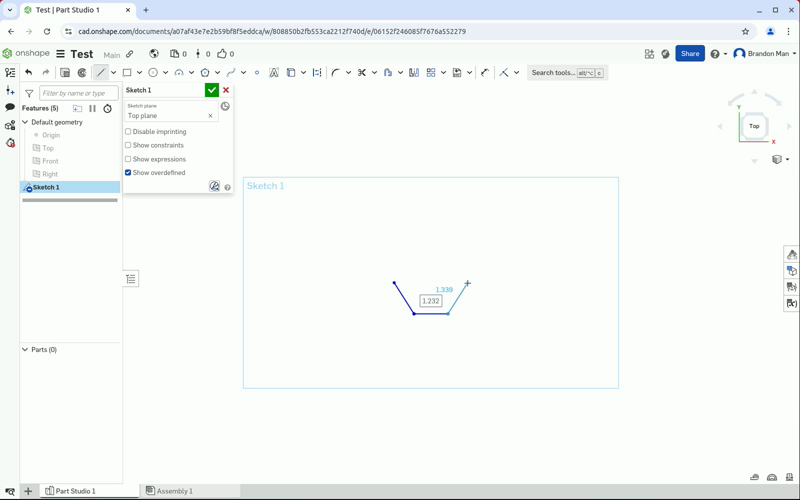
scroll(6)
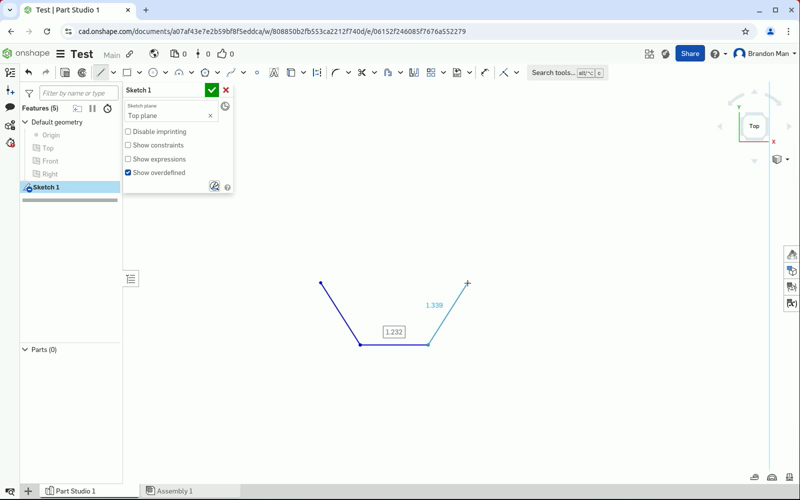
click(467, 282)
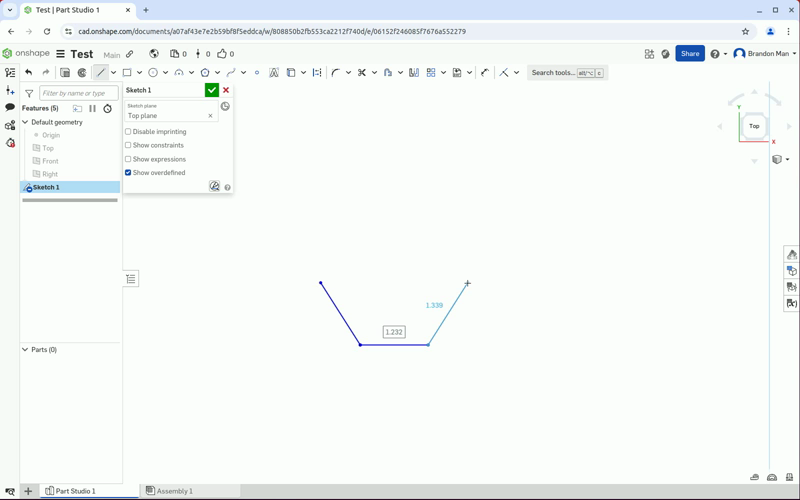
scroll(-6)
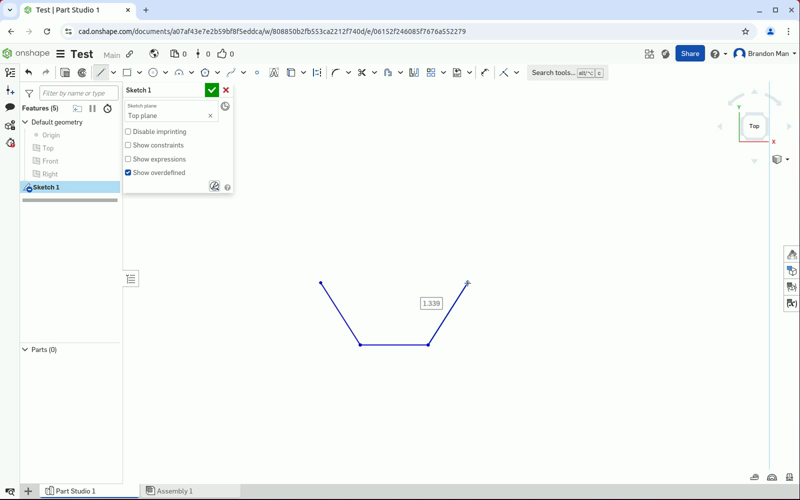
scroll(-6)
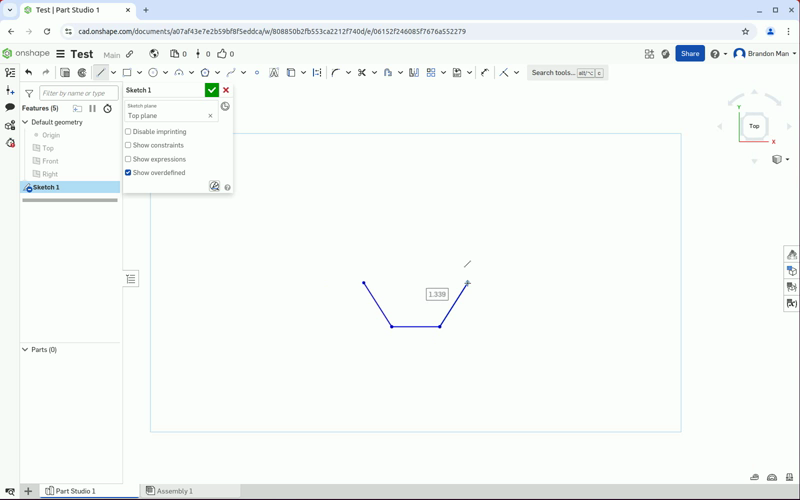
scroll(-6)
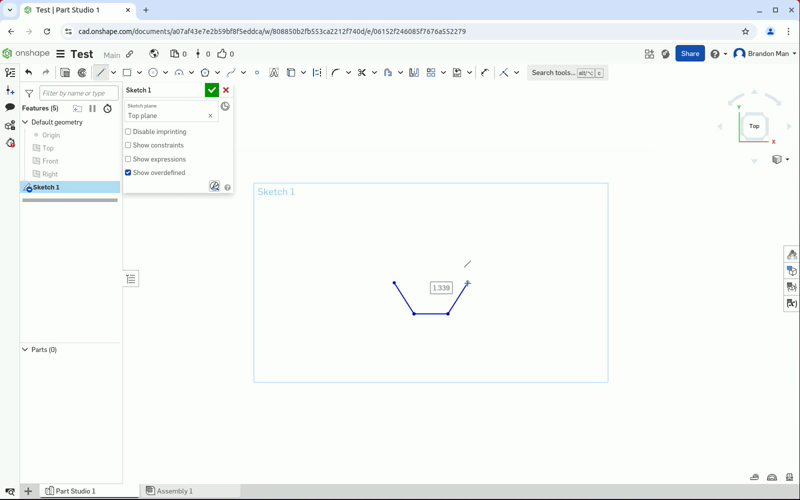
scroll(-6)
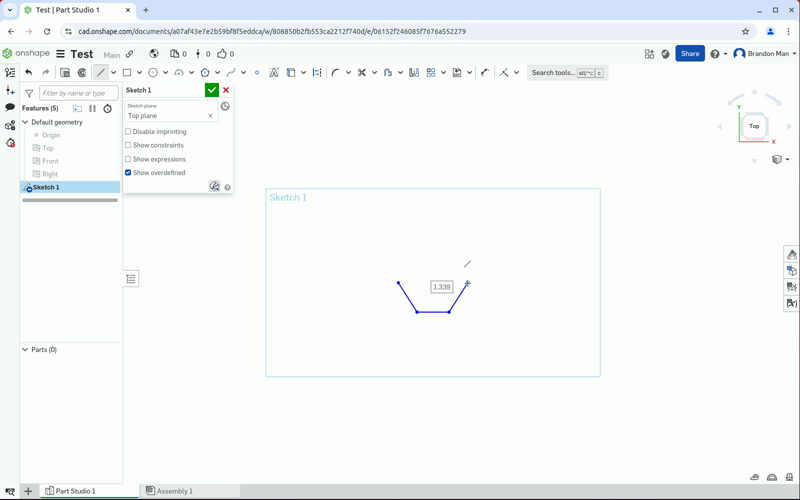
scroll(-6)
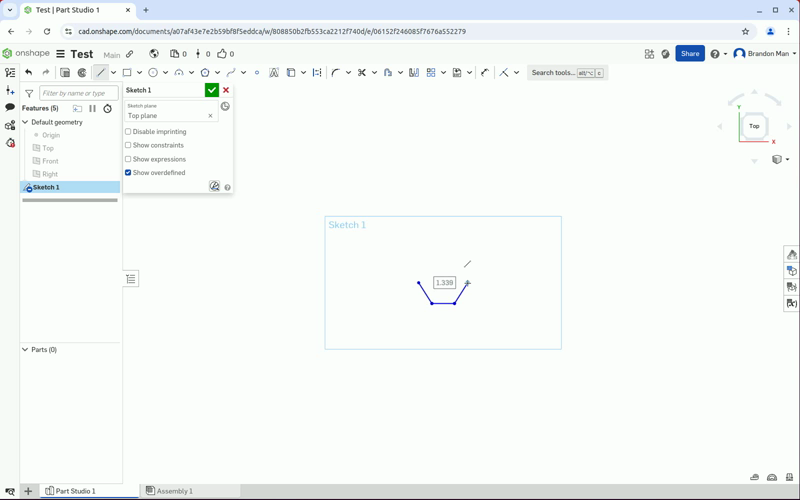
scroll(-6)
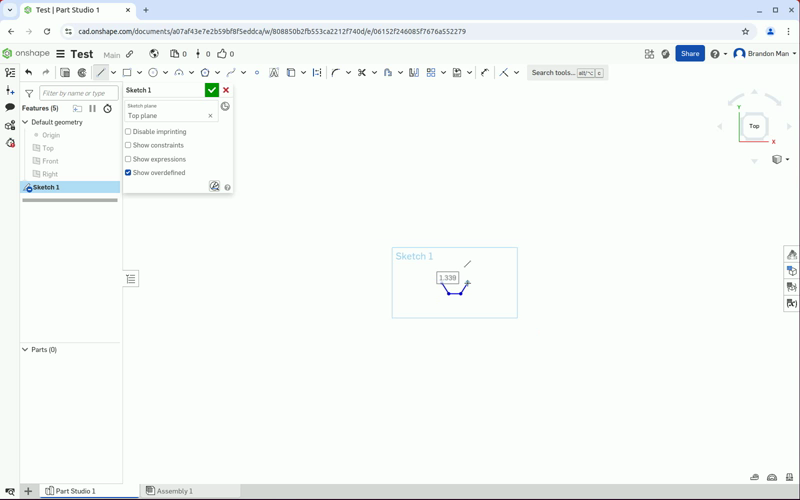
scroll(-6)
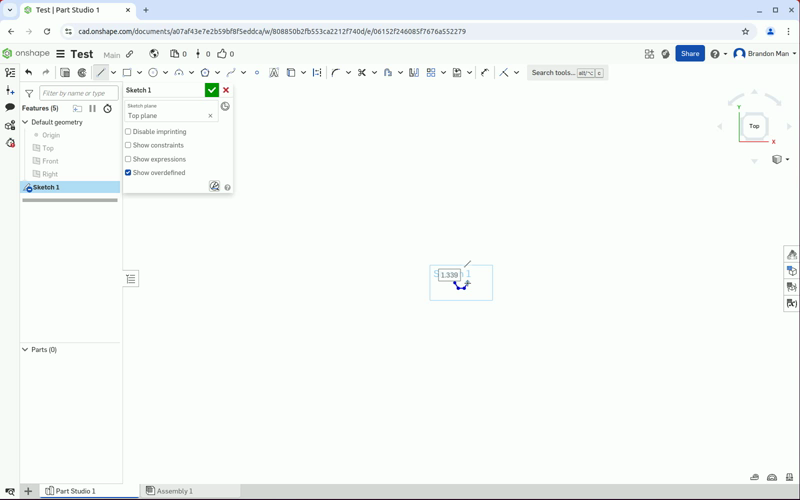
key_up(shift)
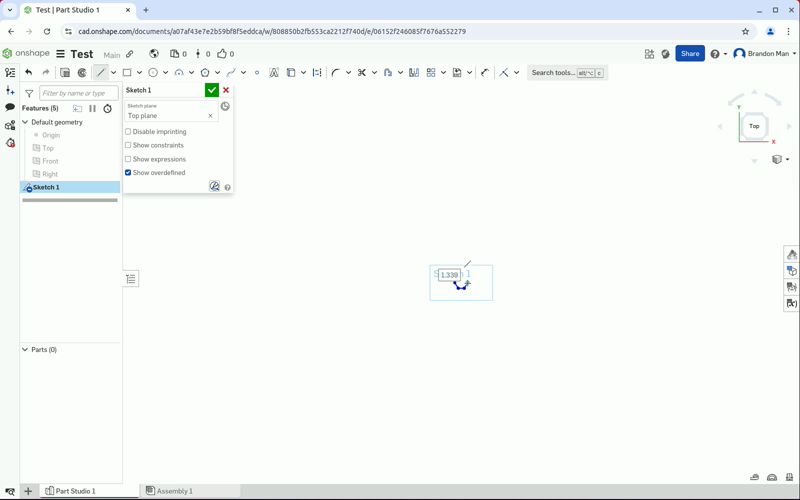
key_down(shift)
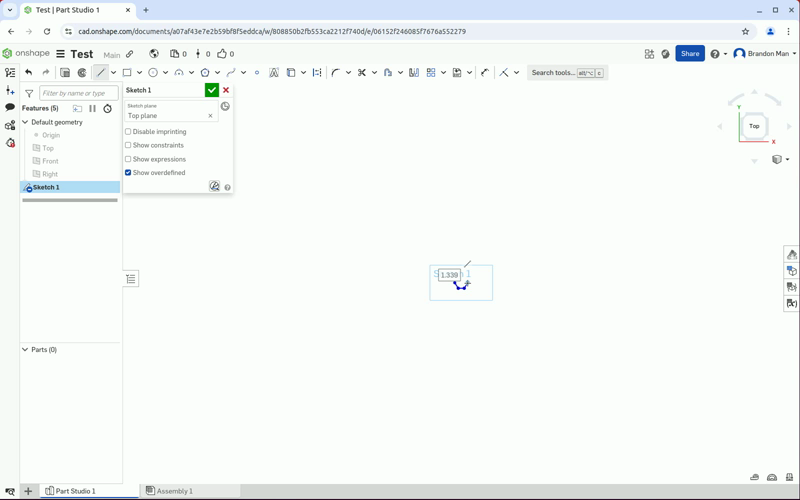
mouse_move(497, 282)
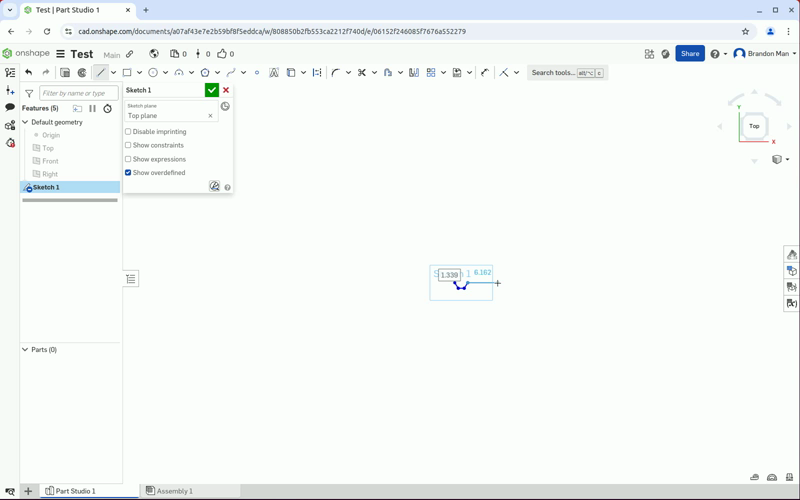
mouse_move(464, 277)
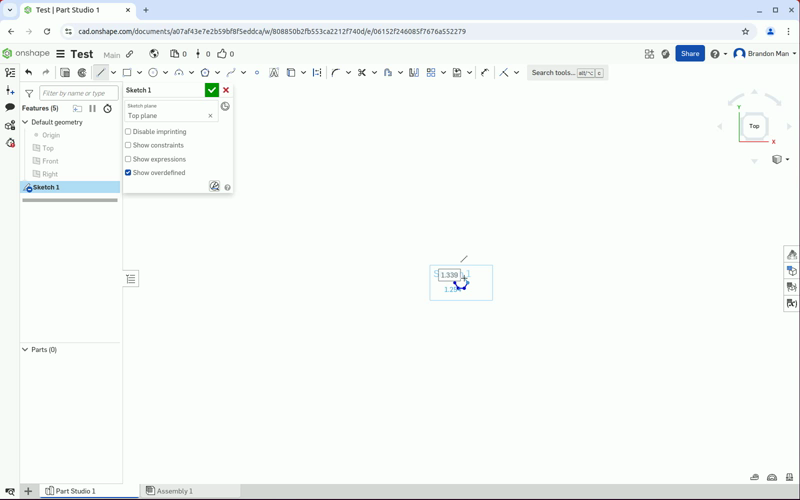
scroll(6)
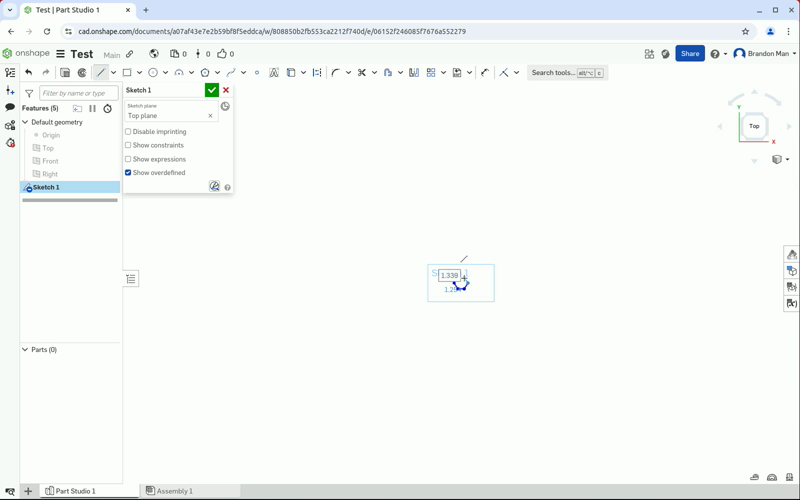
scroll(6)
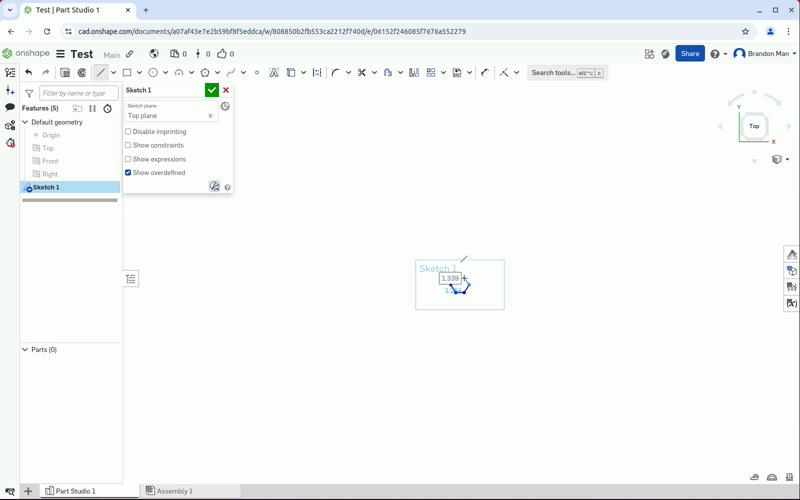
scroll(6)
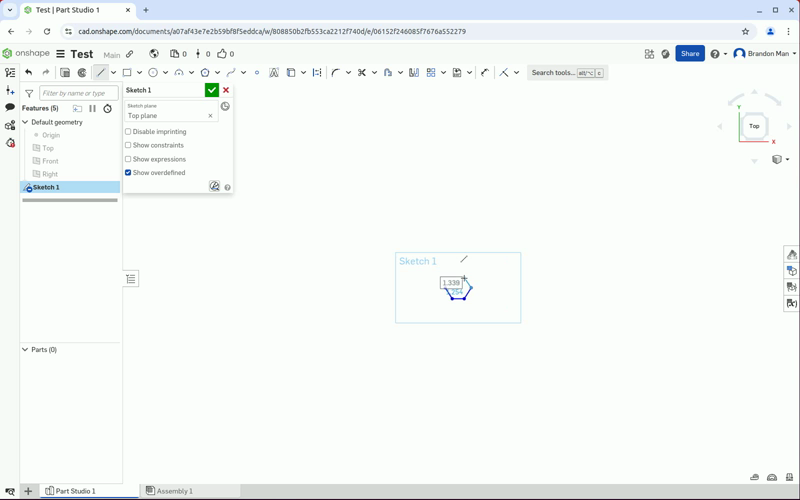
scroll(6)
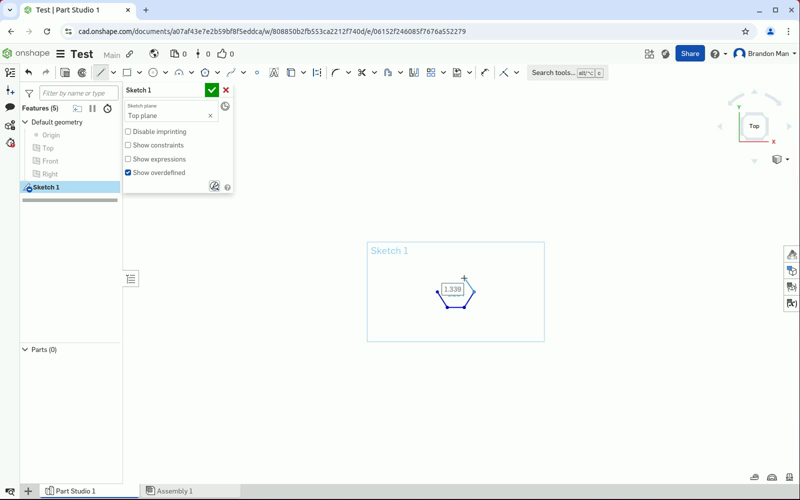
scroll(6)
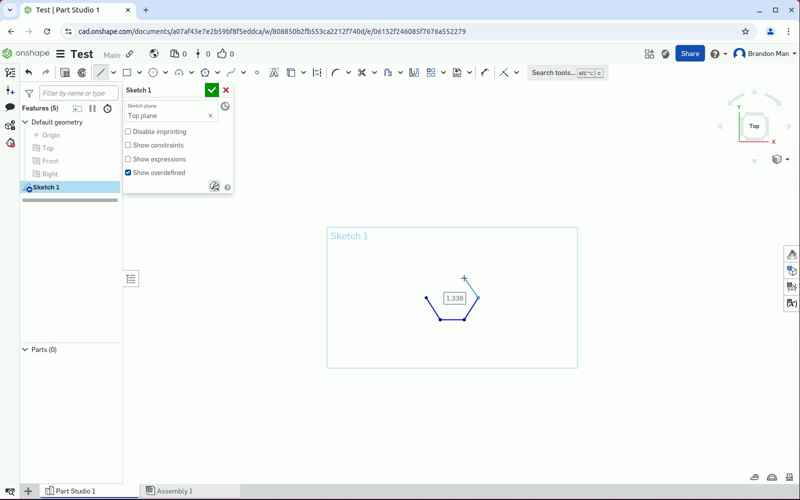
scroll(6)
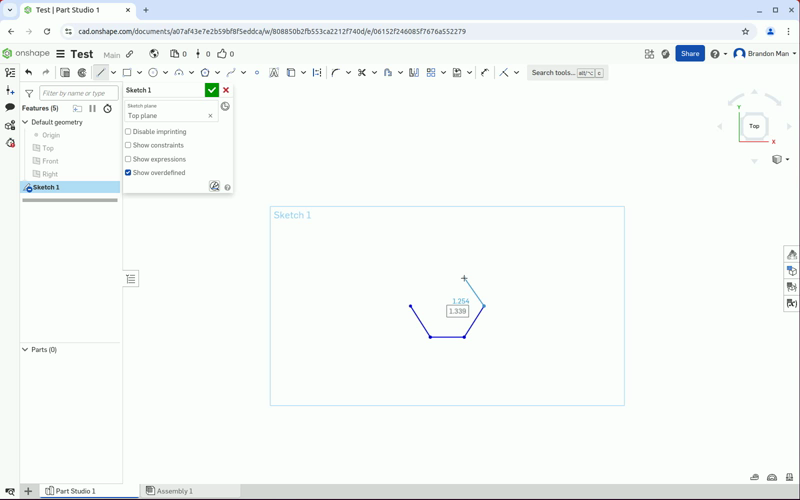
scroll(6)
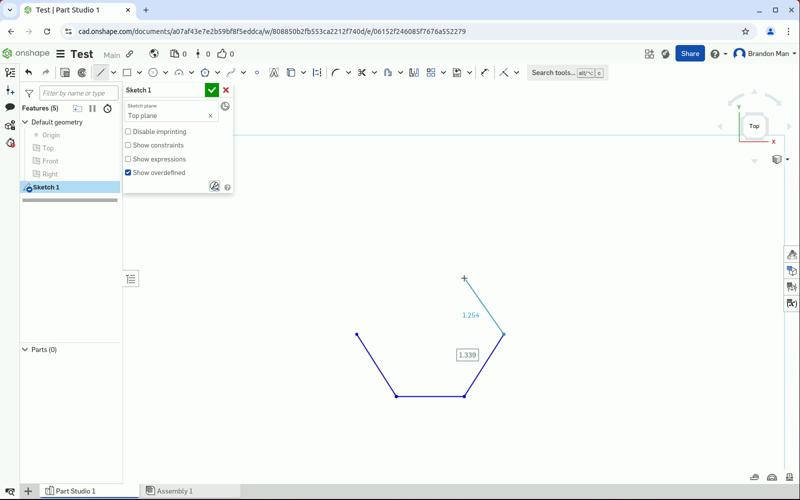
click(464, 277)
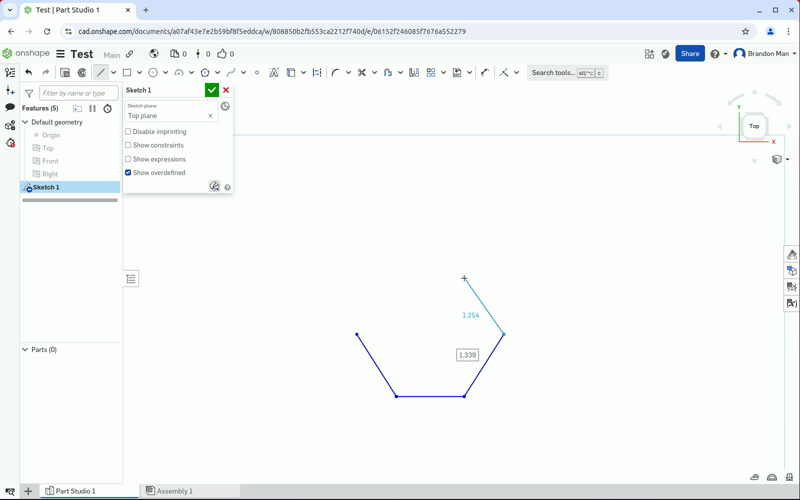
scroll(-6)
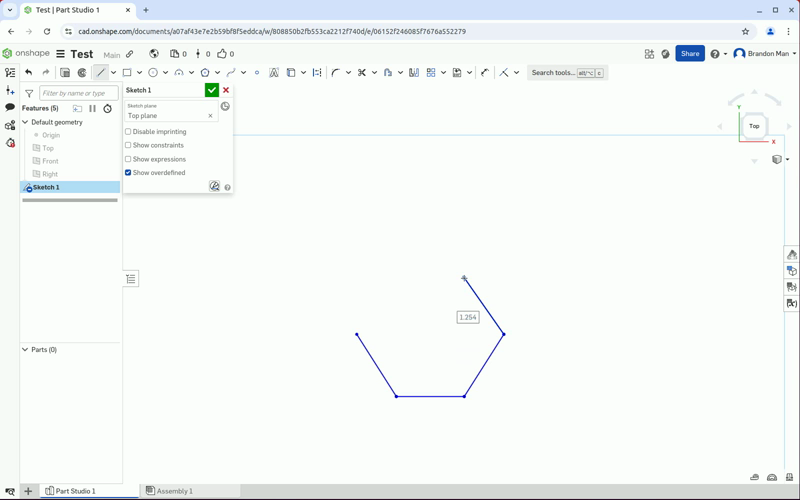
scroll(-6)
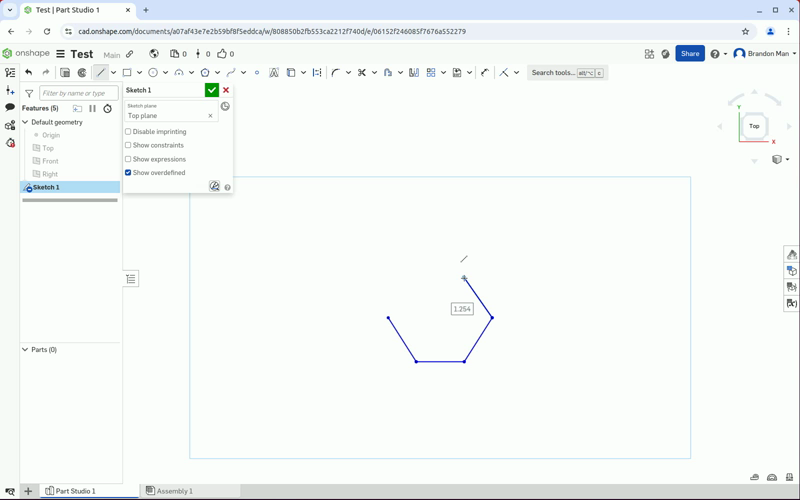
scroll(-6)
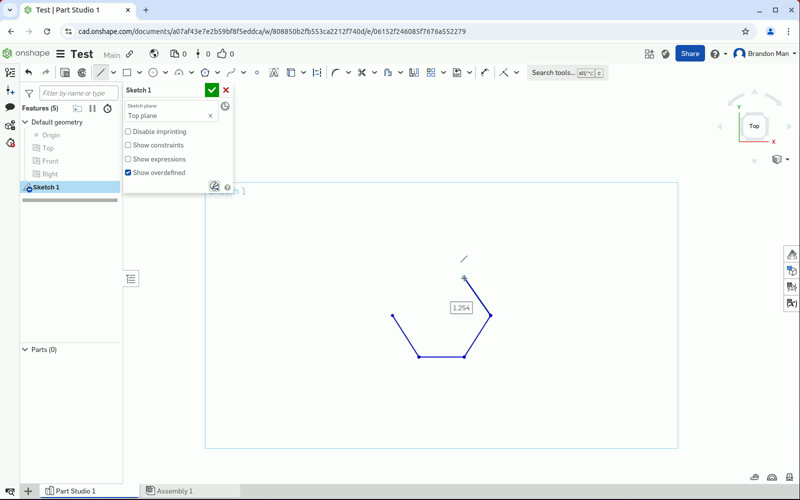
scroll(-6)
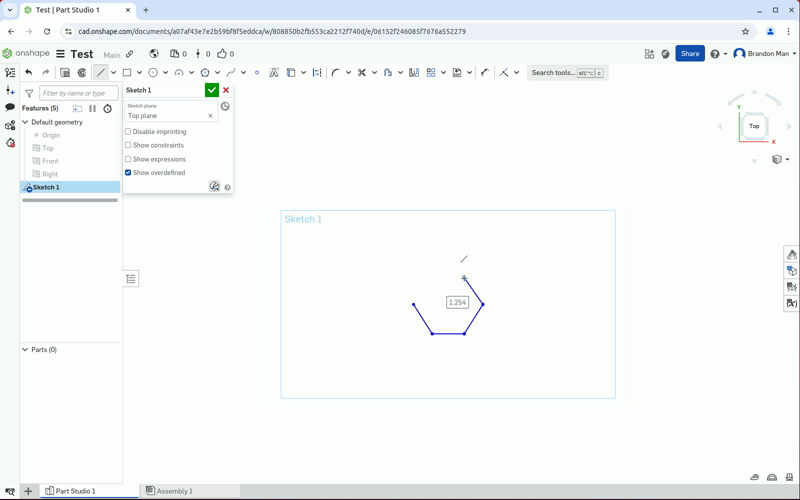
scroll(-6)
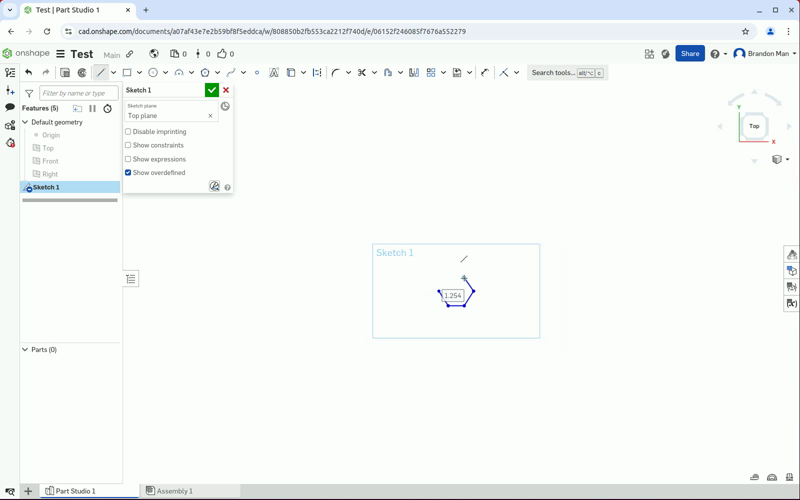
scroll(-6)
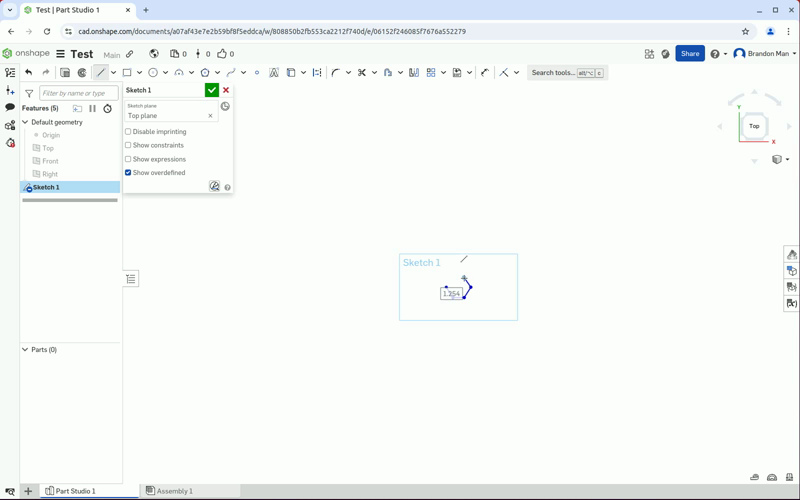
scroll(-6)
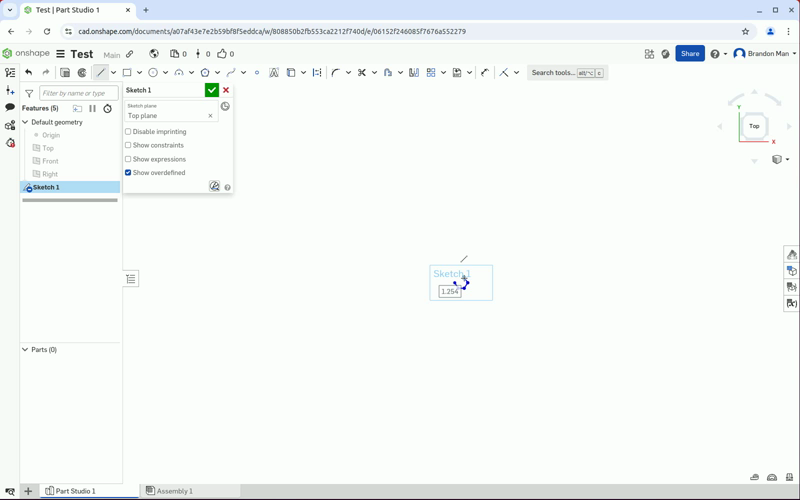
key_up(shift)
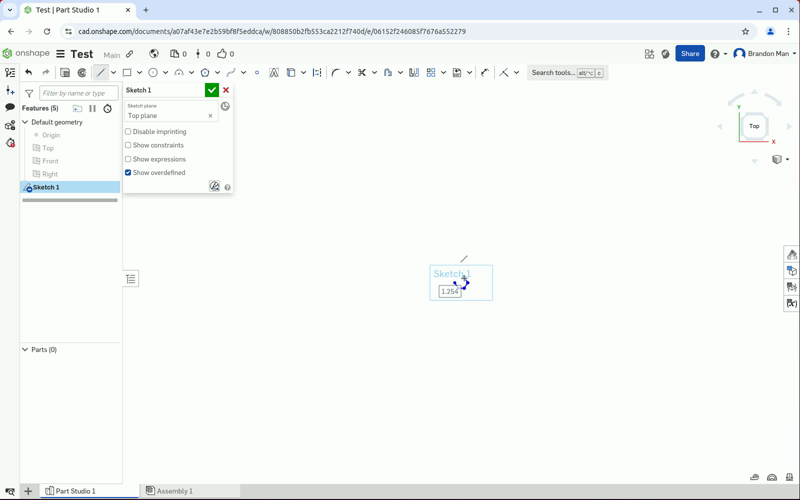
key_down(shift)
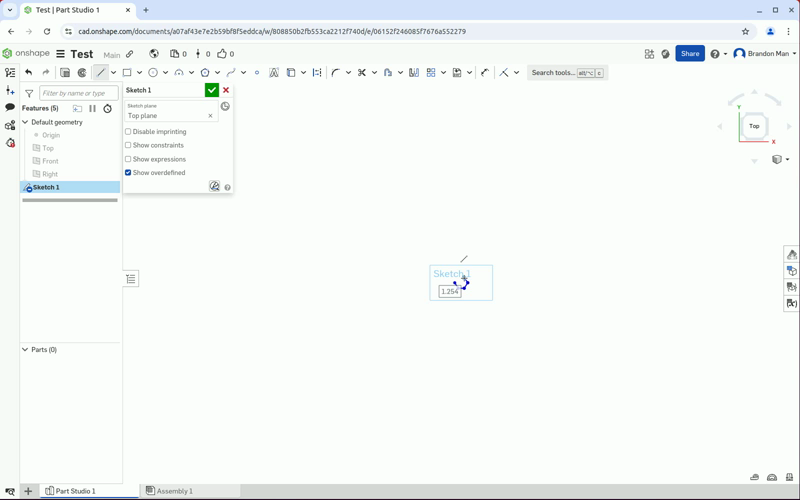
mouse_move(494, 277)
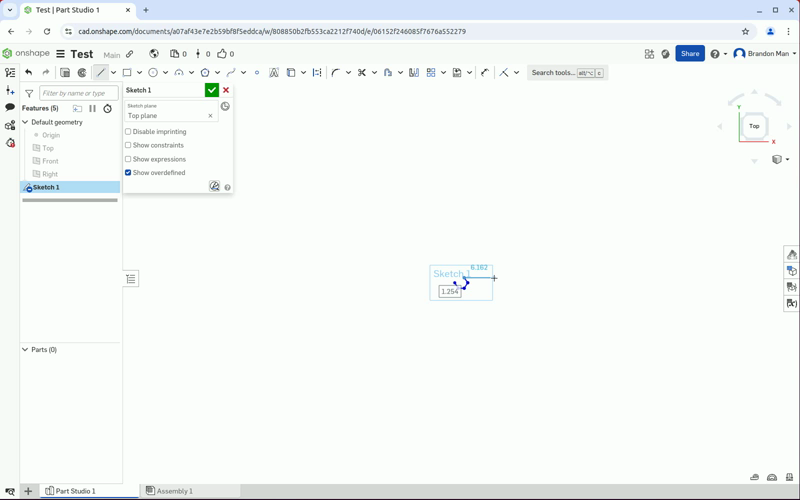
mouse_move(458, 277)
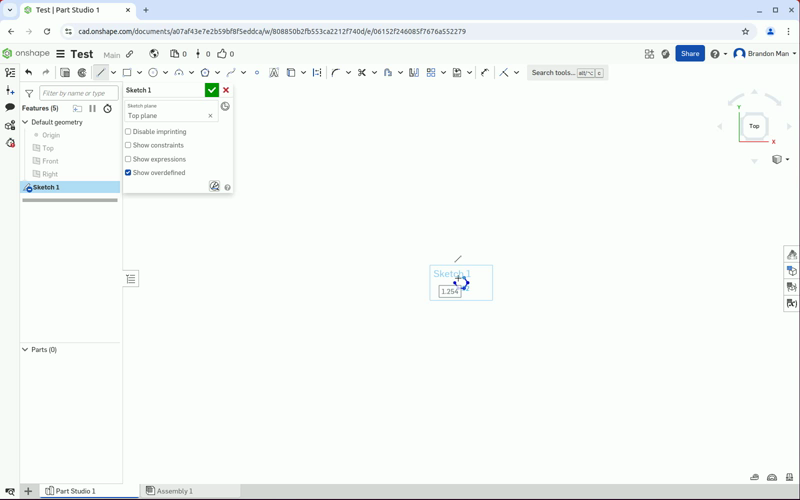
scroll(6)
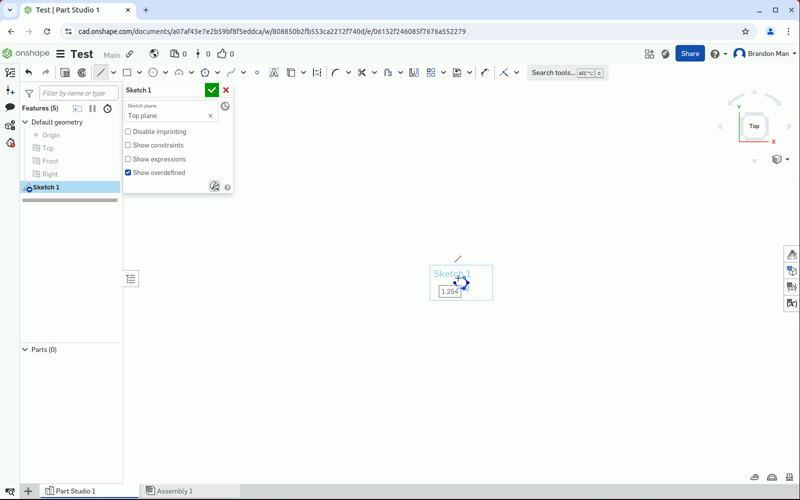
scroll(6)
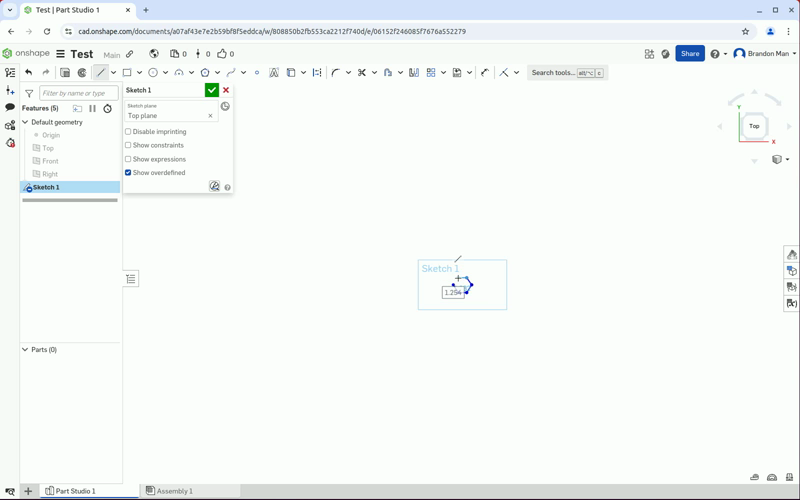
scroll(6)
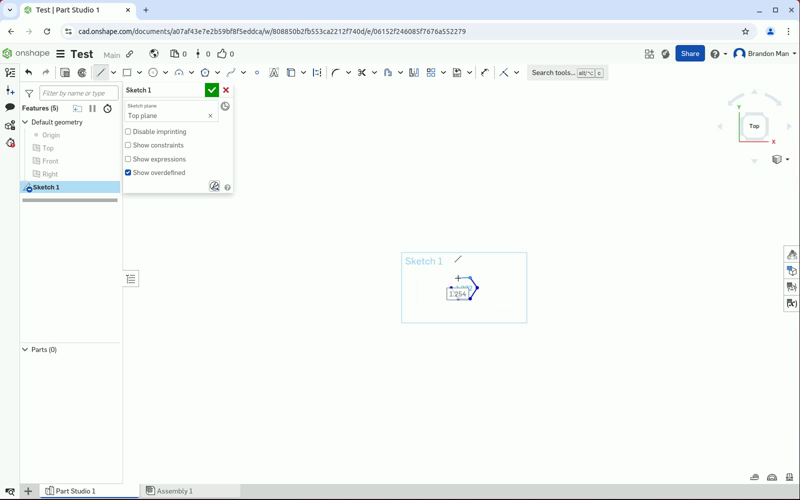
scroll(6)
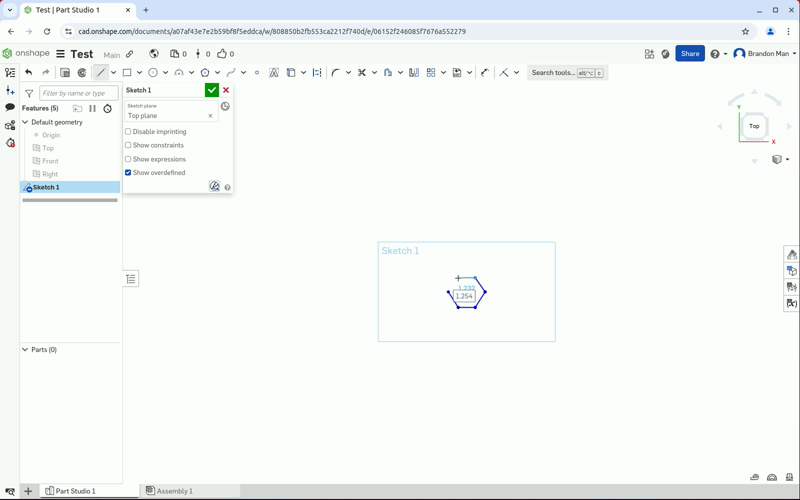
scroll(6)
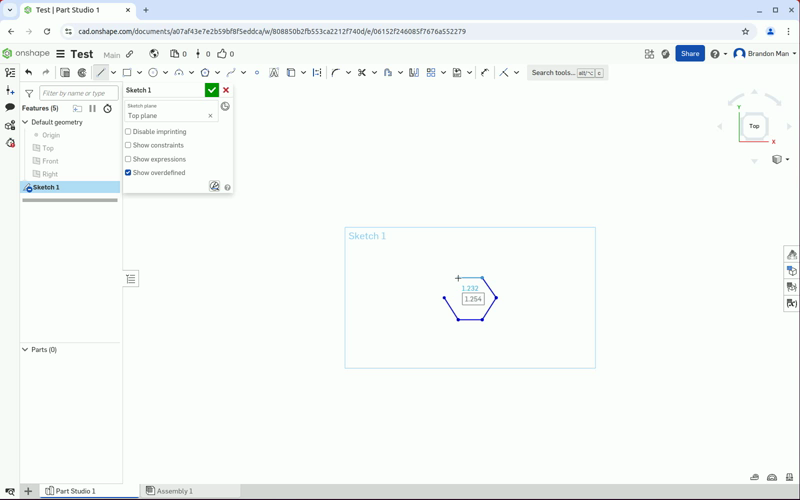
scroll(6)
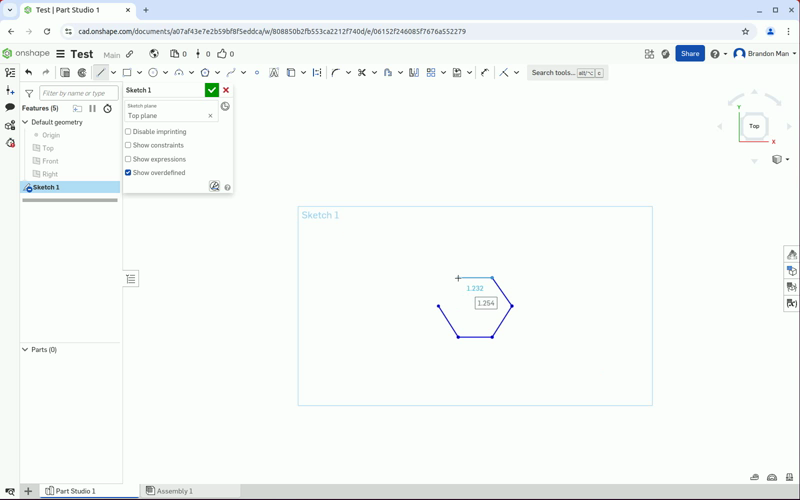
scroll(6)
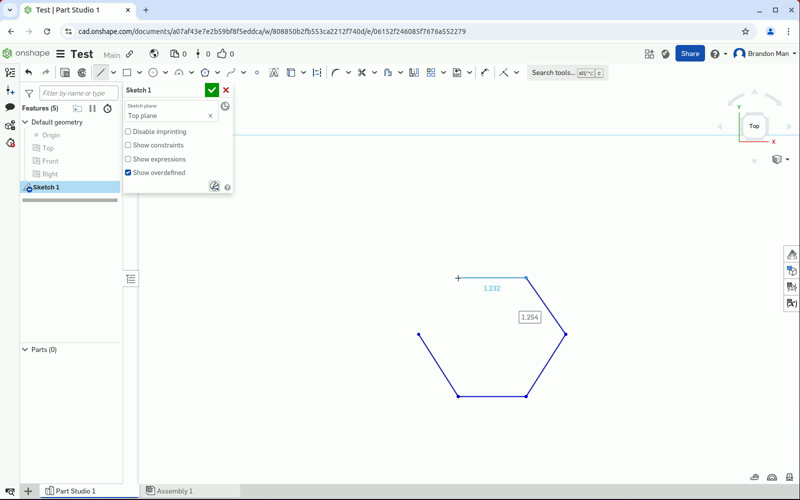
click(458, 277)
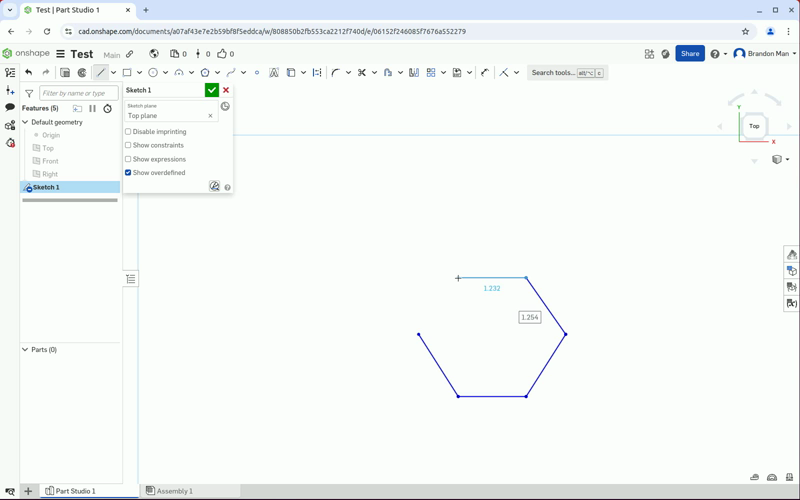
scroll(-6)
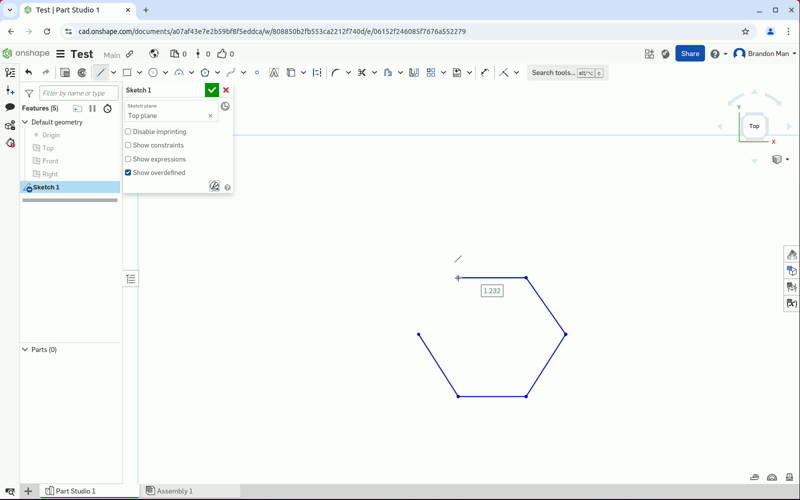
scroll(-6)
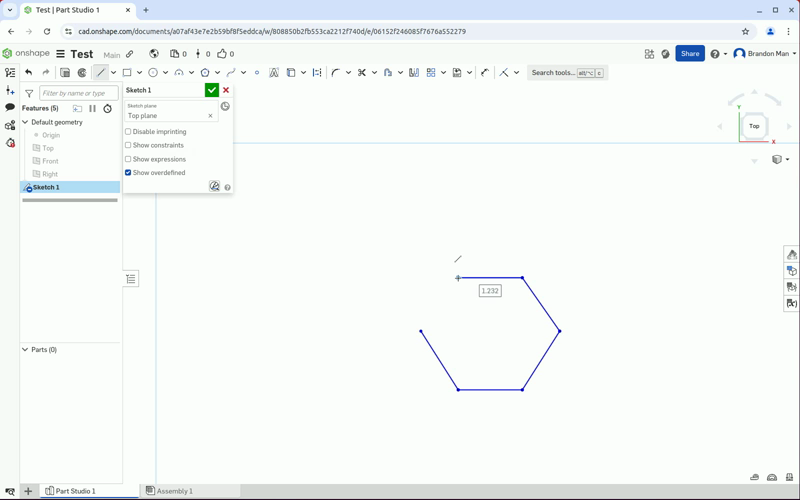
scroll(-6)
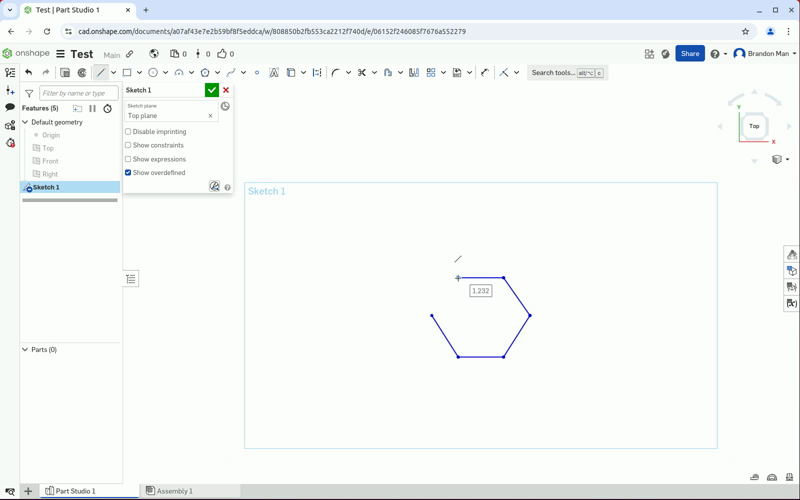
scroll(-6)
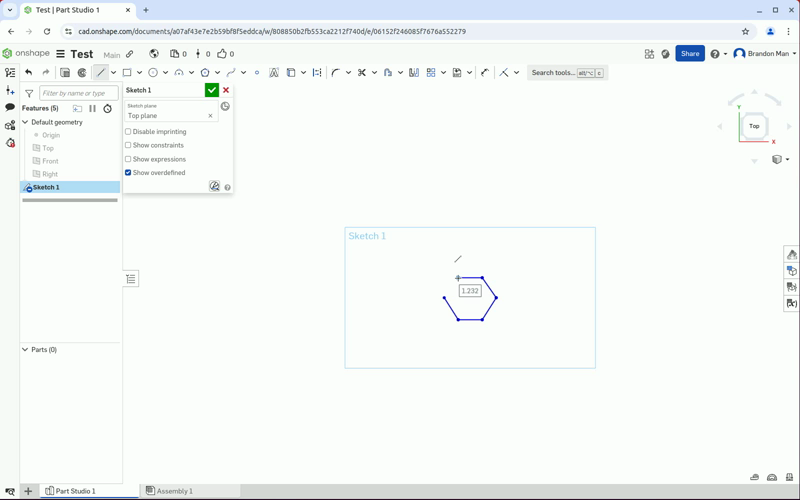
scroll(-6)
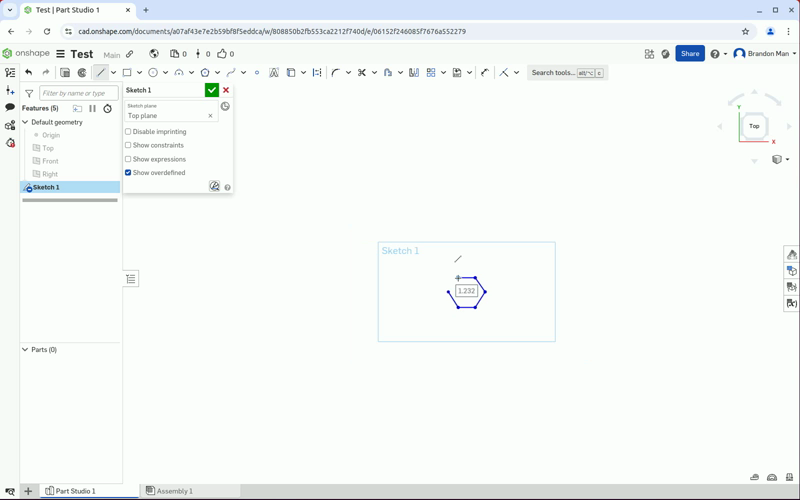
scroll(-6)
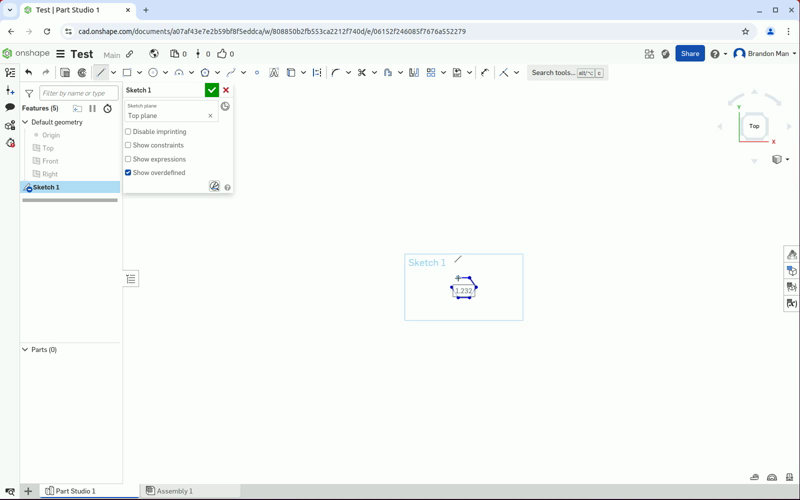
scroll(-6)
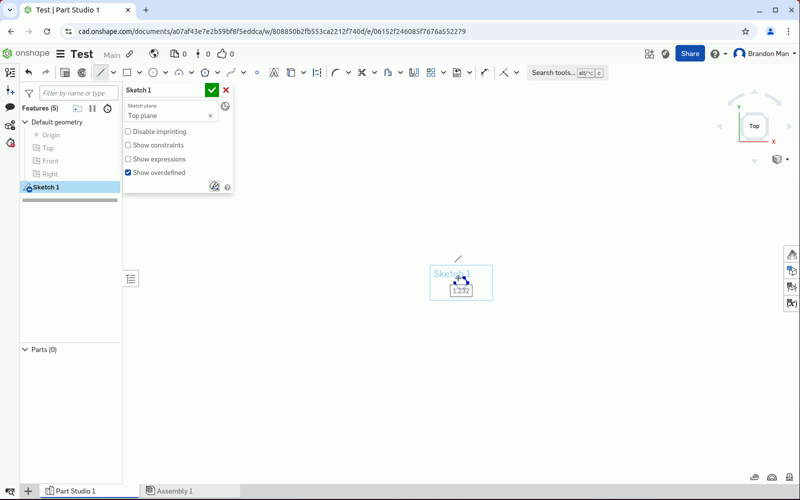
key_up(shift)
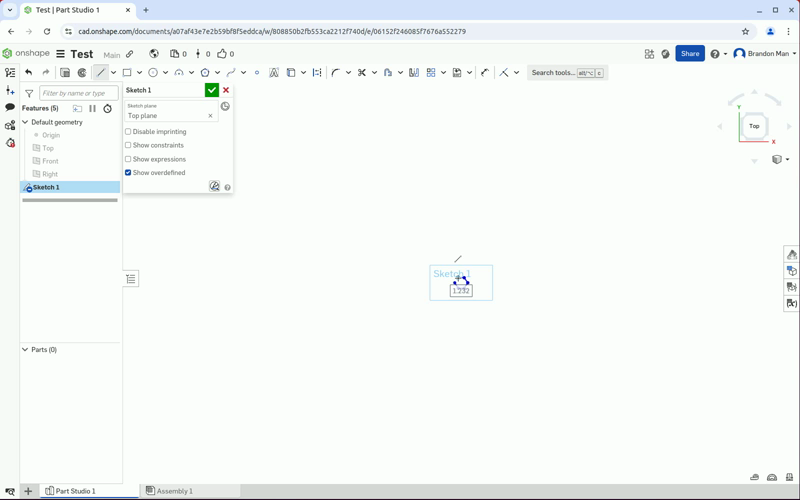
mouse_move(488, 277)
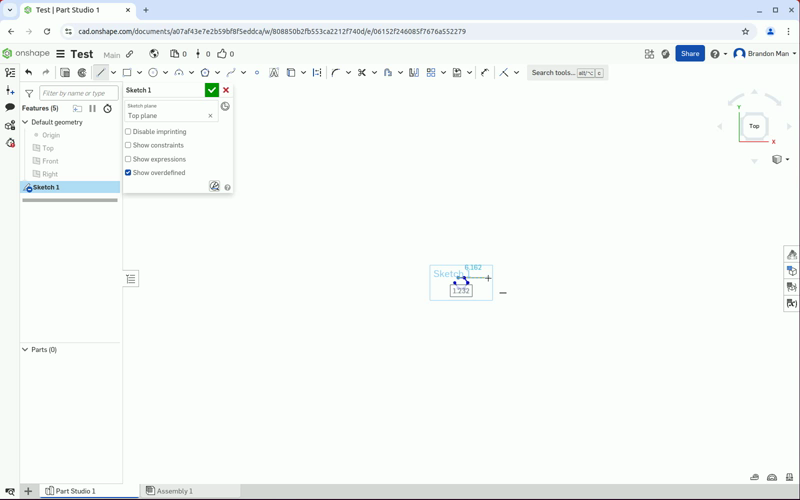
key_down(shift)
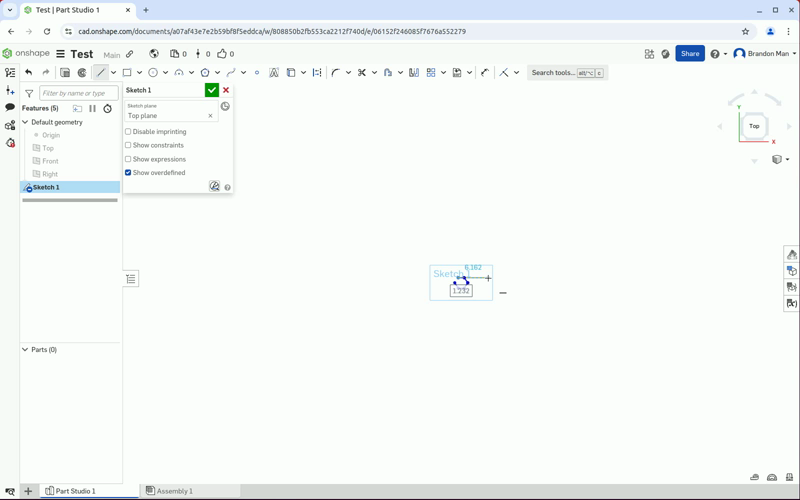
mouse_move(454, 282)
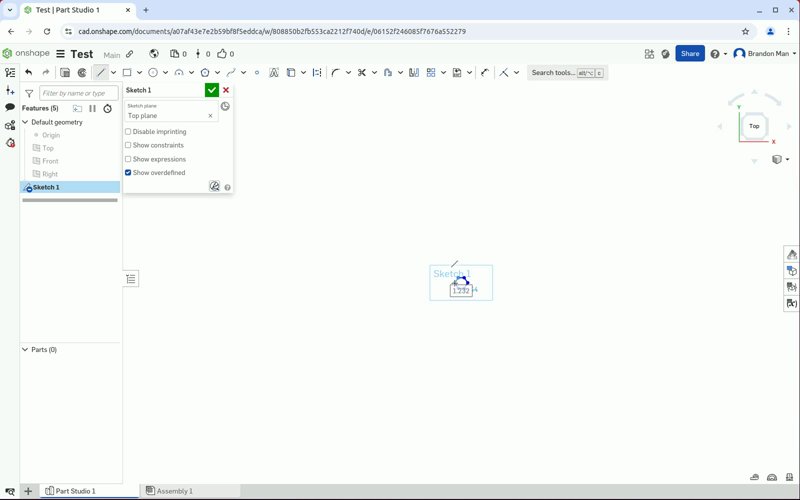
scroll(6)
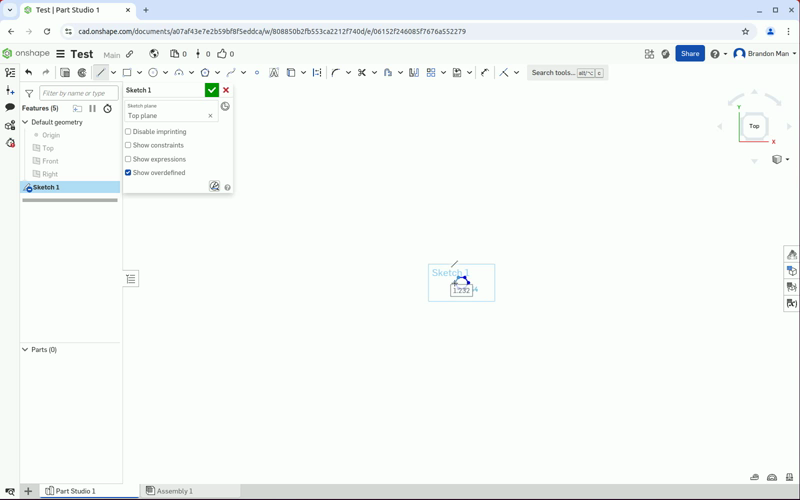
scroll(6)
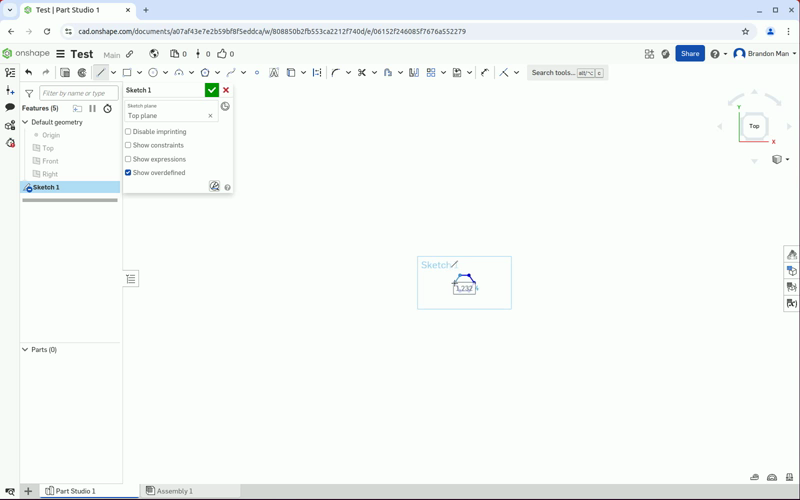
scroll(6)
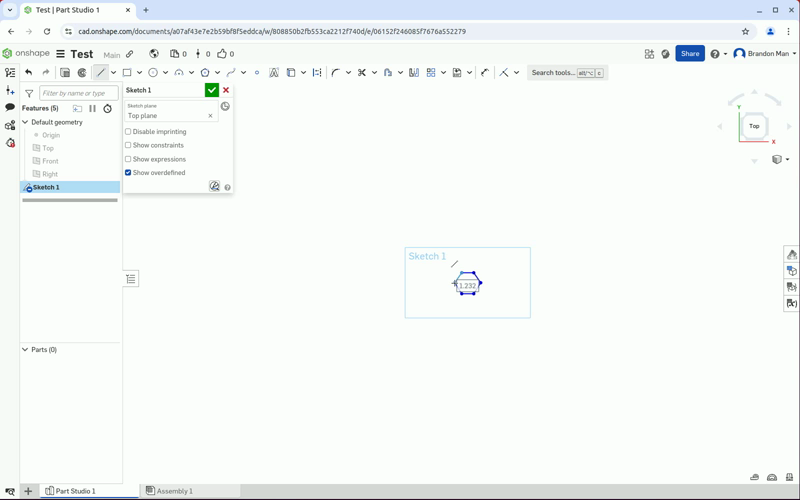
scroll(6)
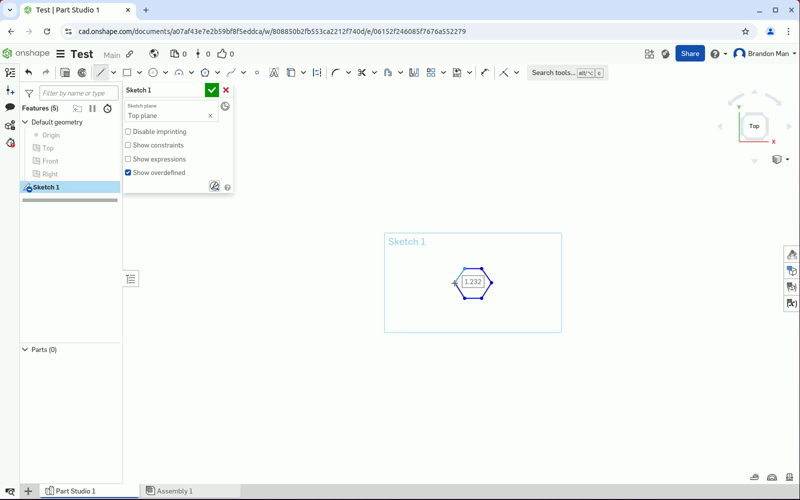
scroll(6)
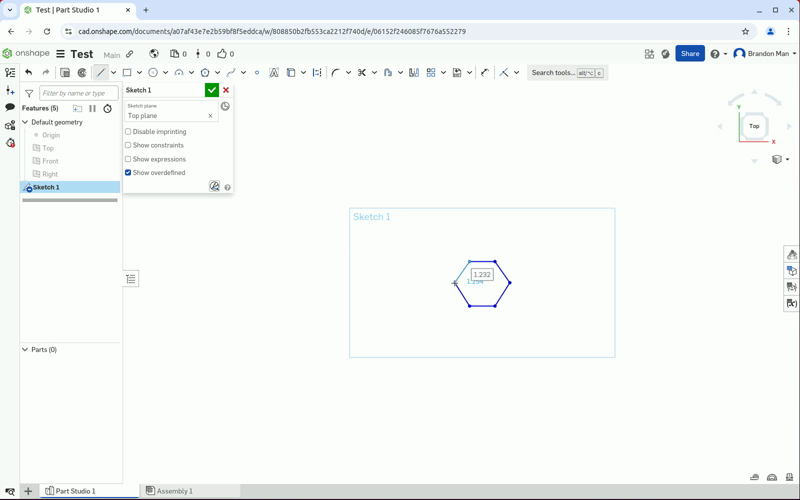
scroll(6)
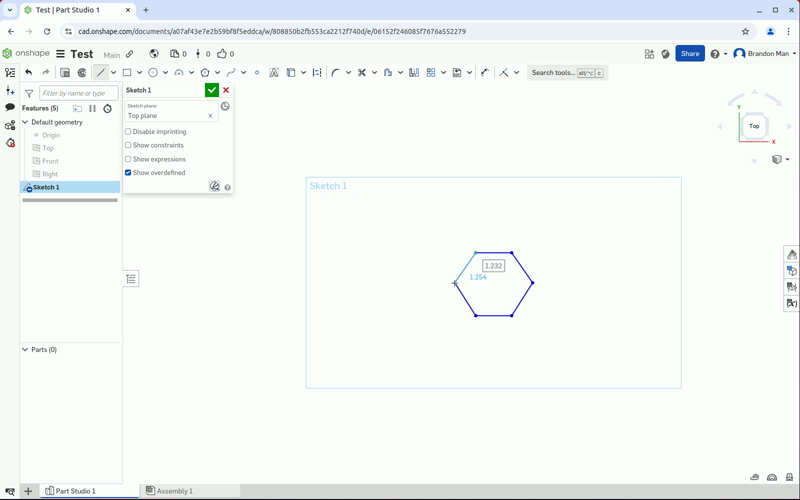
scroll(6)
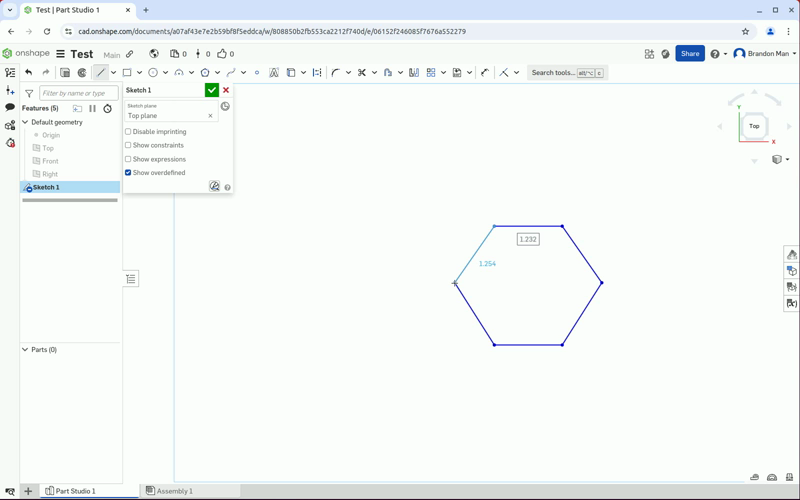
key_up(shift)
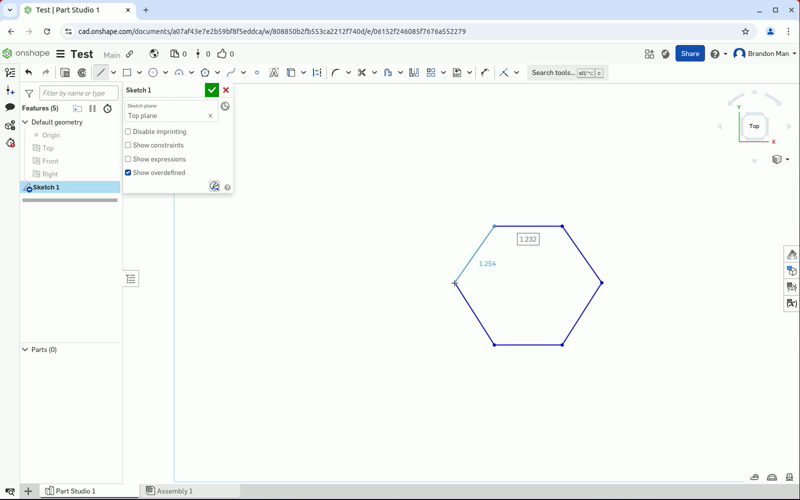
click(454, 282)
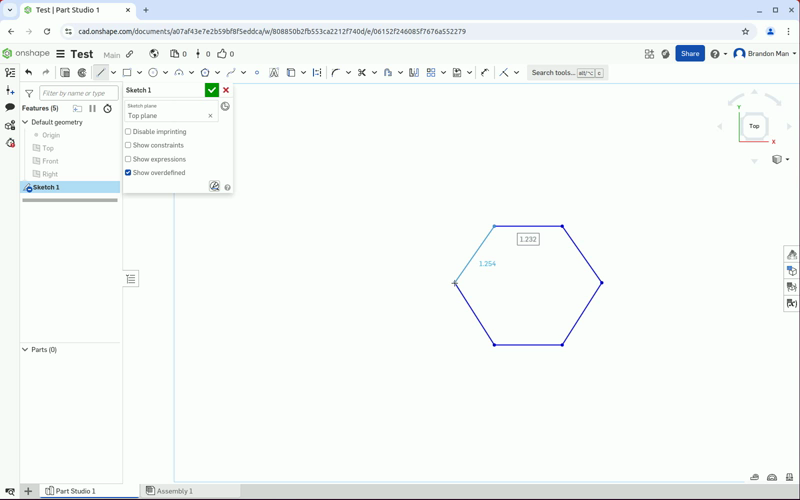
scroll(-6)
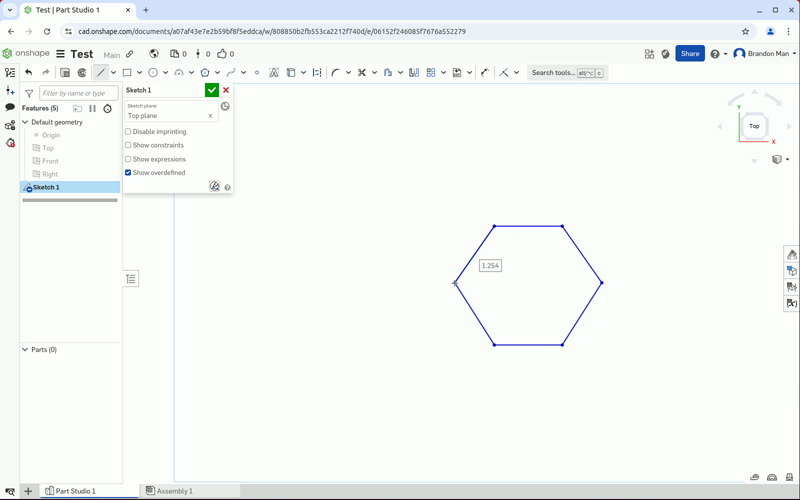
scroll(-6)
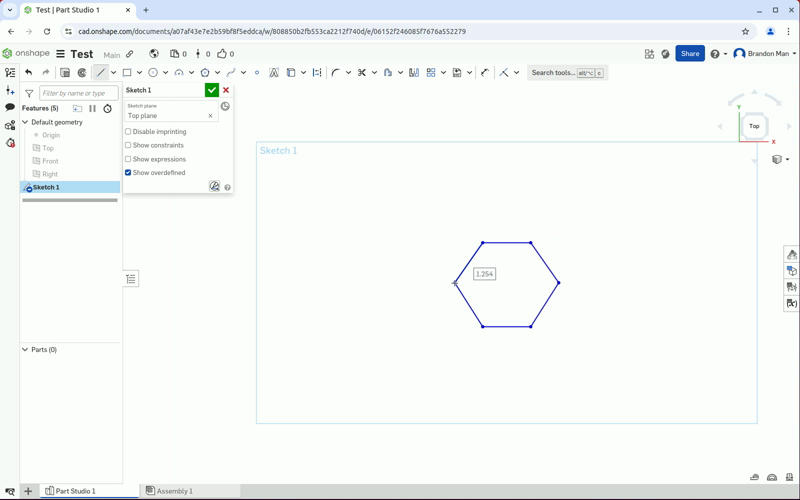
scroll(-6)
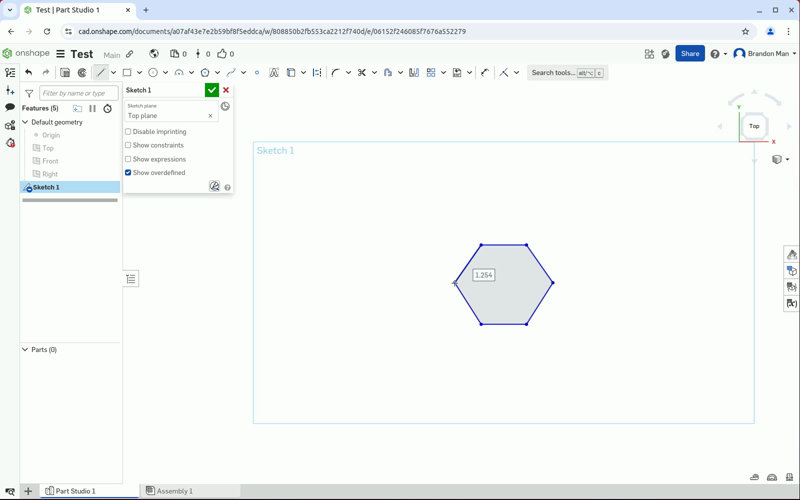
scroll(-6)
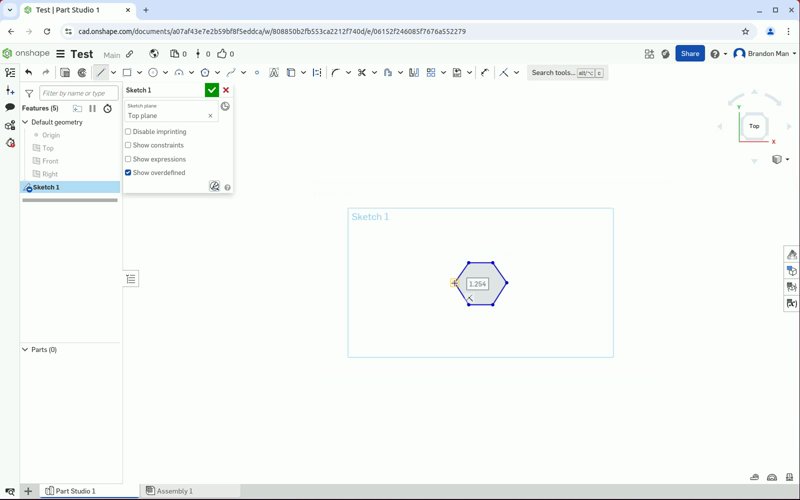
scroll(-6)
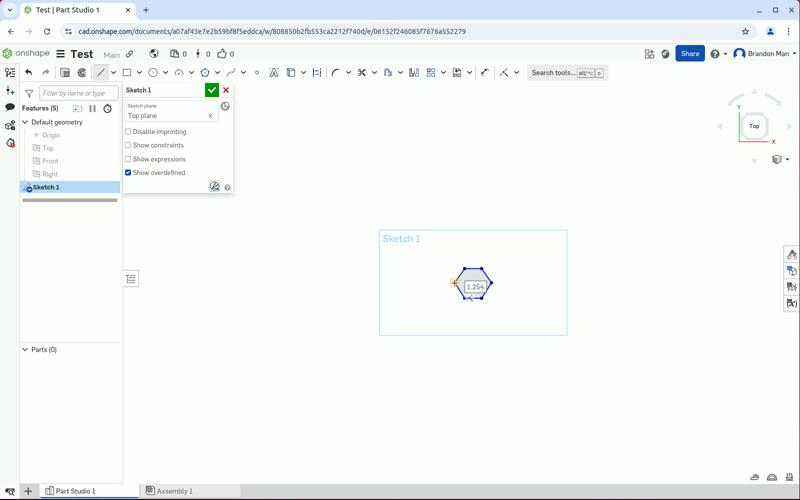
scroll(-6)
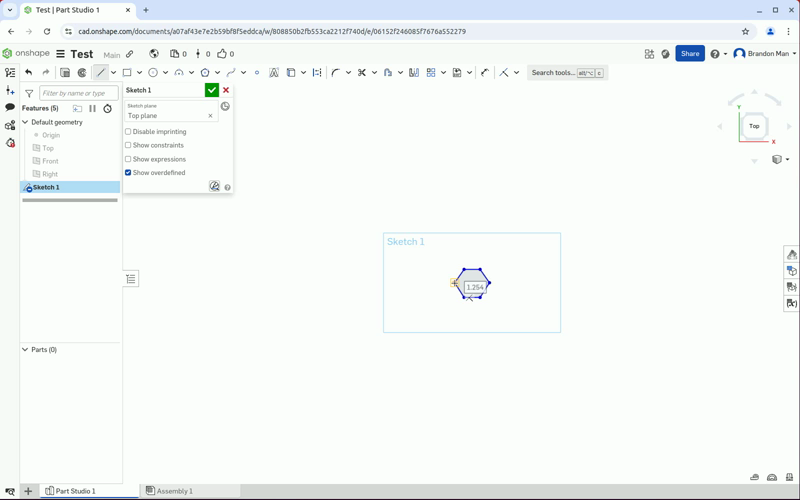
scroll(-6)
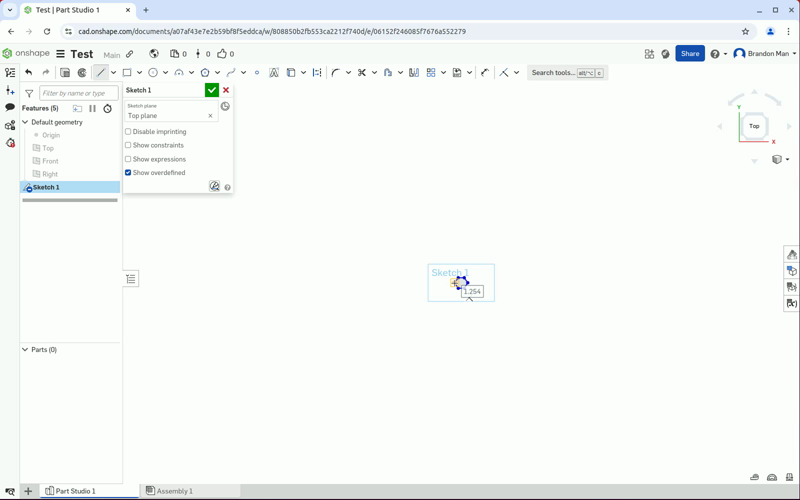
key(esc)
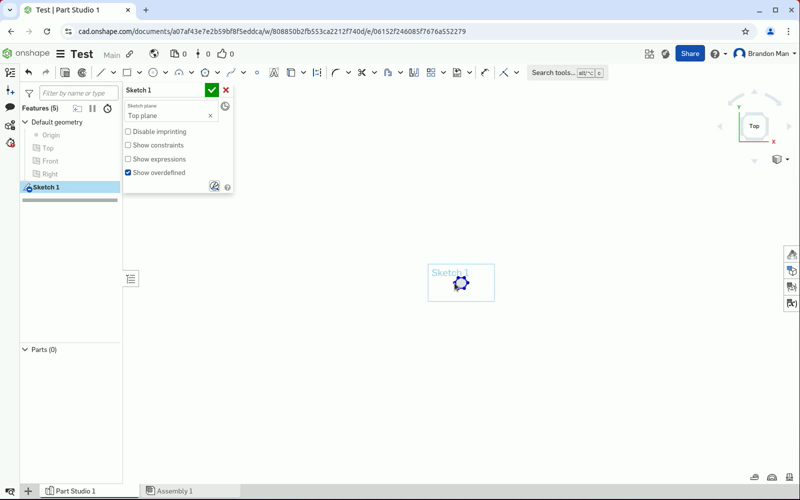
mouse_move(463, 280)
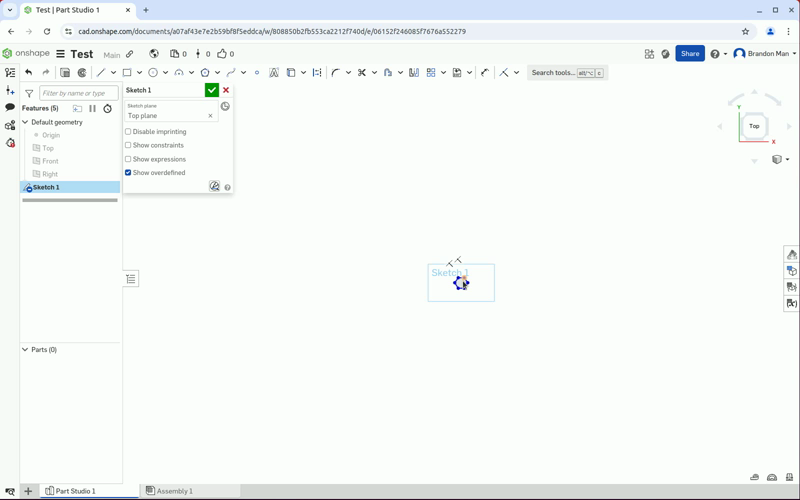
scroll(6)
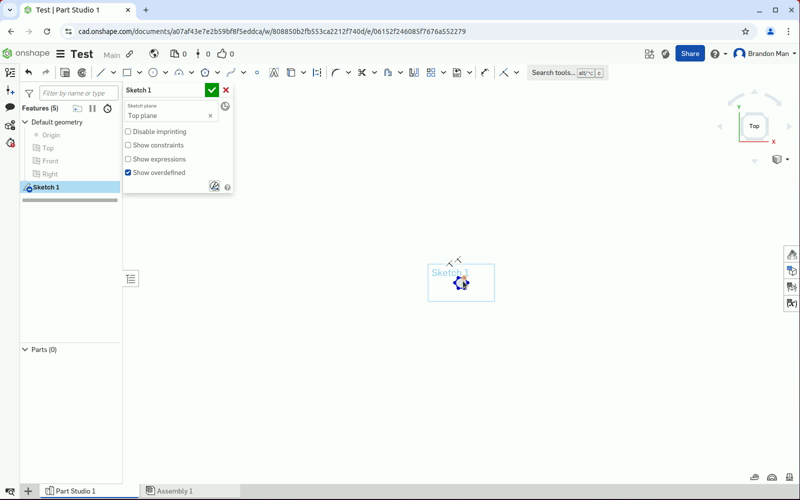
scroll(6)
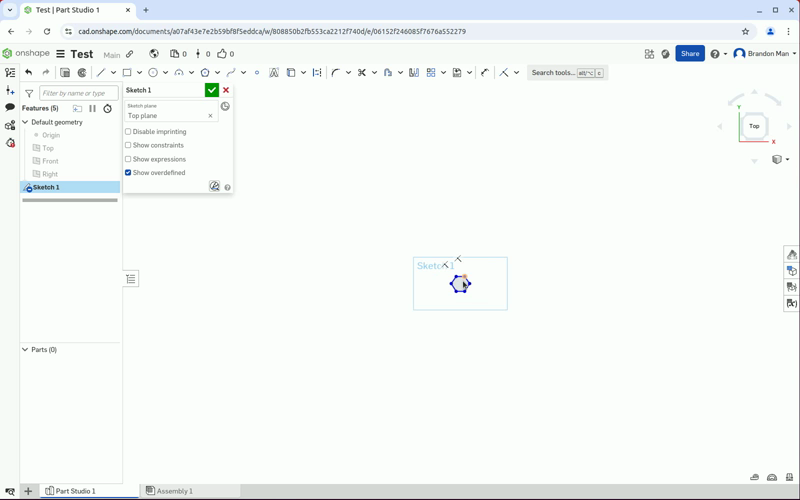
scroll(6)
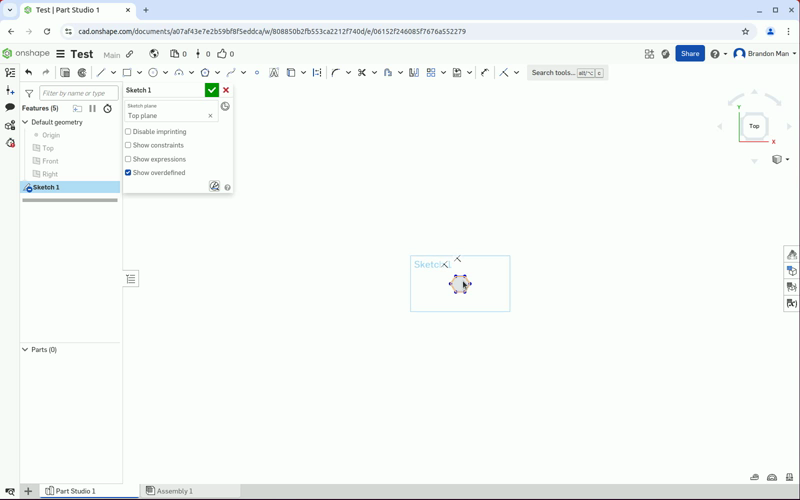
scroll(6)
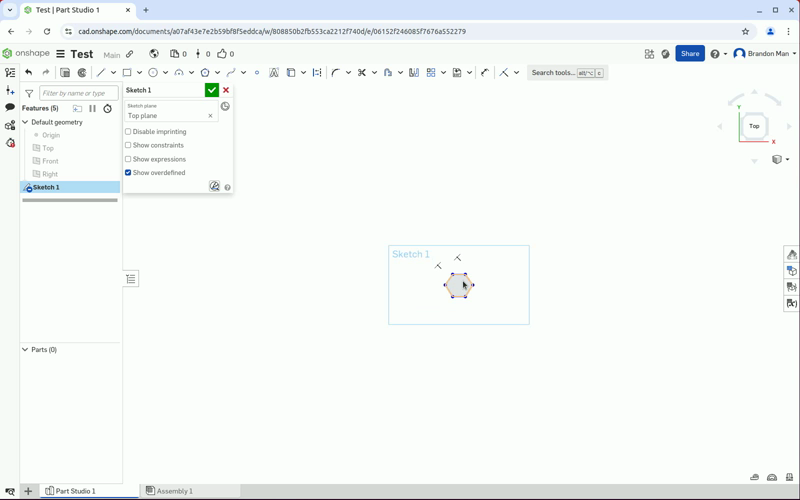
scroll(6)
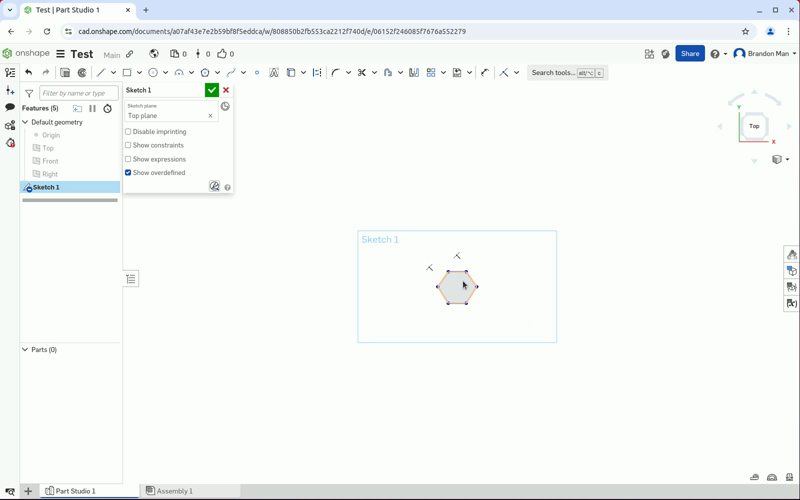
scroll(6)
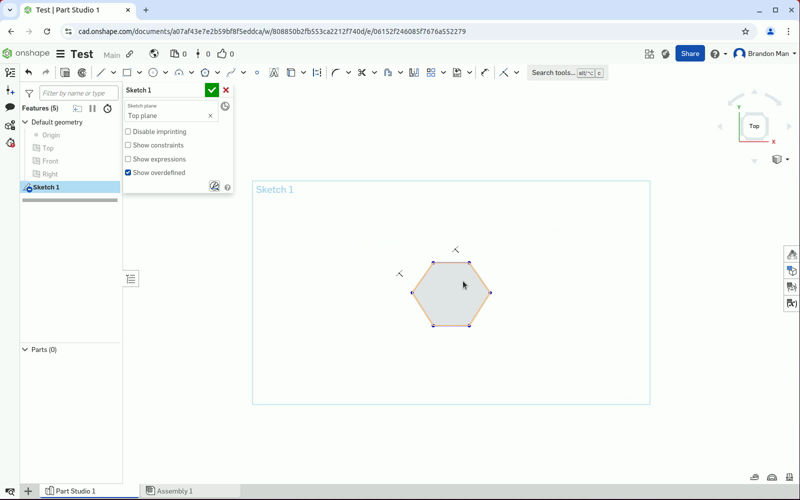
scroll(6)
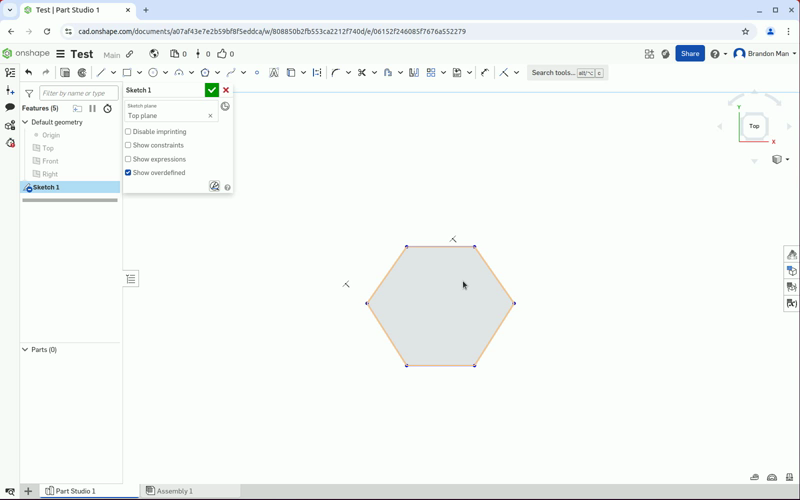
click(463, 280)
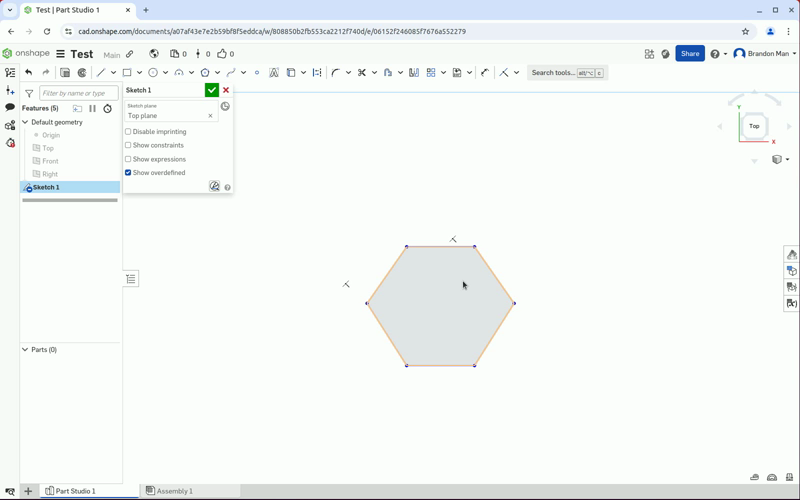
scroll(-6)
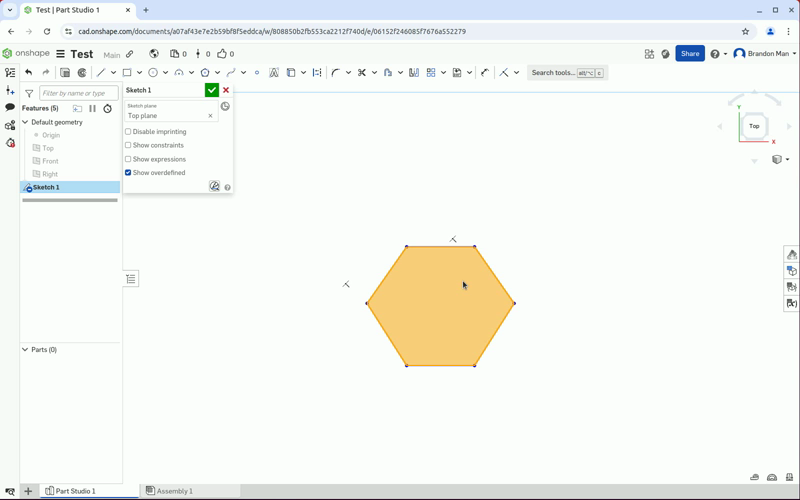
scroll(-6)
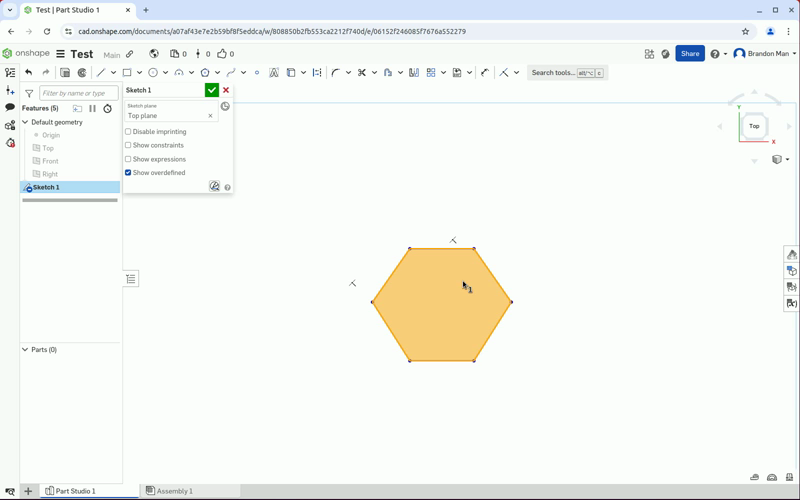
scroll(-6)
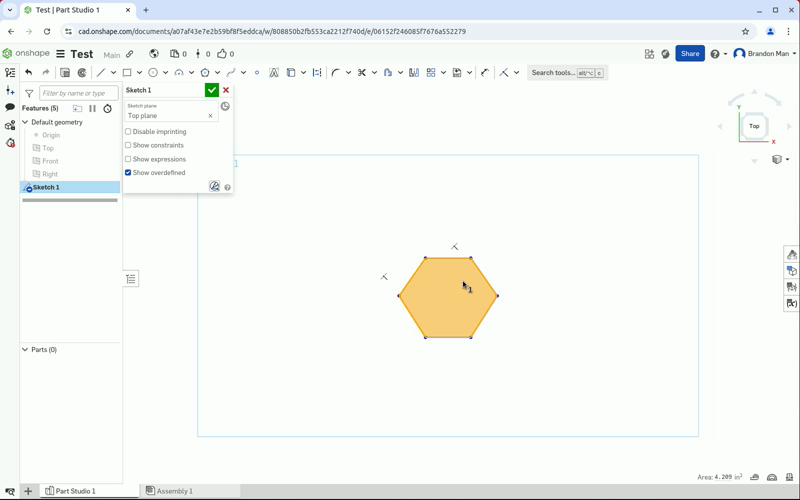
scroll(-6)
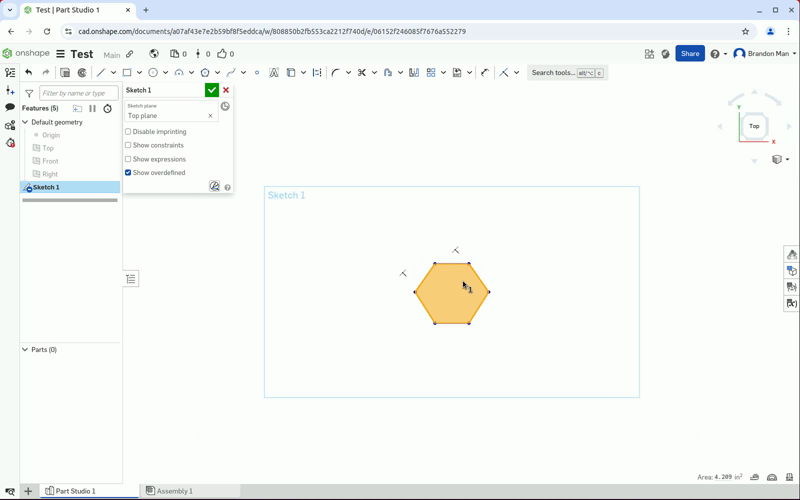
scroll(-6)
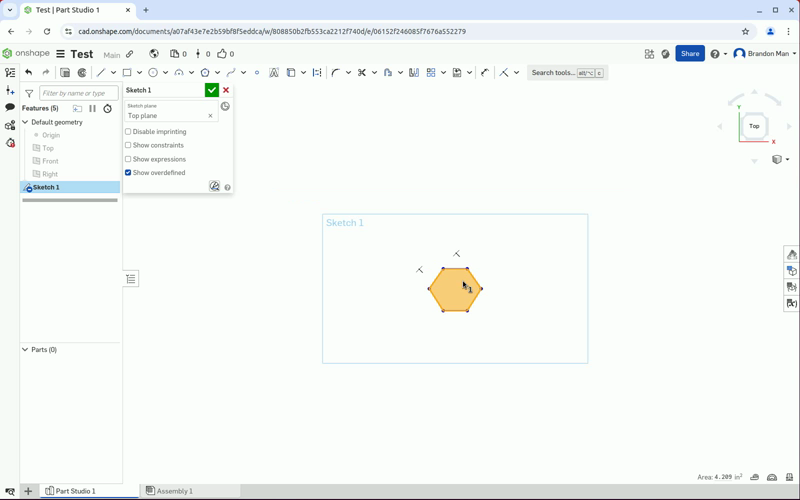
scroll(-6)
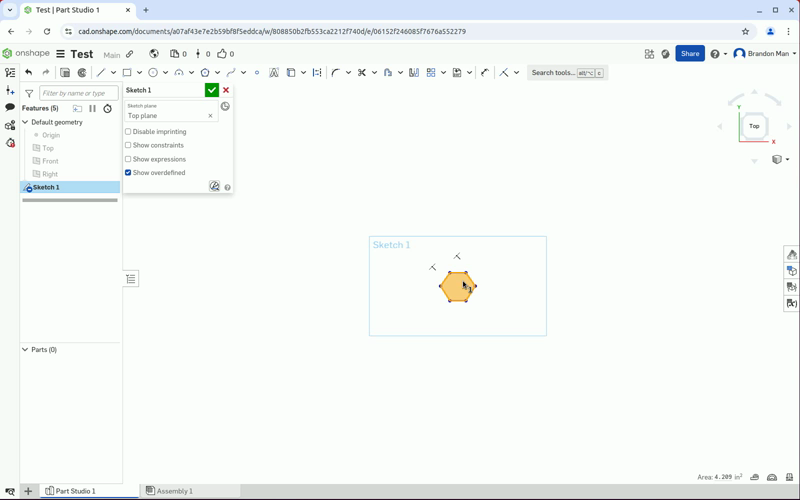
scroll(-6)
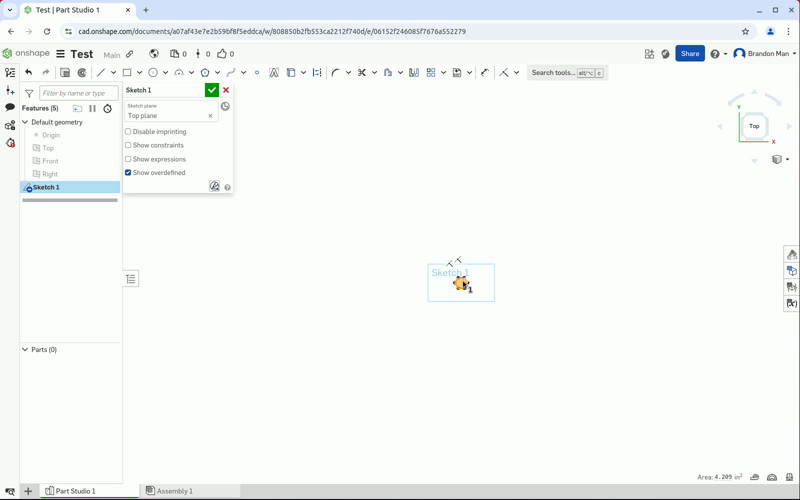
mouse_move(73, 352)
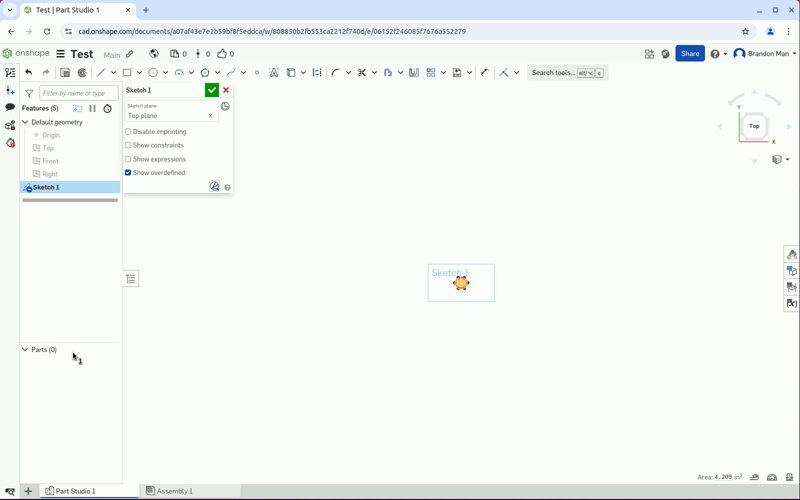
key(shift+y)
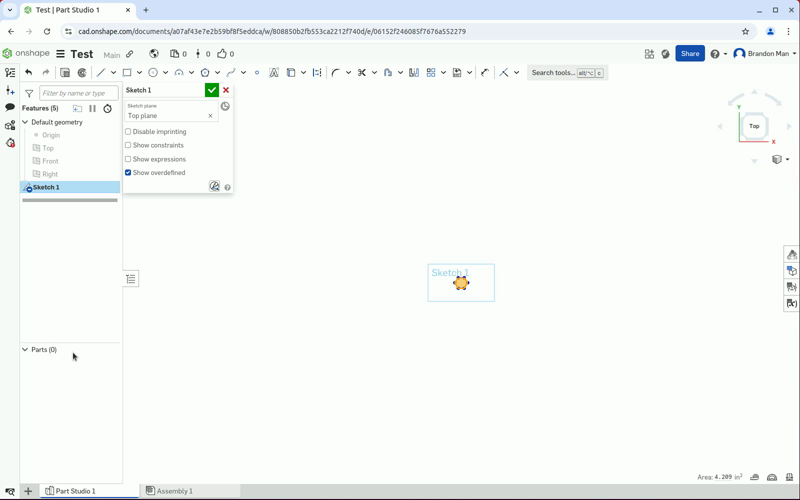
key(shift+e)
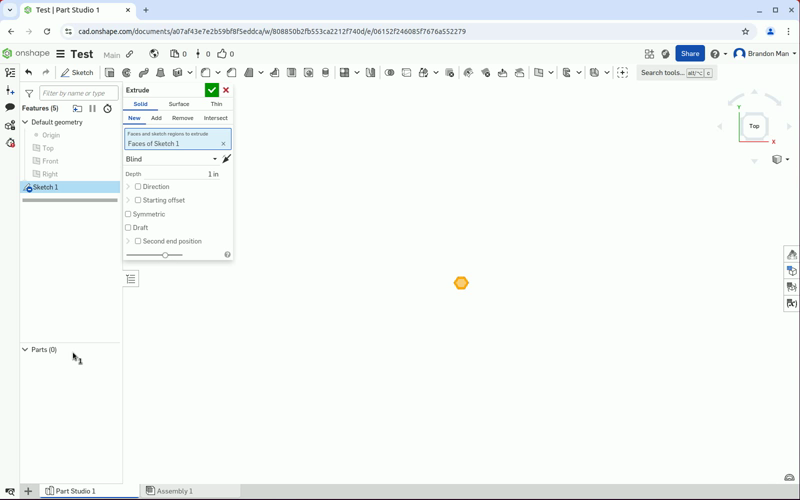
mouse_move(143, 106)
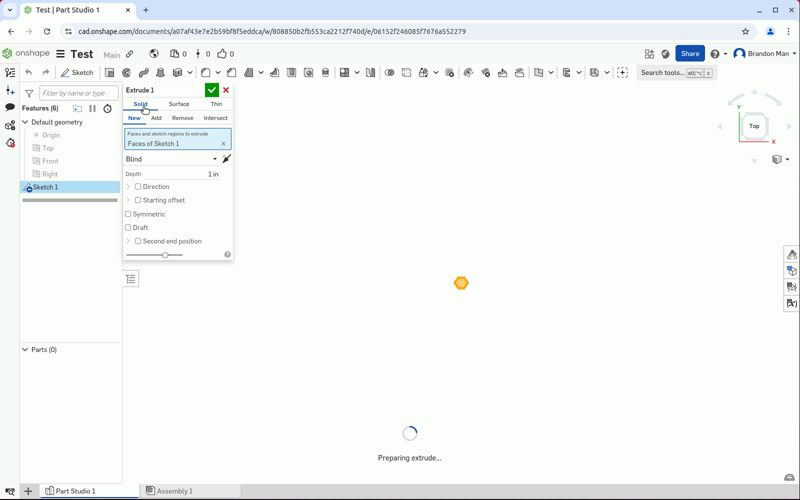
click(143, 106)
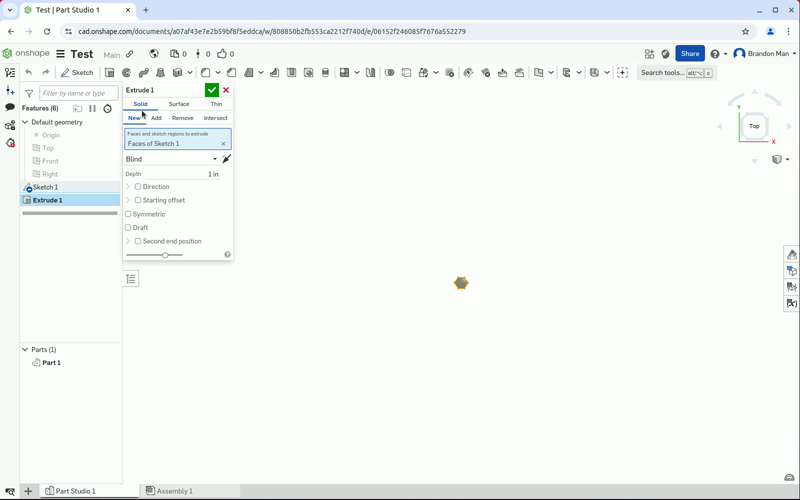
mouse_move(137, 120)
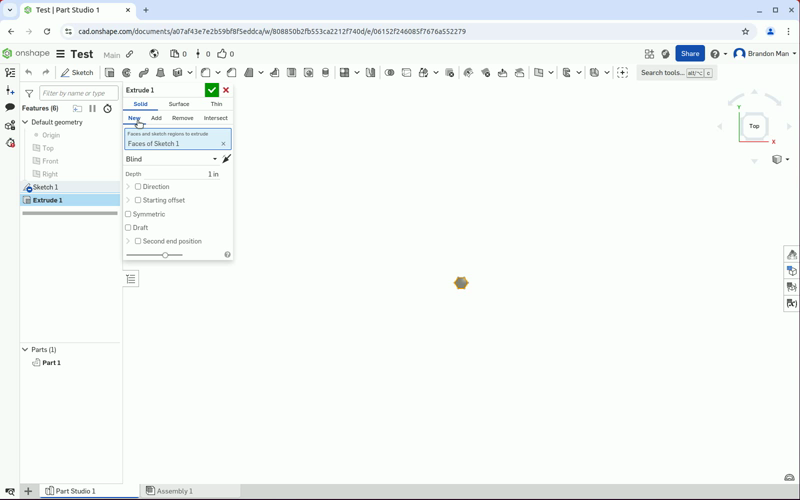
click(137, 120)
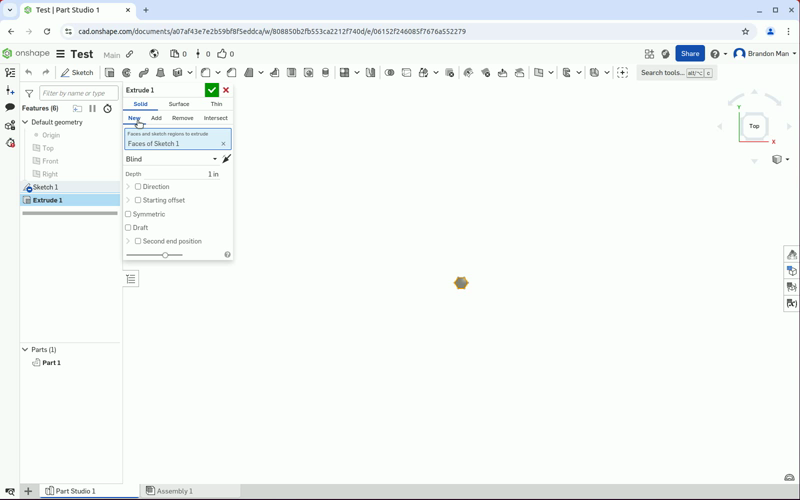
key(tab, 4)
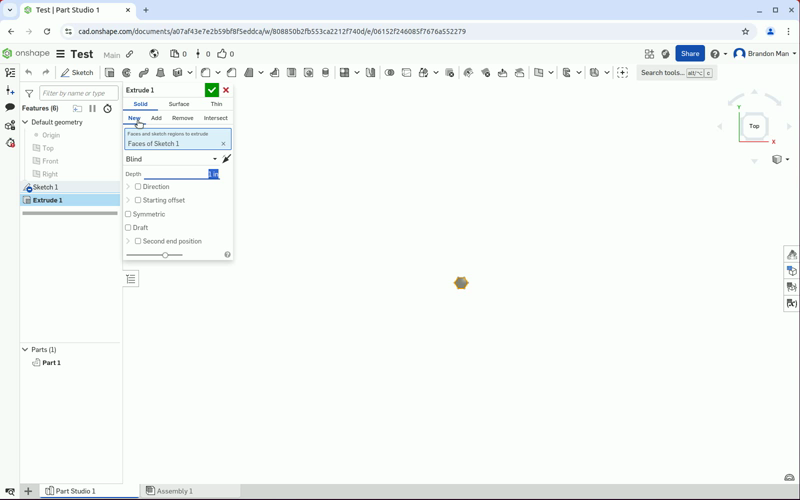
text(-16.609)
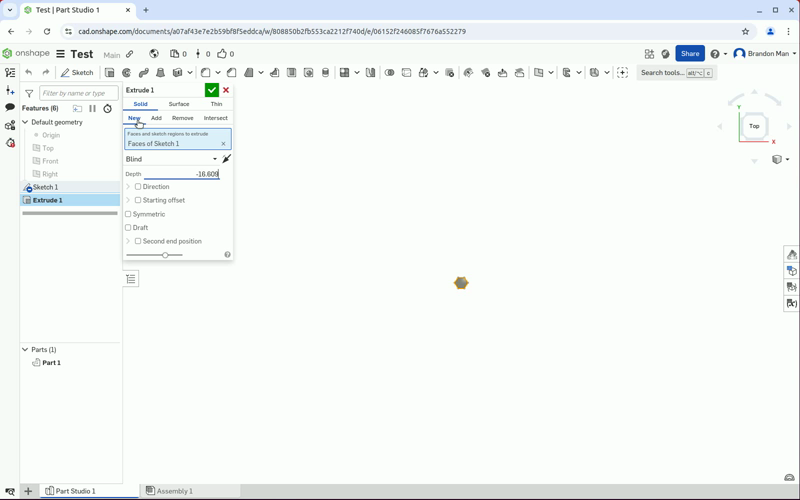
key(enter)
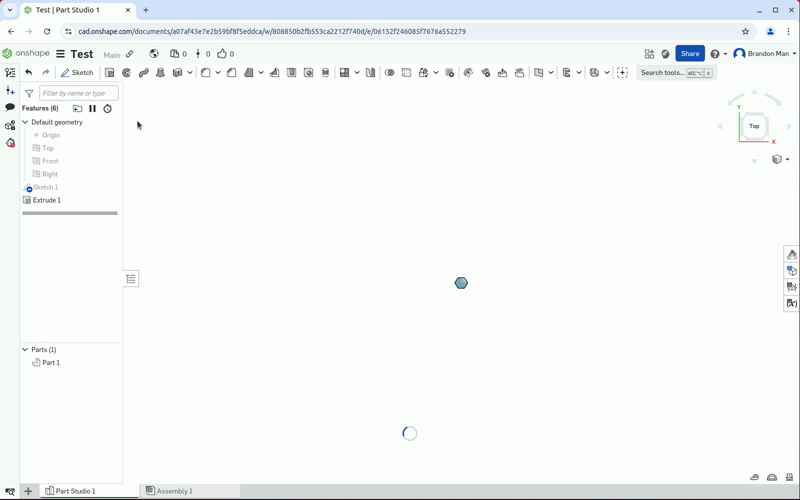
key(shift+h)
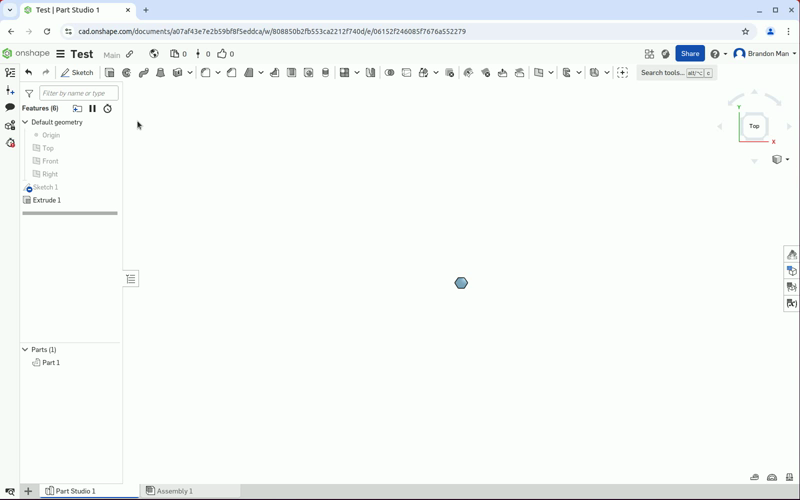
key(shift+h)
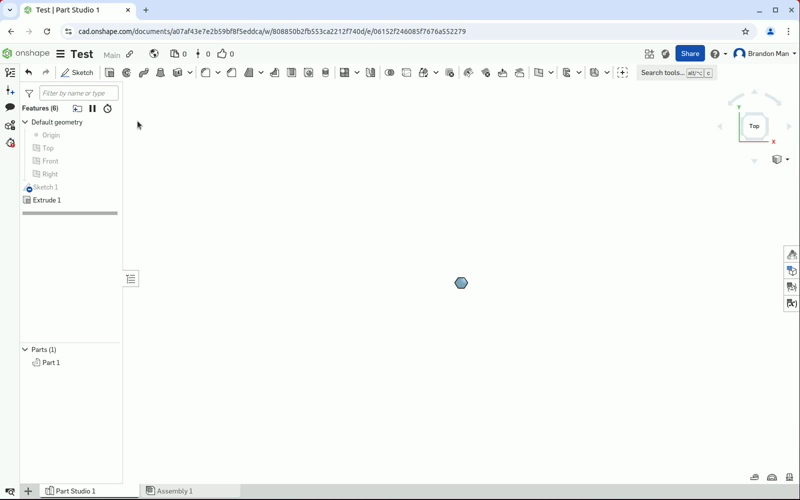
mouse_move(73, 189)
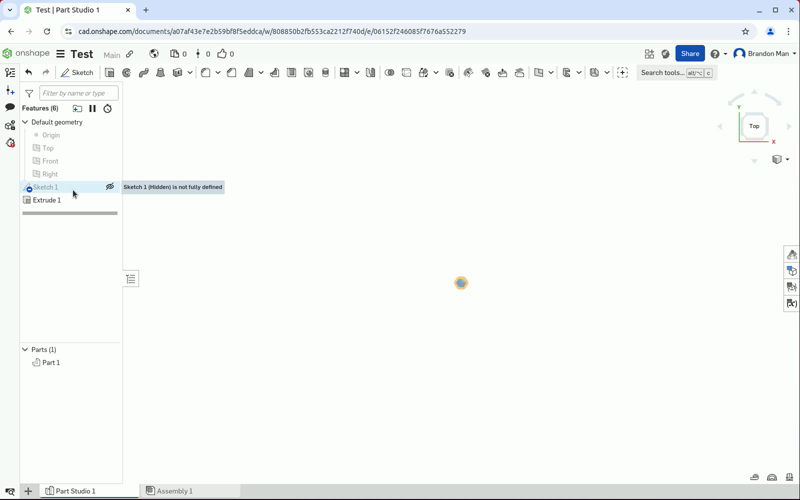
click(73, 189)
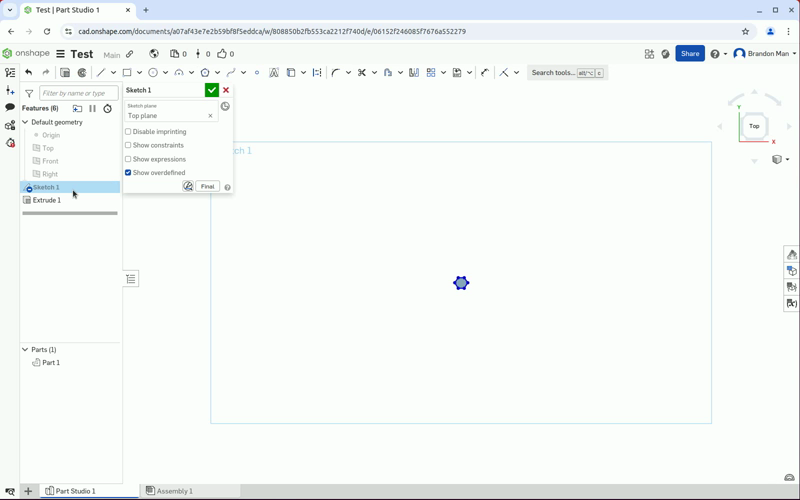
mouse_move(229, 92)
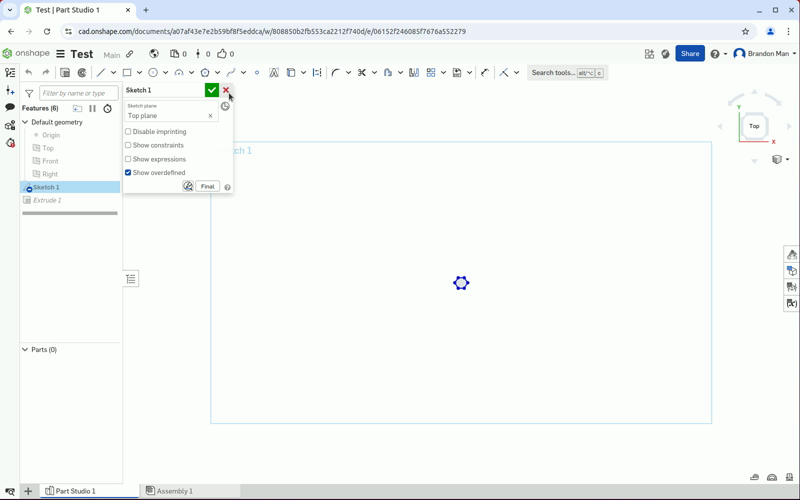
click(229, 92)
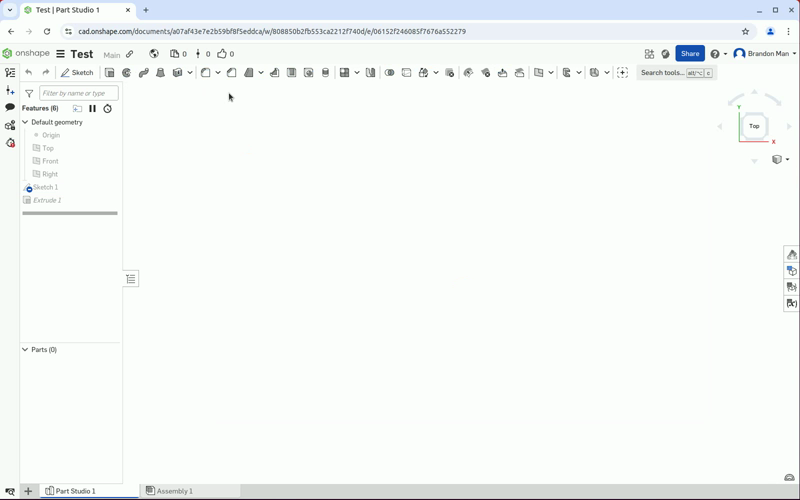
mouse_move(73, 352)
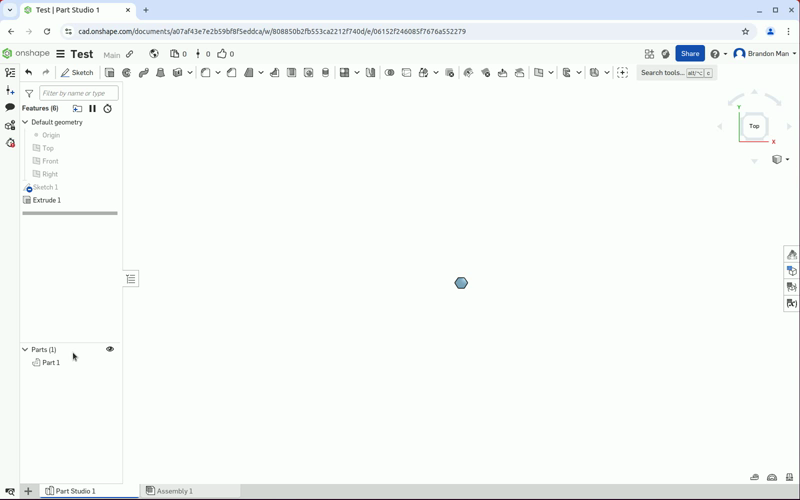
key(y)
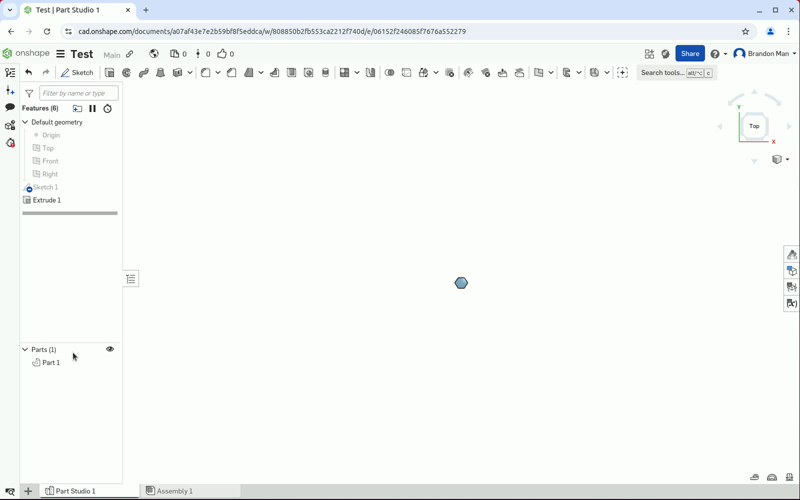
key(shift+p)
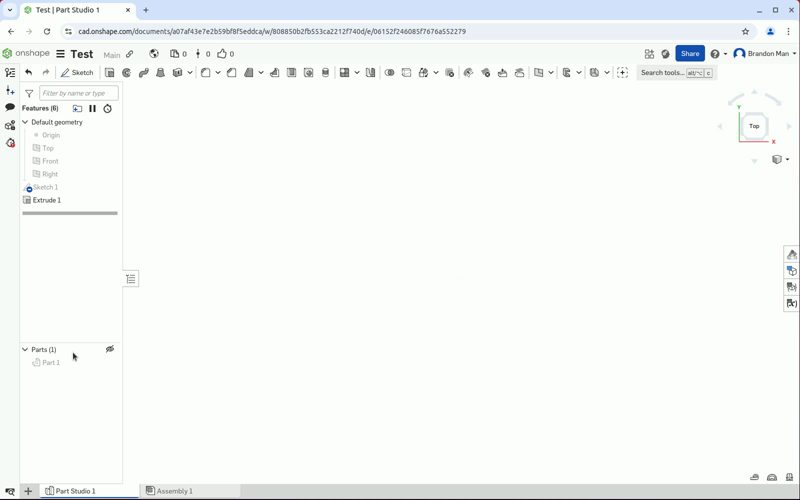
key(space)
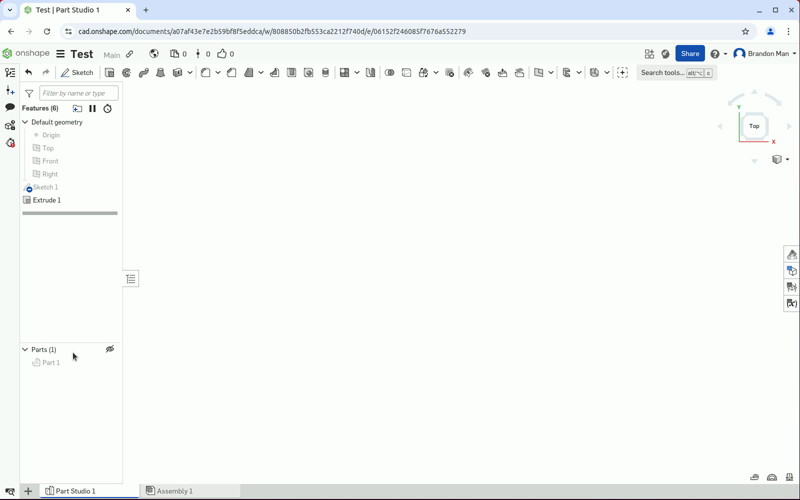
key_down(shift)
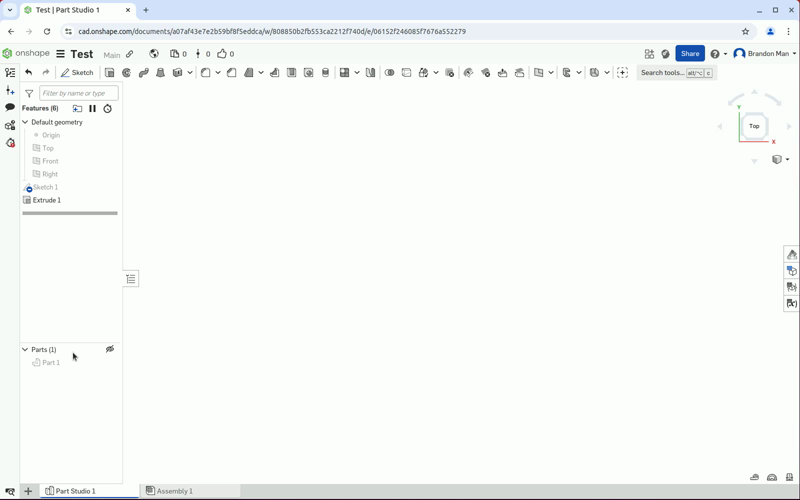
key(up)
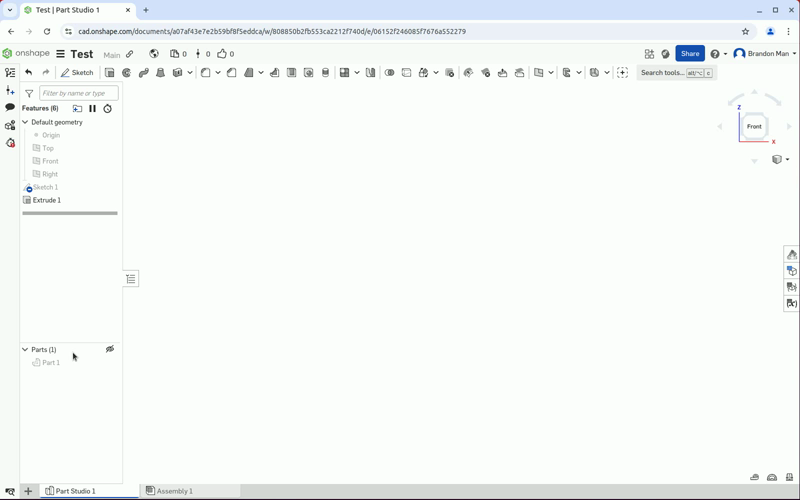
key_up(shift)
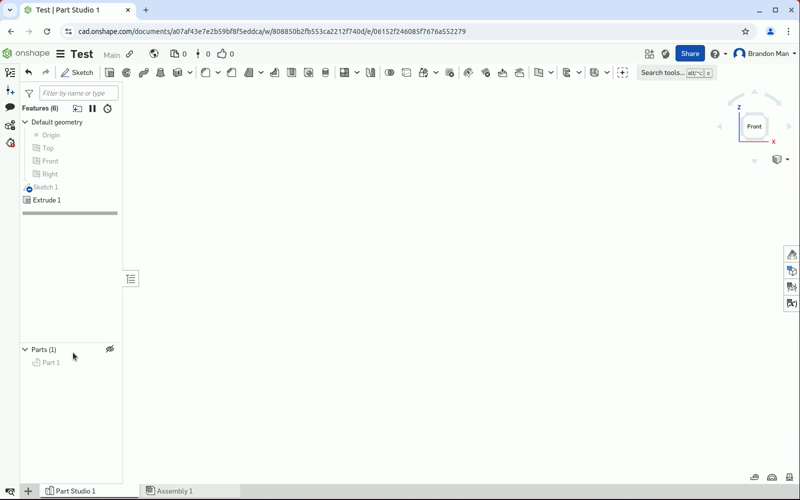
key(space)
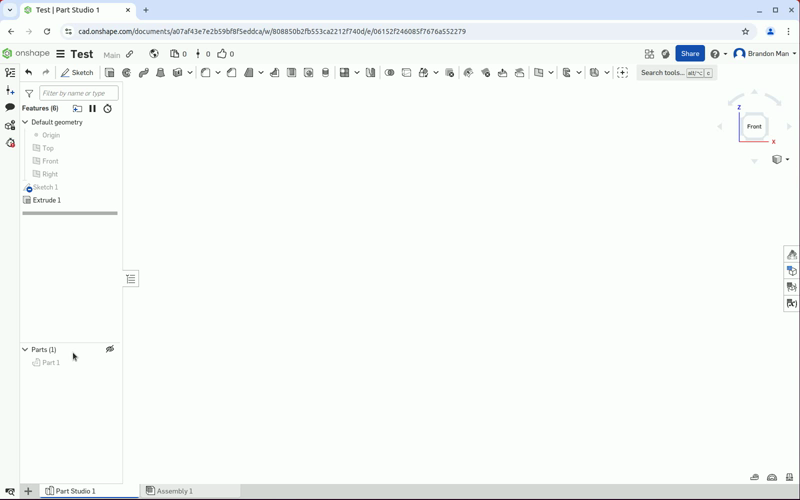
key_down(shift)
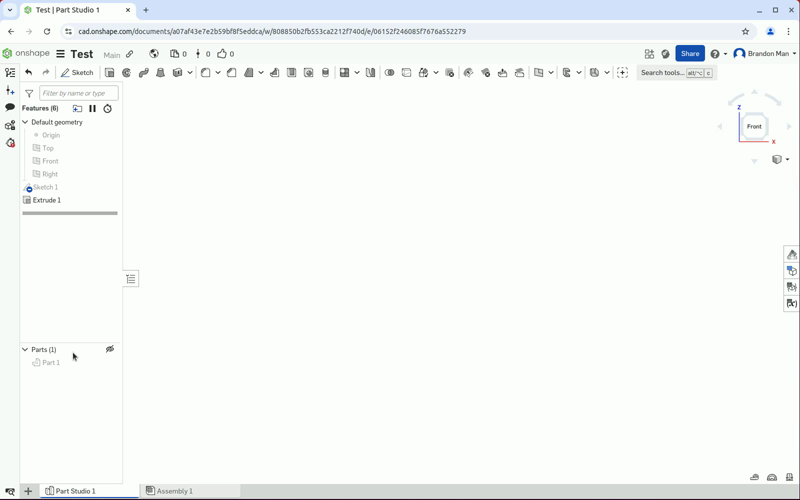
key(left)
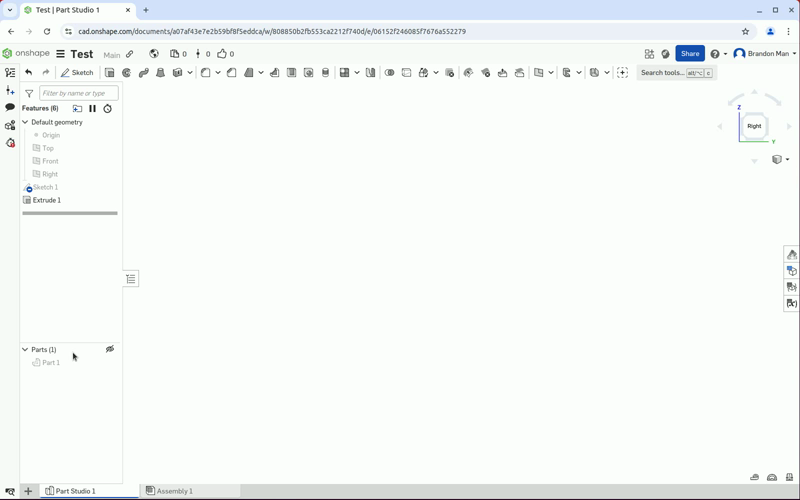
key_up(shift)
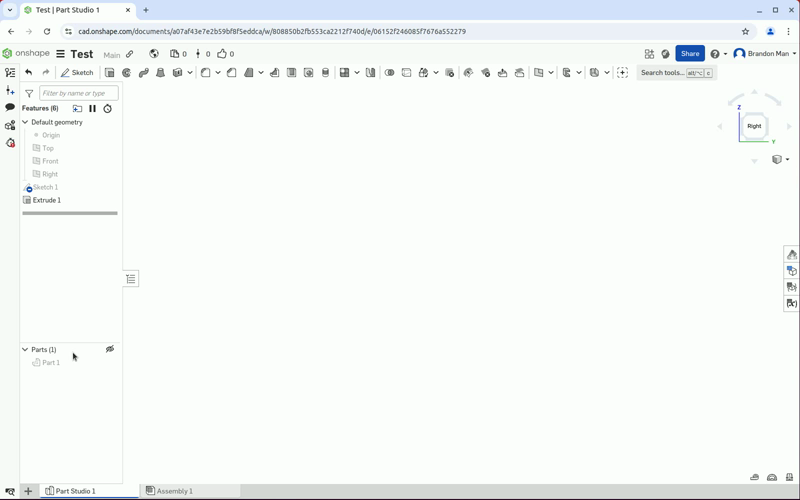
mouse_move(73, 352)
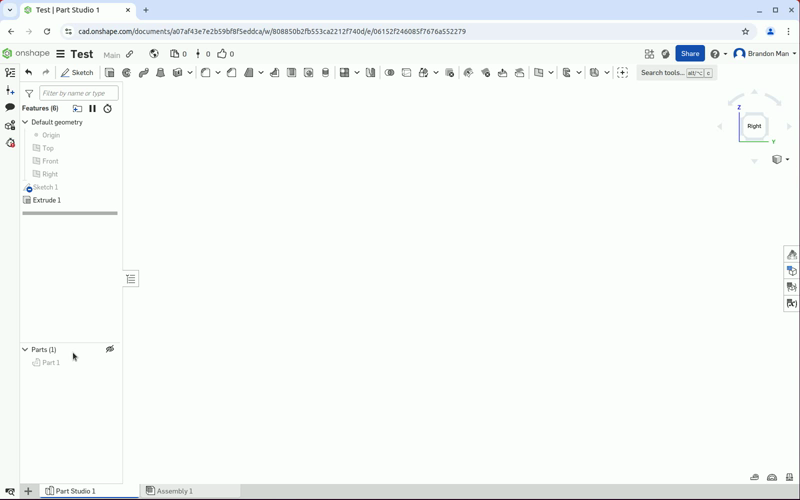
key(shift+y)
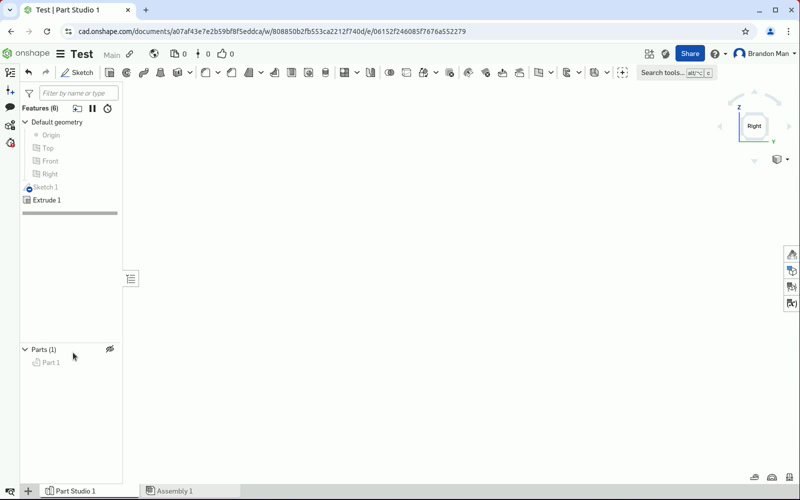
key(shift+s)
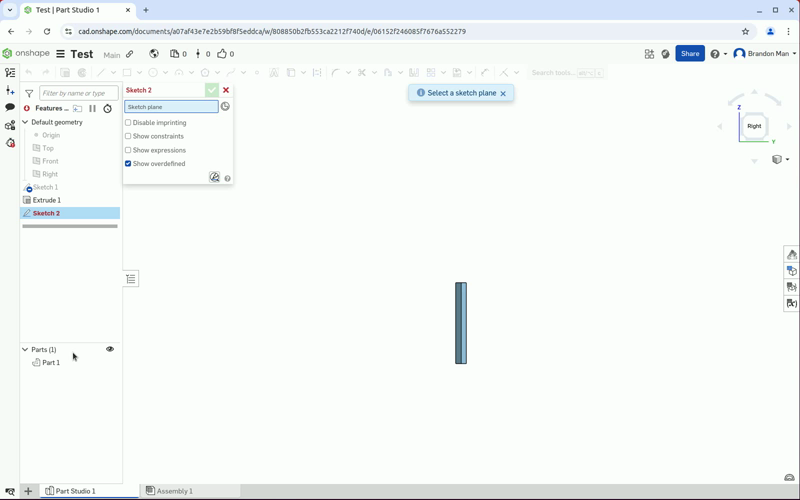
mouse_move(73, 176)
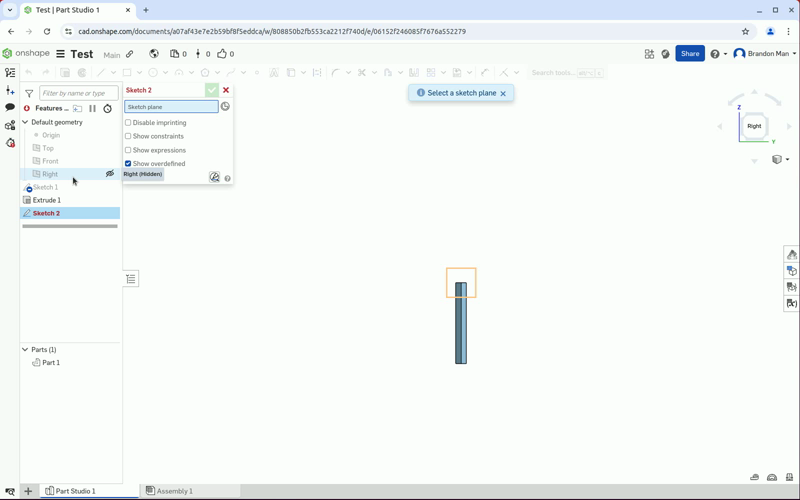
click(73, 176)
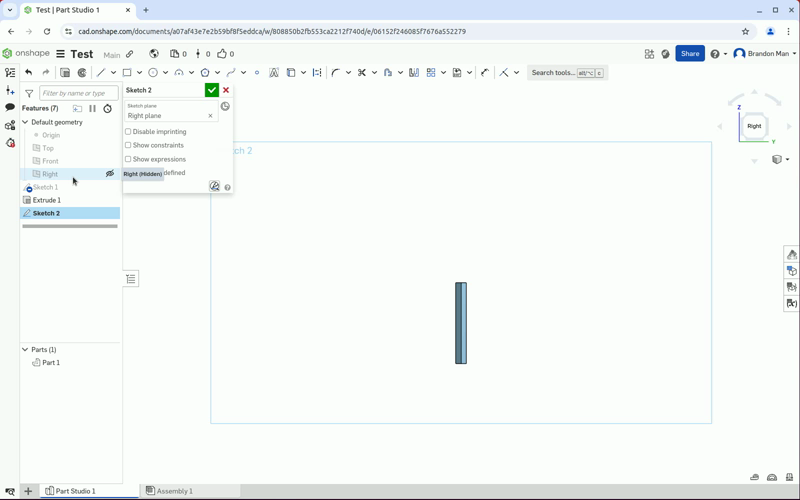
mouse_move(73, 352)
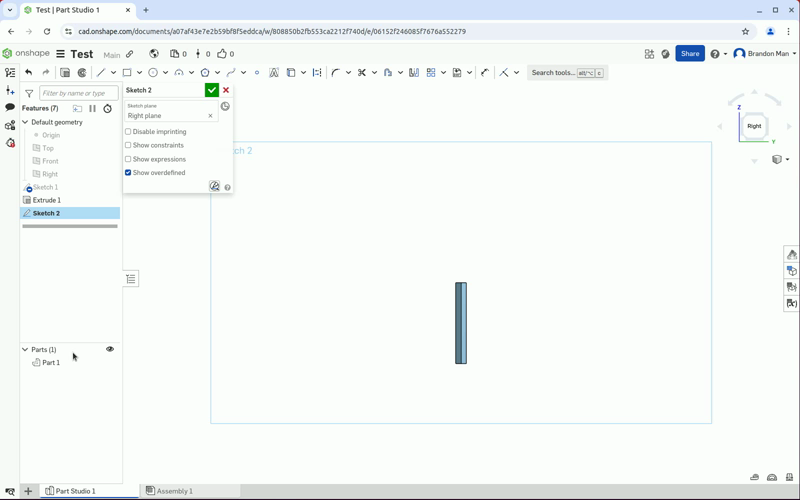
key(y)
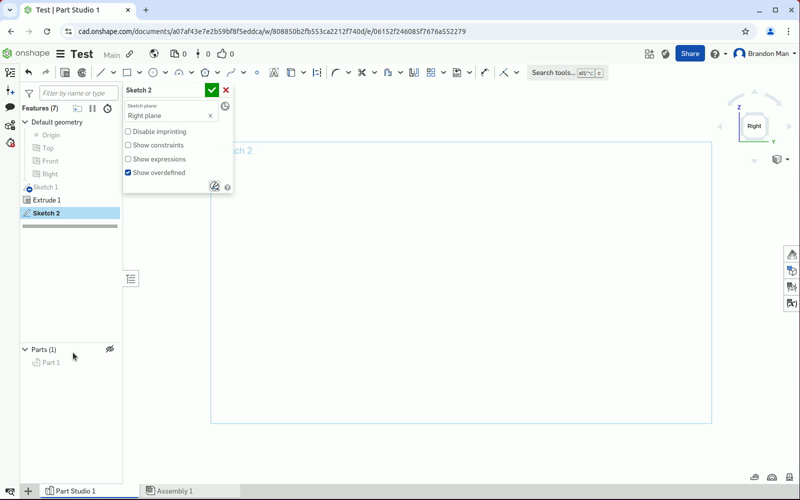
key(l)
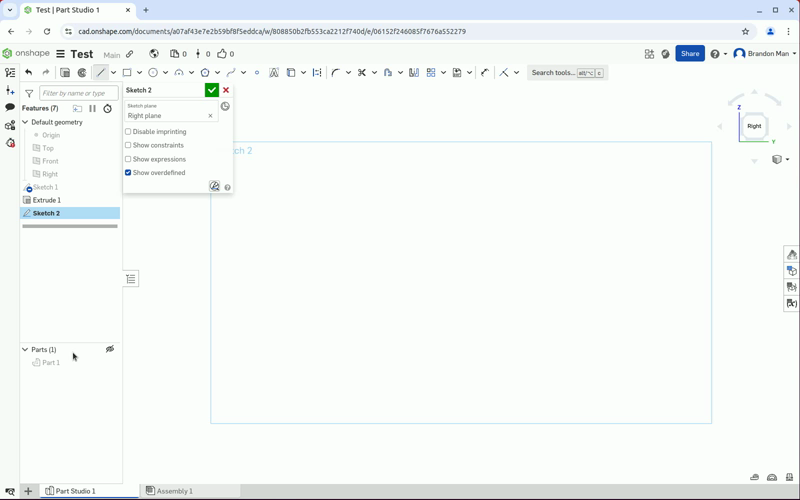
key_down(shift)
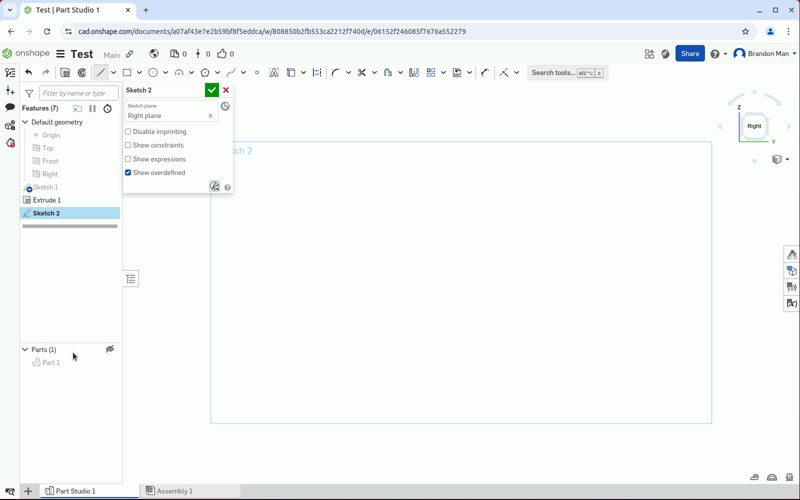
mouse_move(371, 282)
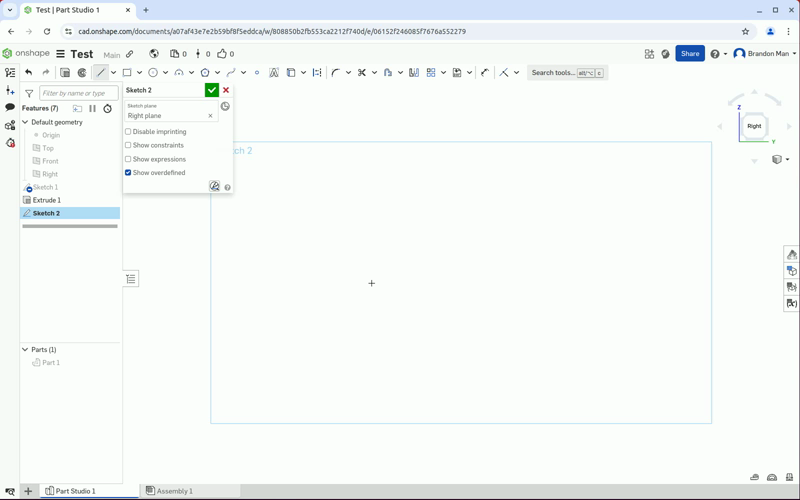
click(371, 282)
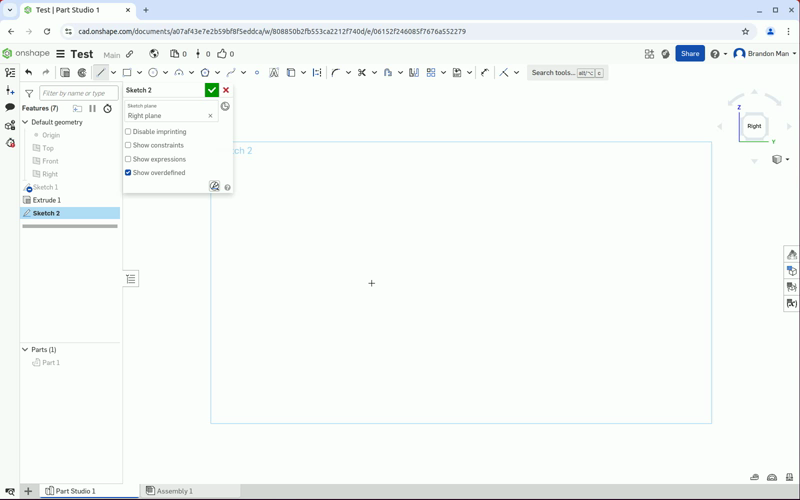
key_up(shift)
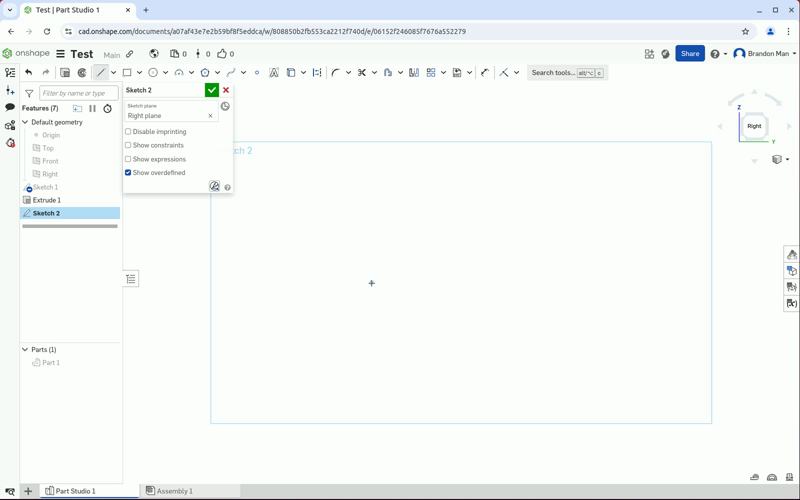
key_down(shift)
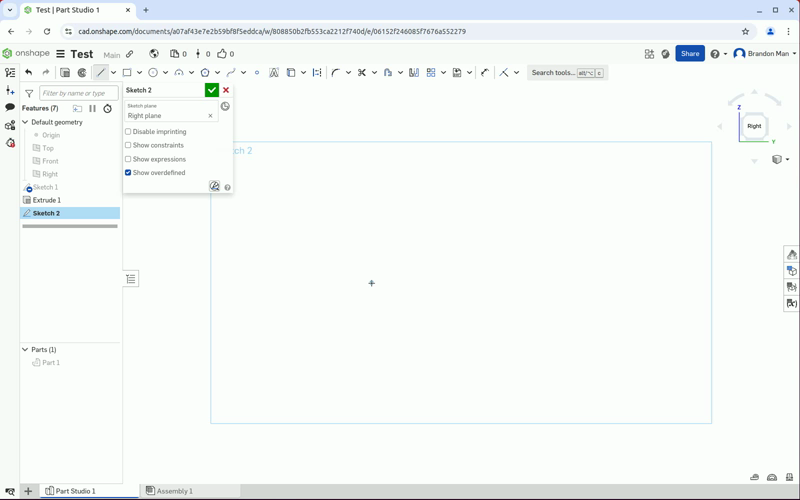
mouse_move(447, 282)
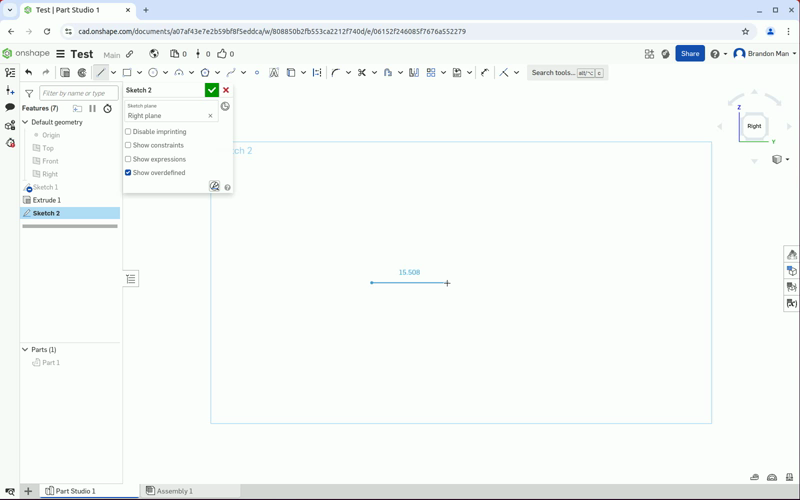
click(447, 282)
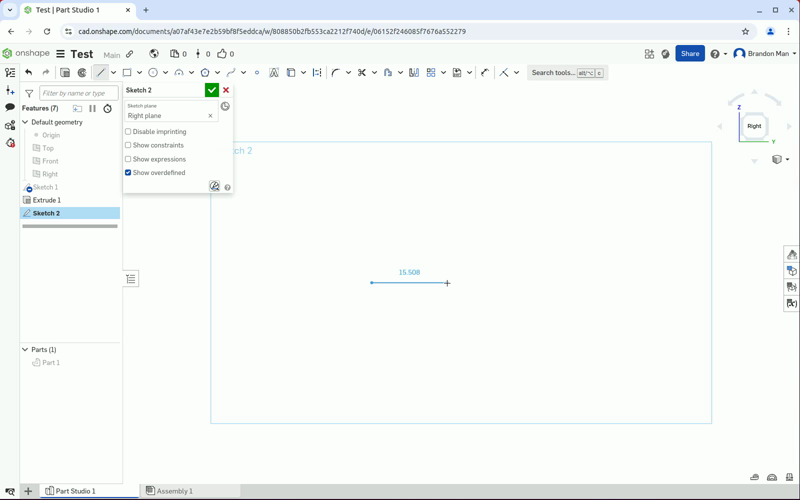
key_up(shift)
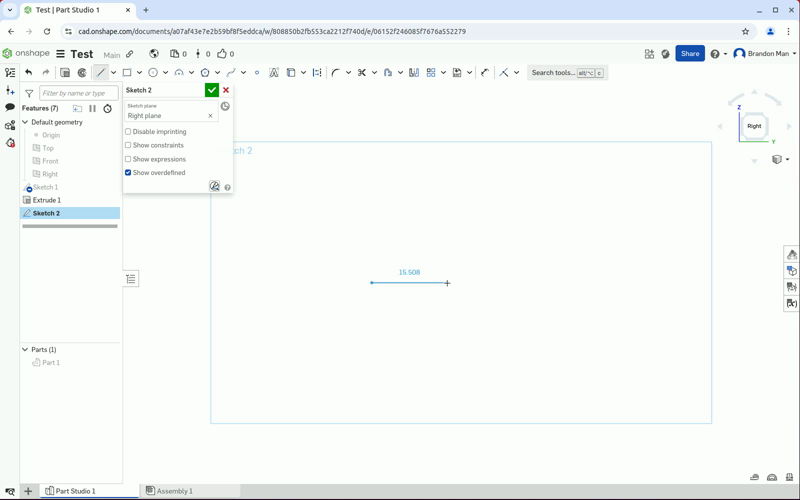
key_down(shift)
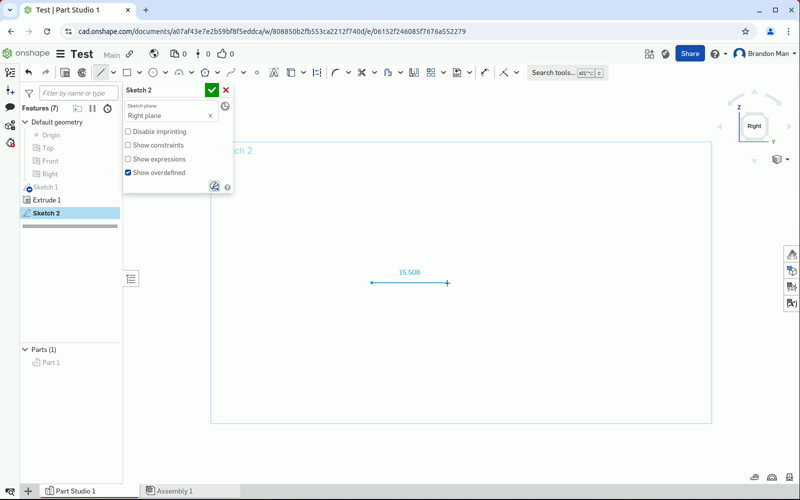
mouse_move(477, 282)
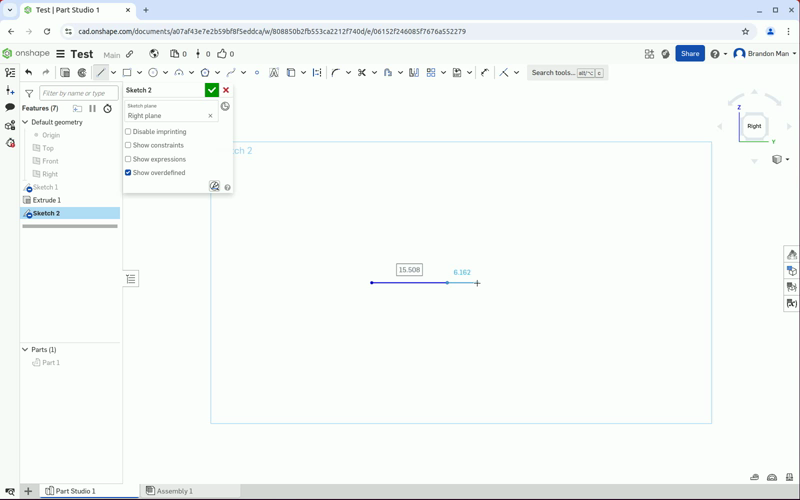
mouse_move(470, 282)
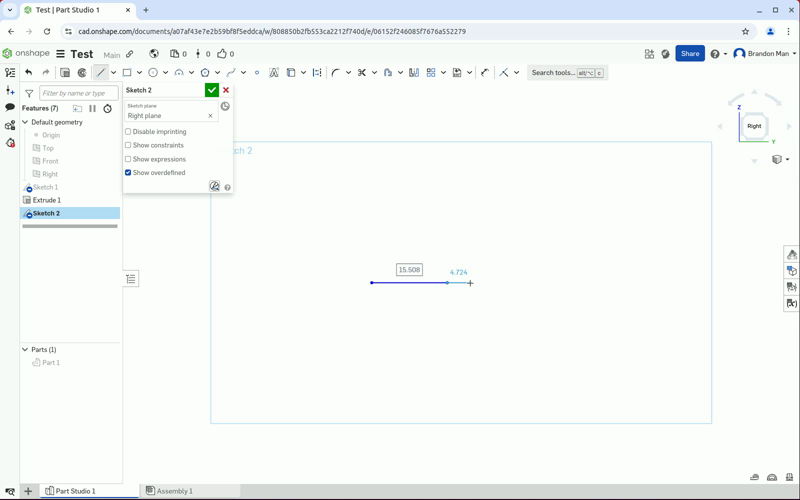
click(470, 282)
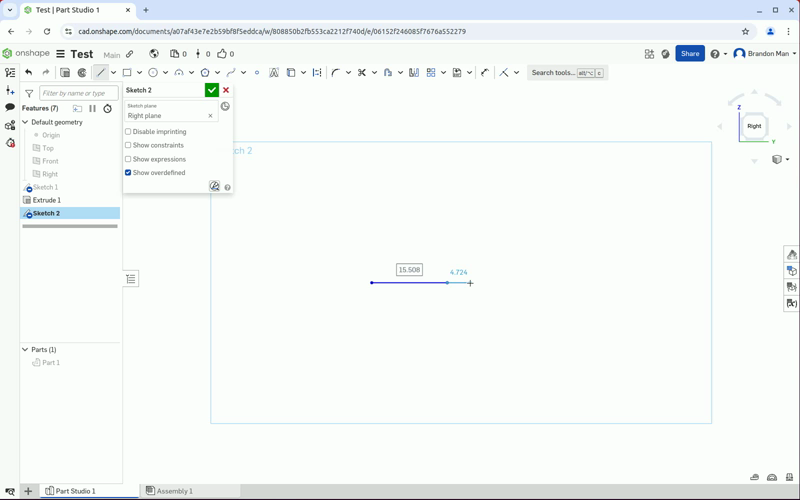
key_up(shift)
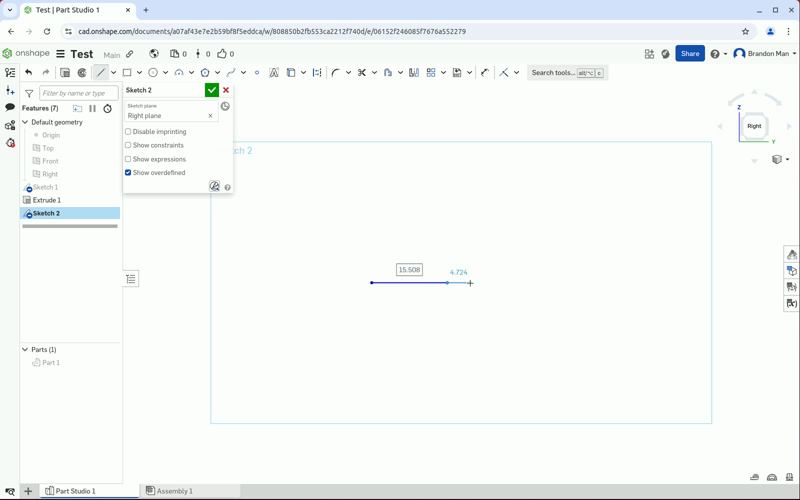
key_down(shift)
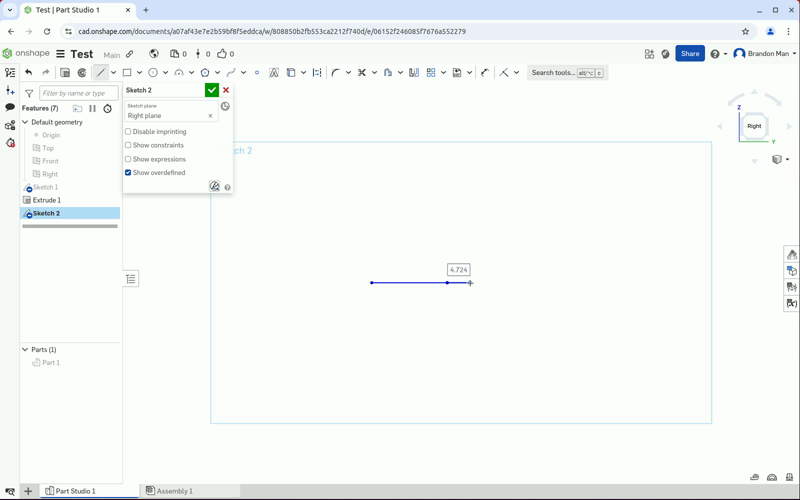
mouse_move(551, 282)
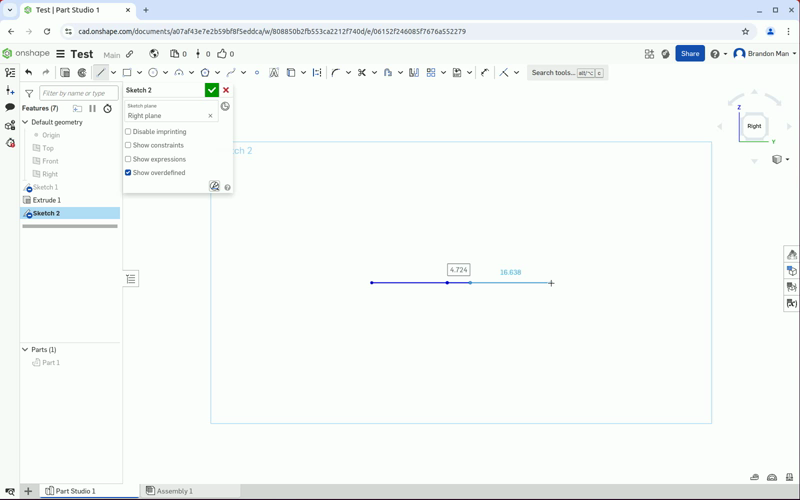
click(551, 282)
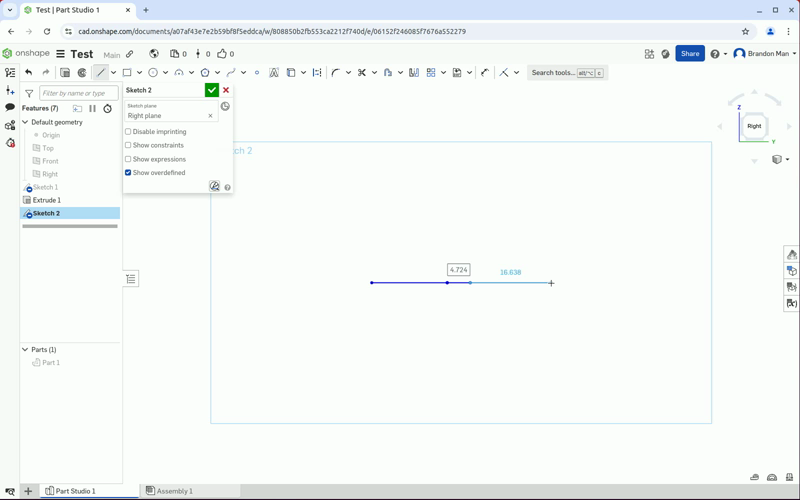
key_up(shift)
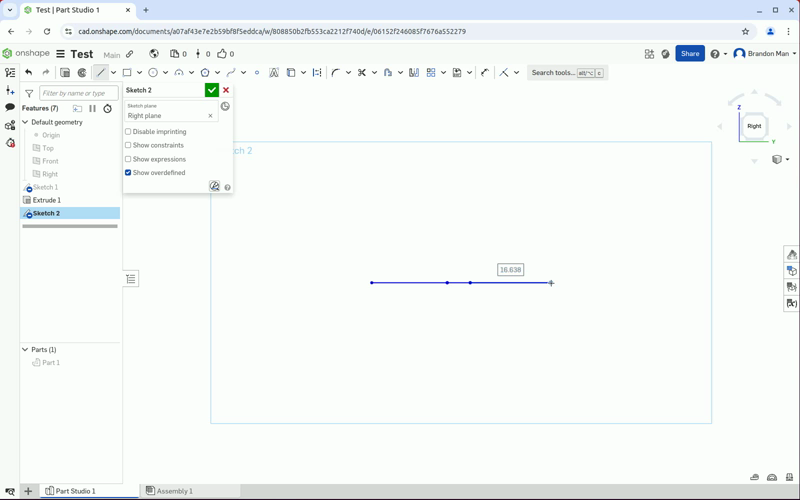
key_down(shift)
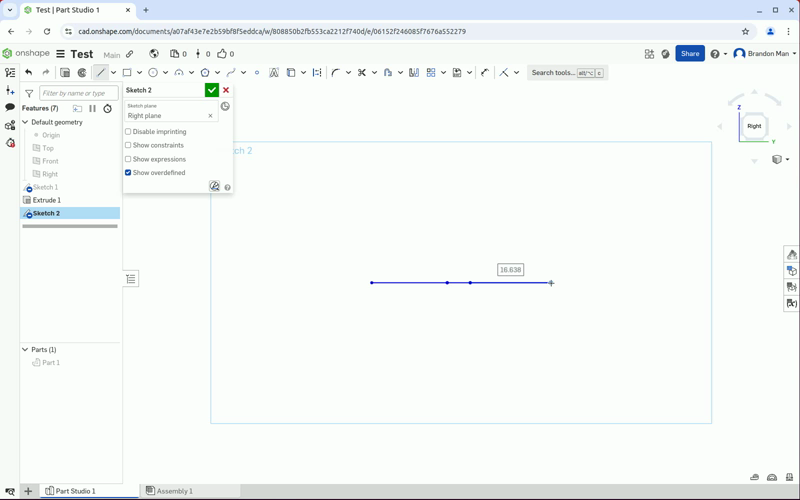
mouse_move(551, 171)
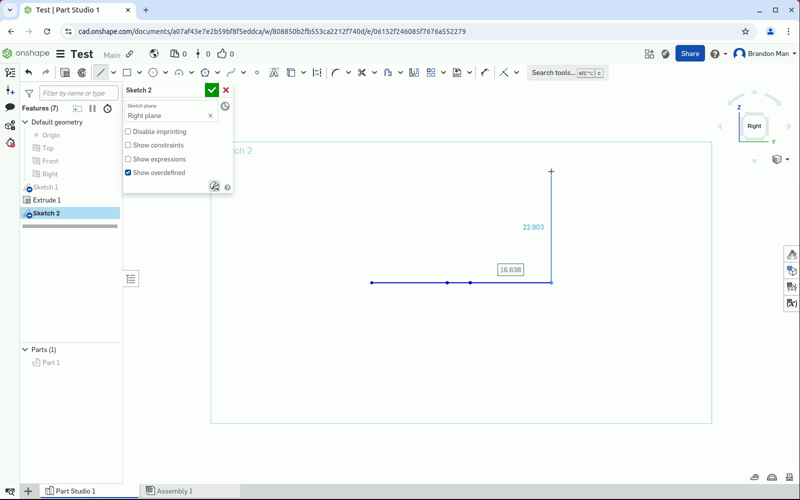
click(551, 171)
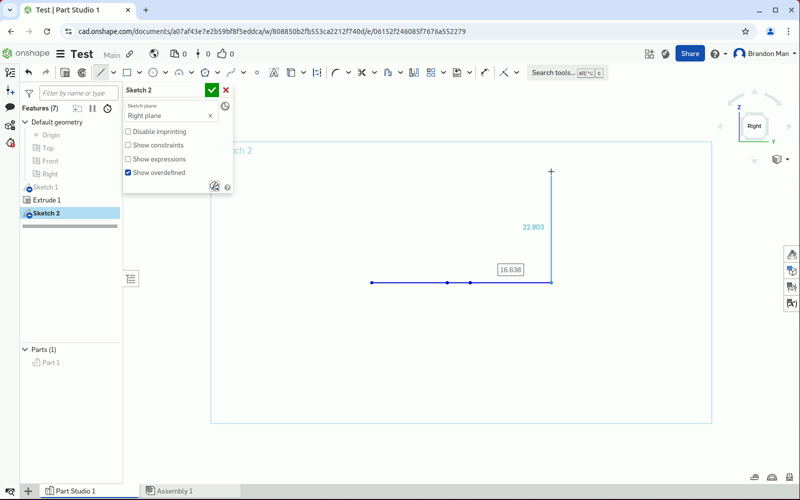
key_up(shift)
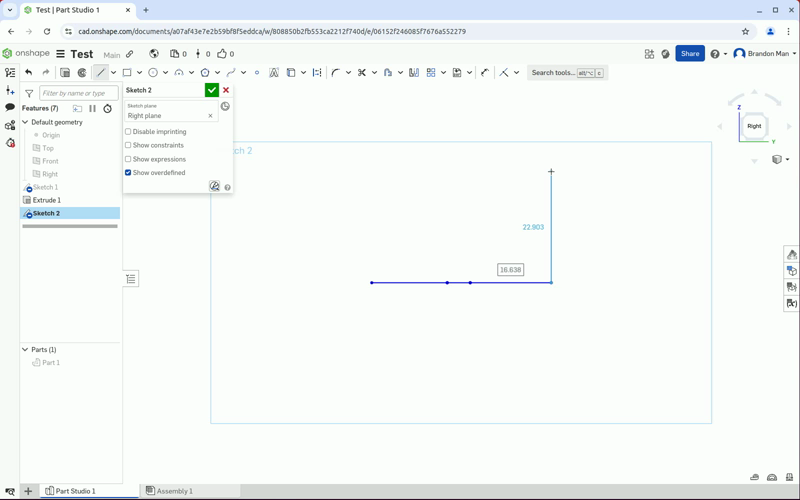
key_down(shift)
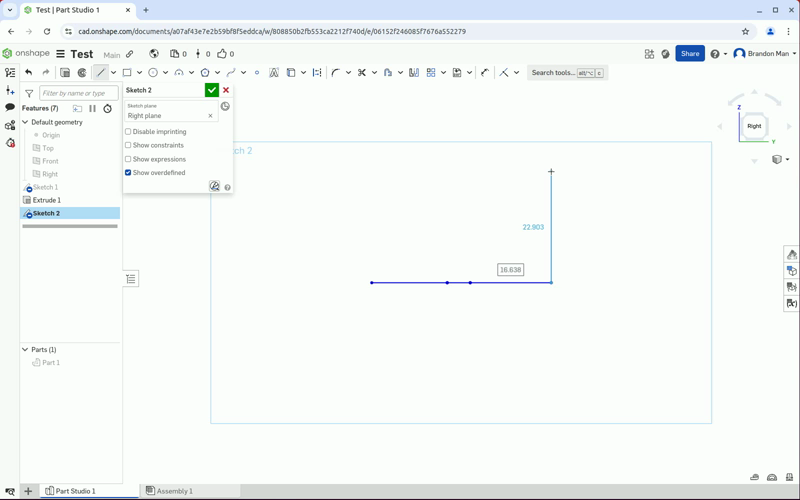
mouse_move(371, 171)
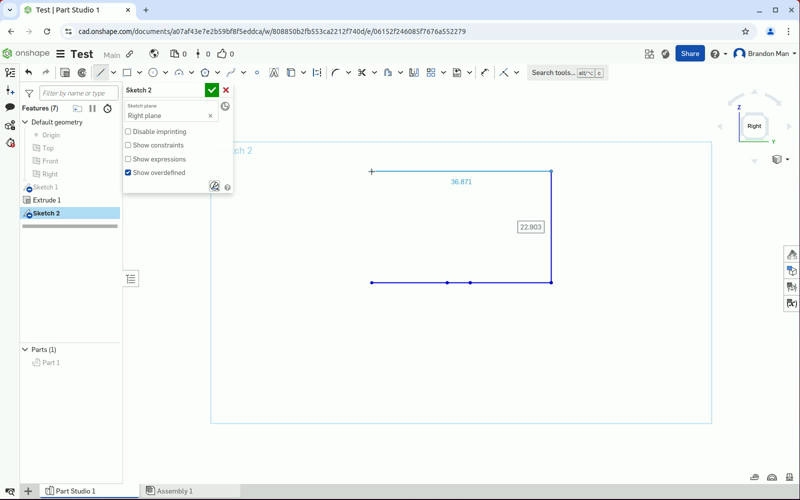
click(371, 171)
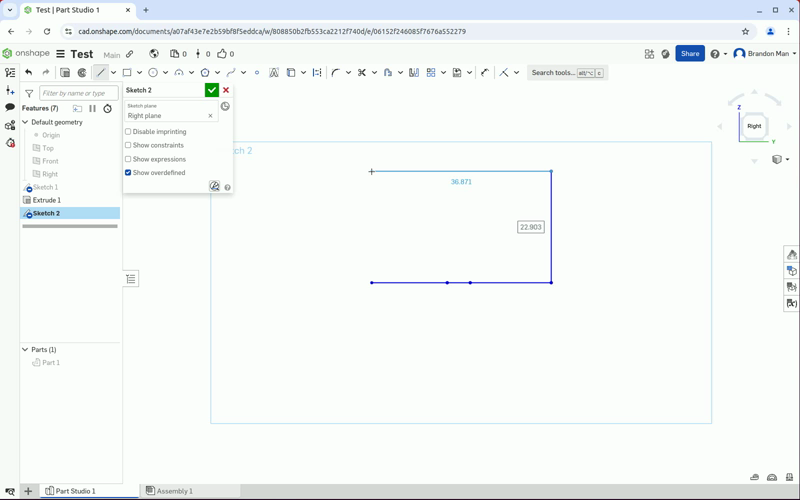
key_up(shift)
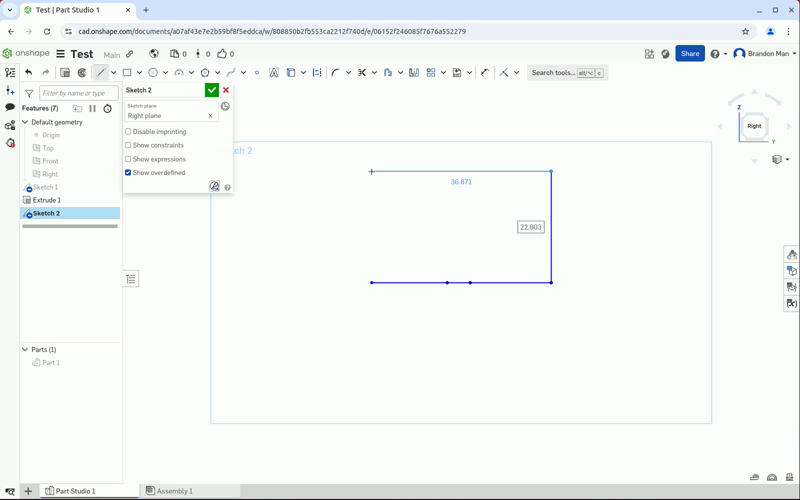
key_down(shift)
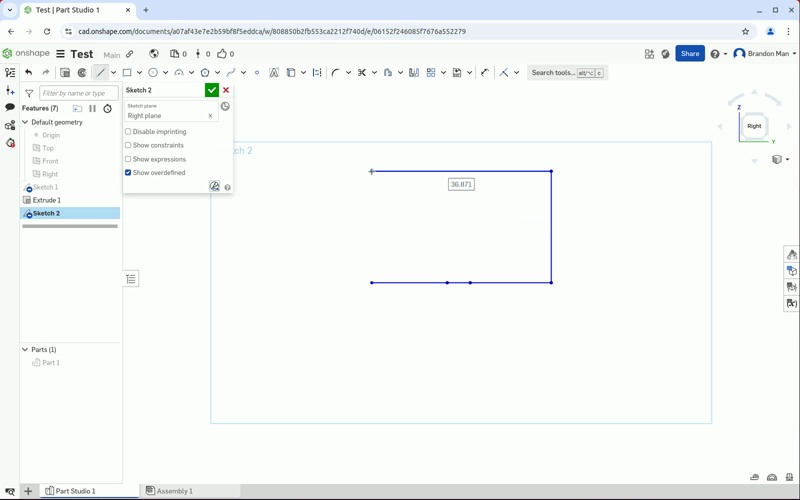
mouse_move(371, 282)
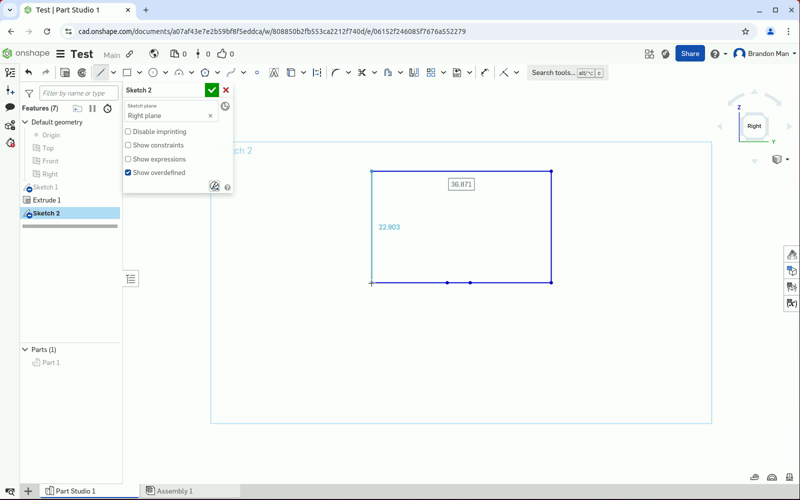
key_up(shift)
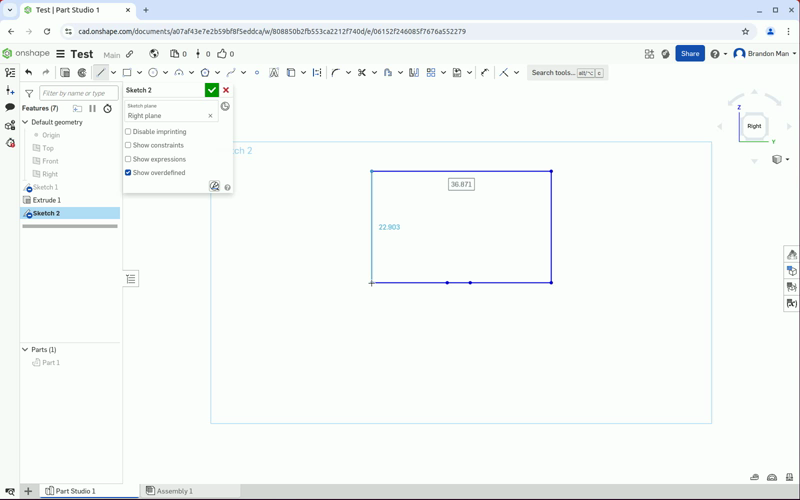
click(371, 282)
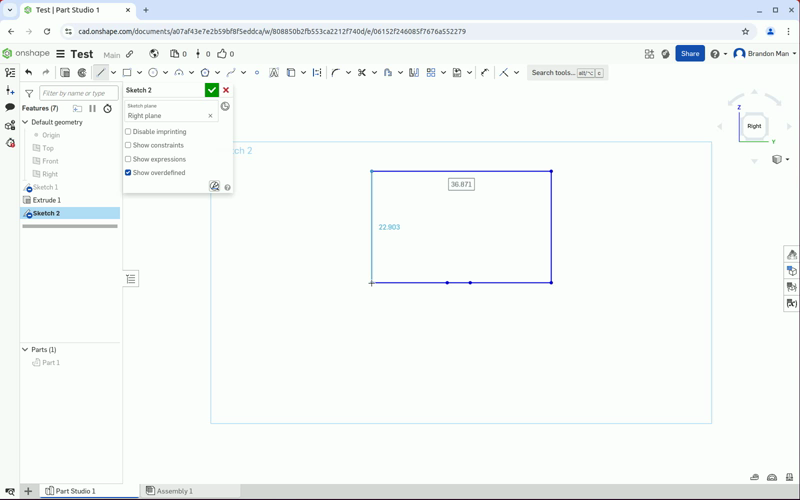
key(esc)
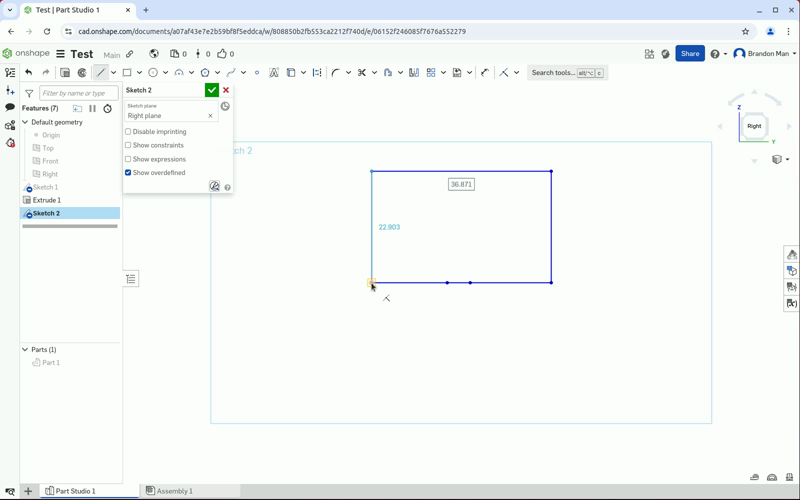
mouse_move(401, 240)
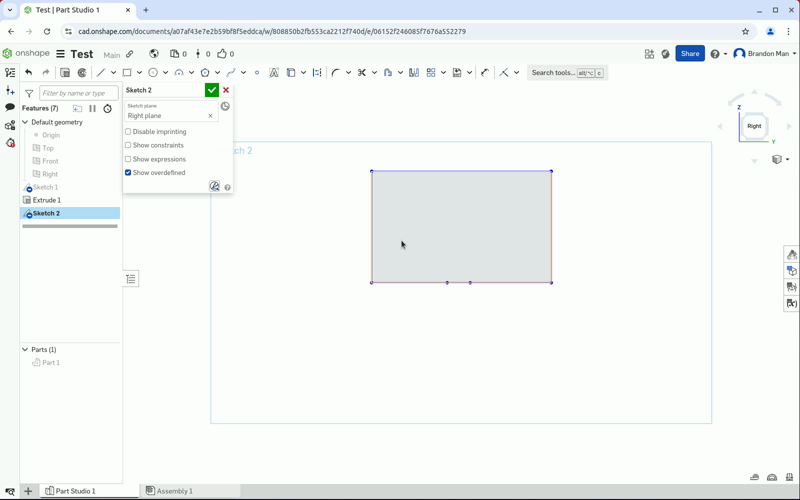
click(401, 240)
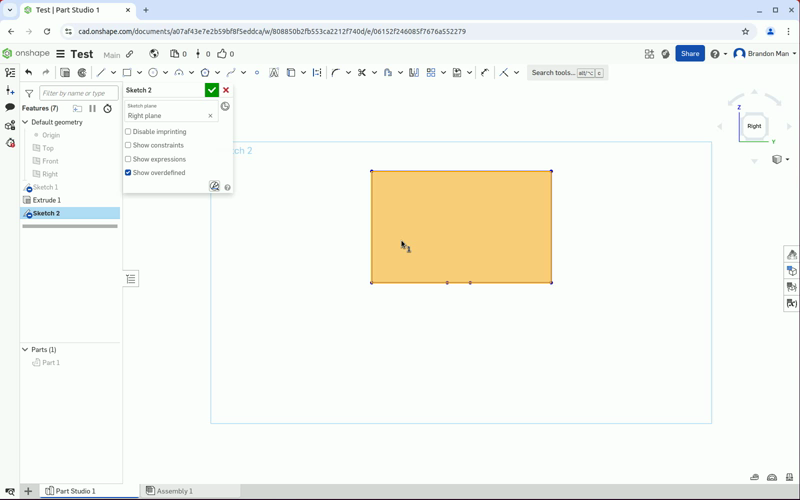
mouse_move(73, 352)
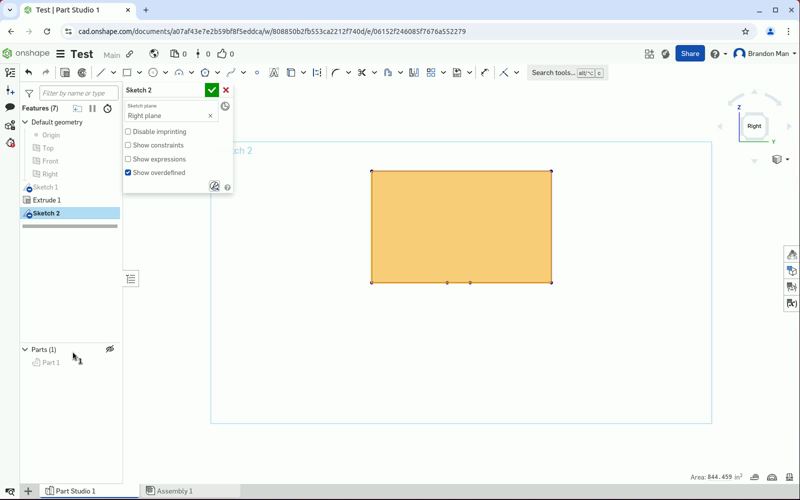
key(shift+y)
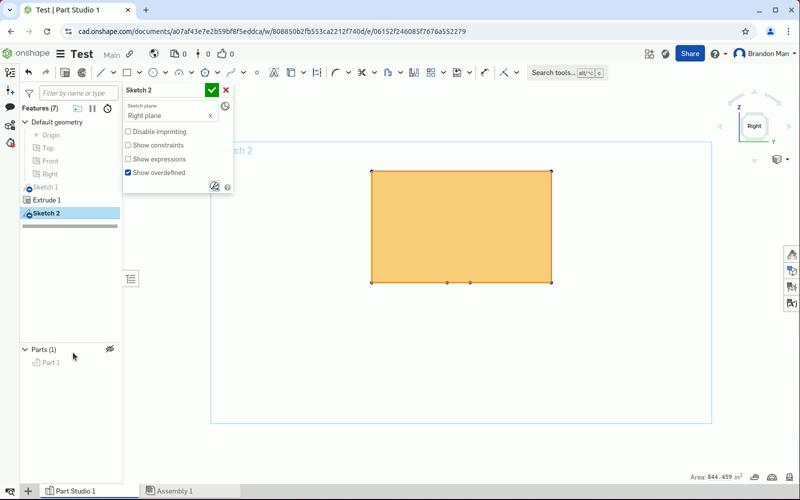
key(shift+e)
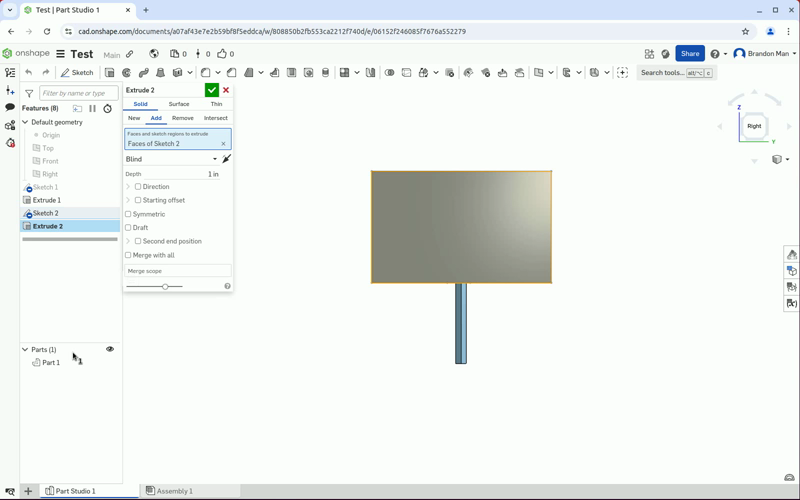
mouse_move(143, 106)
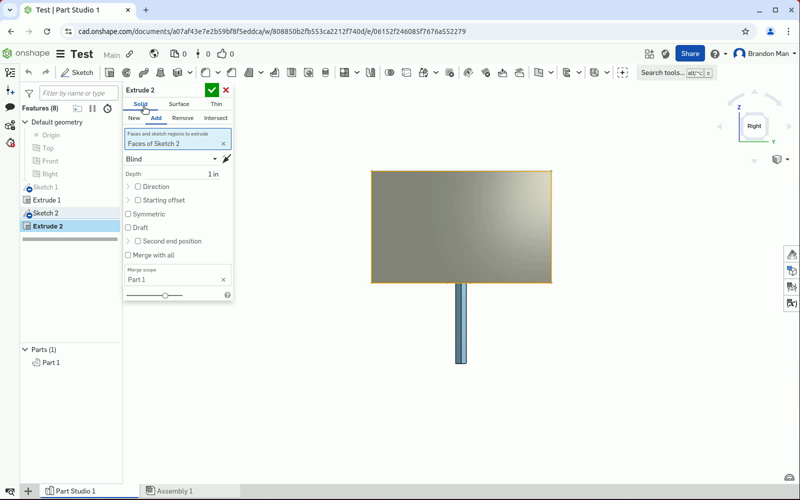
click(143, 106)
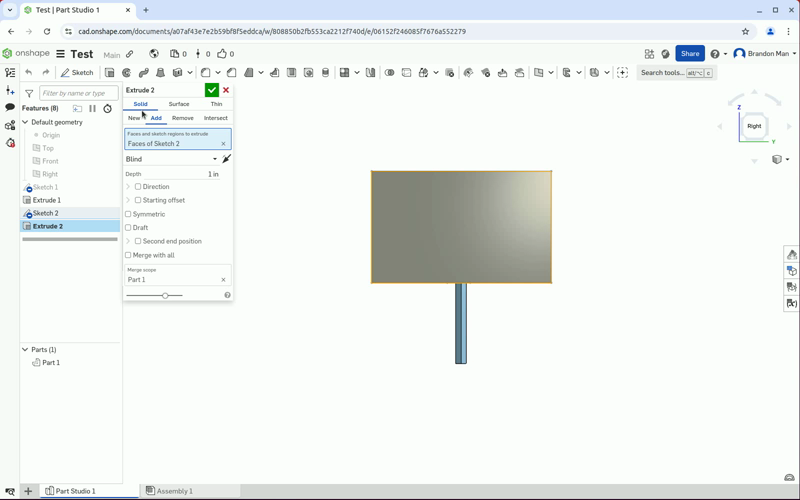
mouse_move(137, 120)
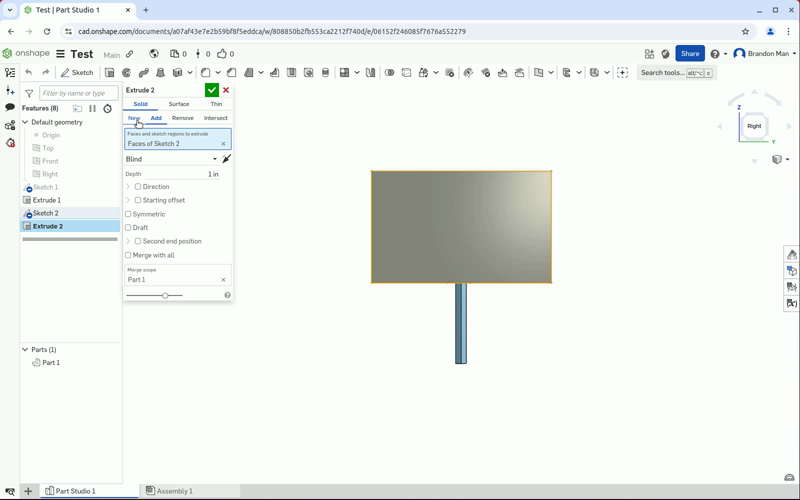
click(137, 120)
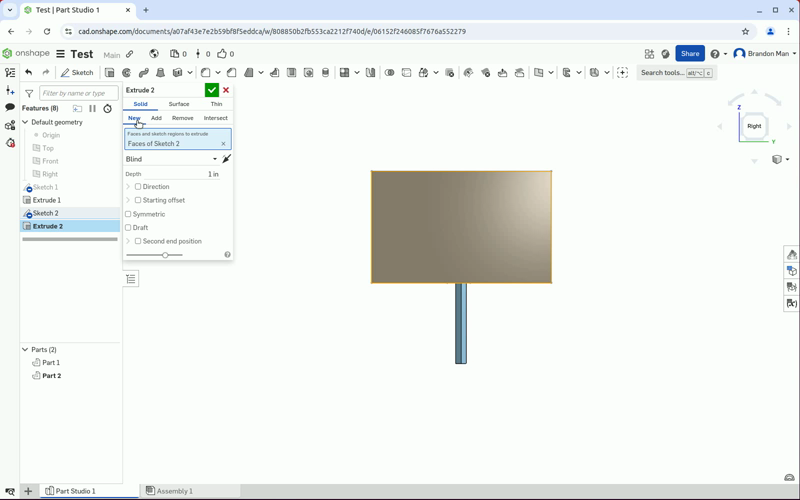
key(tab, 4)
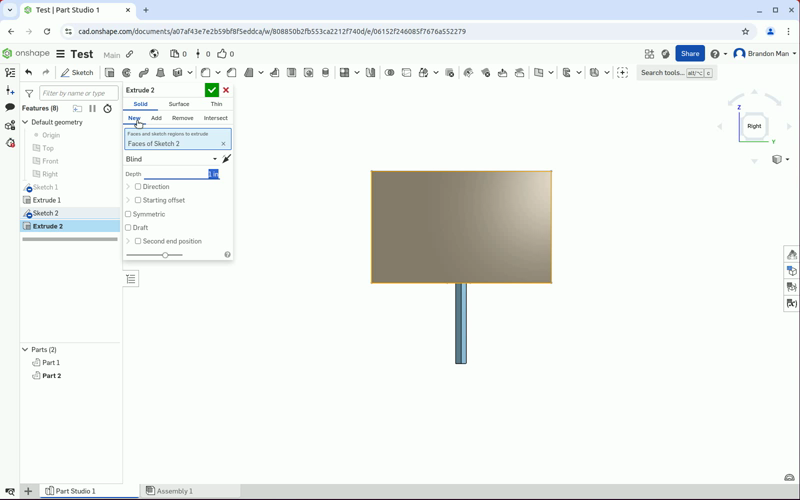
text(0.241)
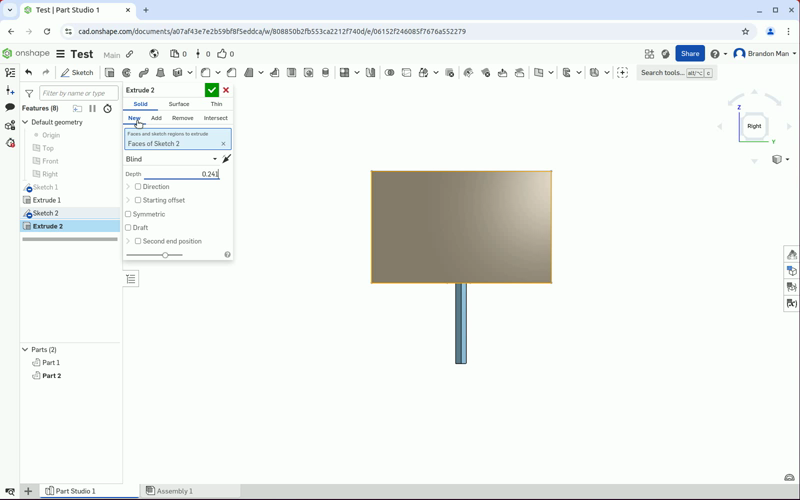
key(enter)
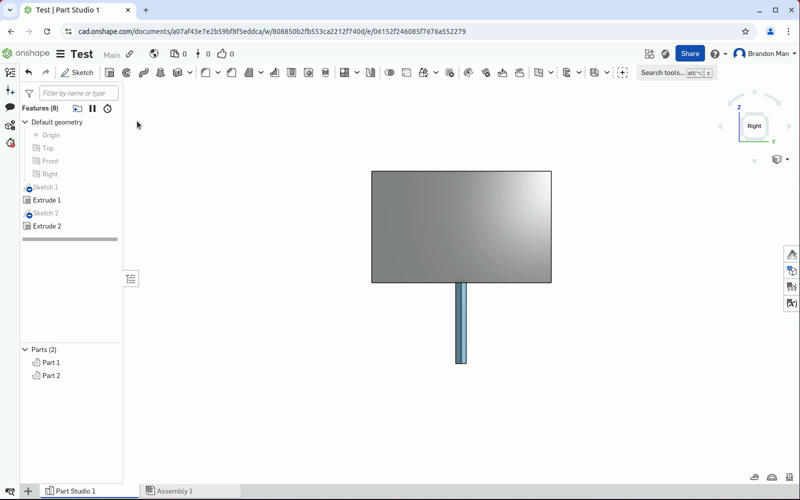
key(shift+h)
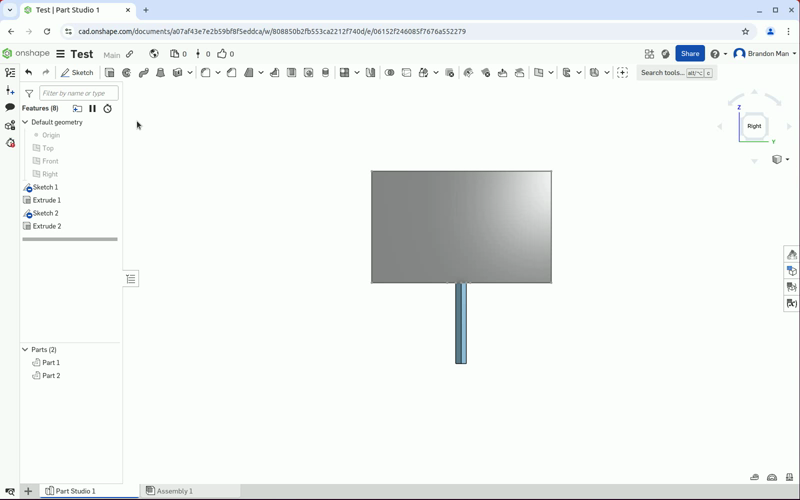
key(shift+h)
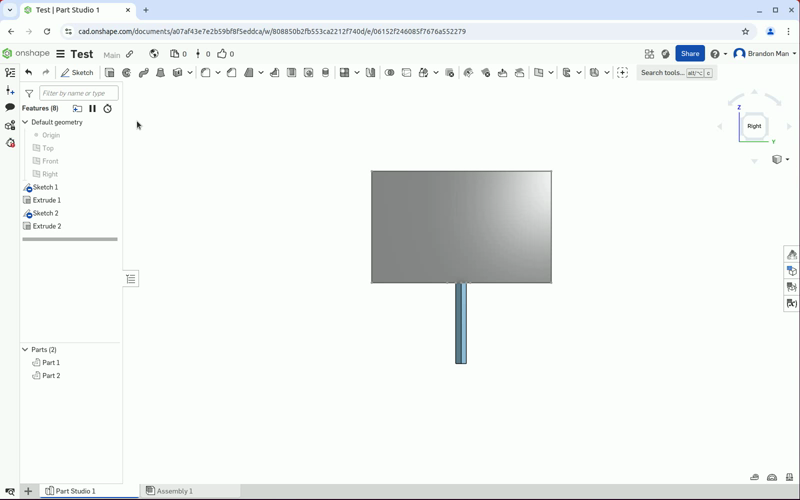
key(shift+7)
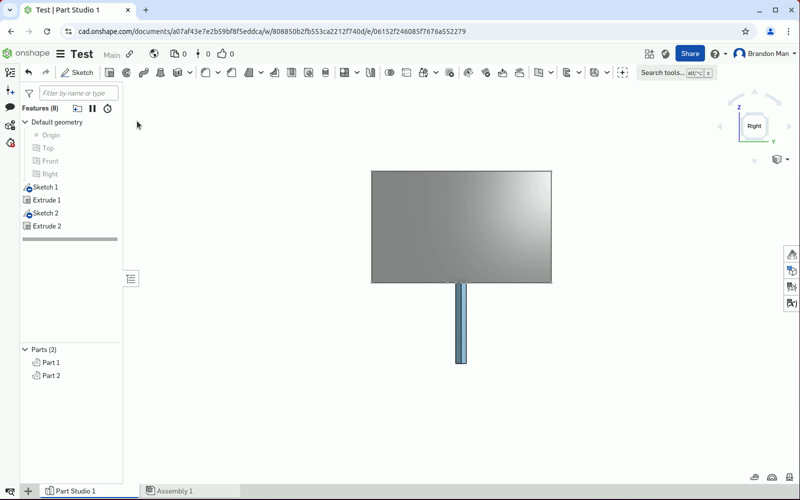
key(right, 2)
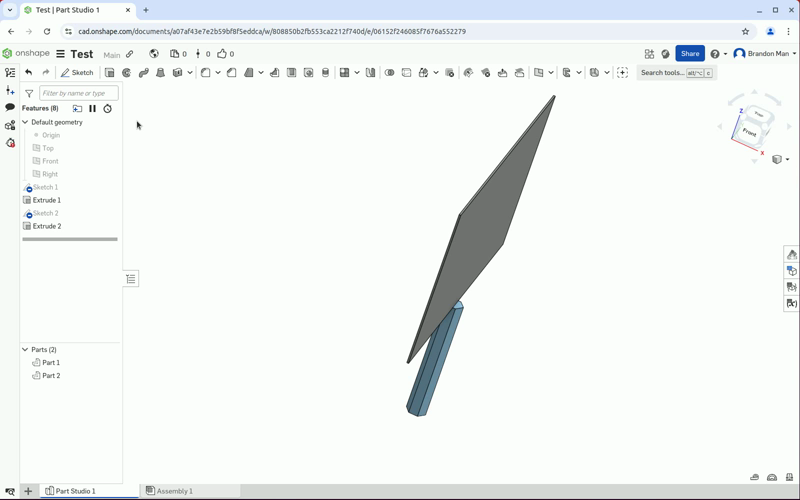
key(down, 2)
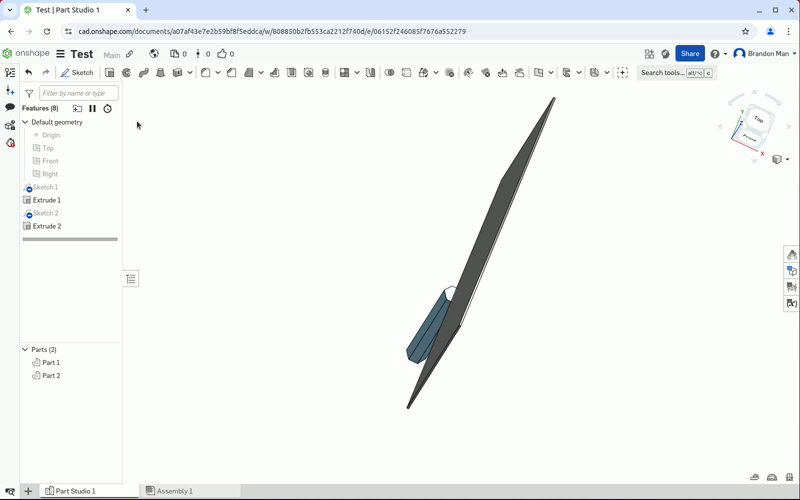
key(up, 2)
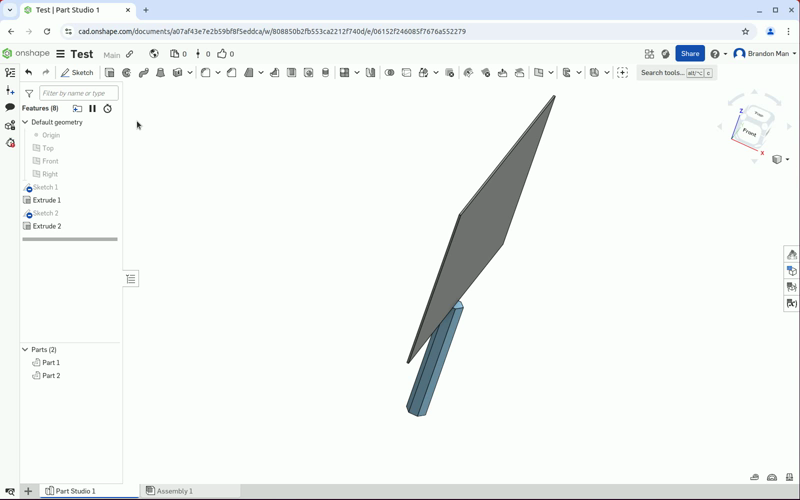
key(left, 2)
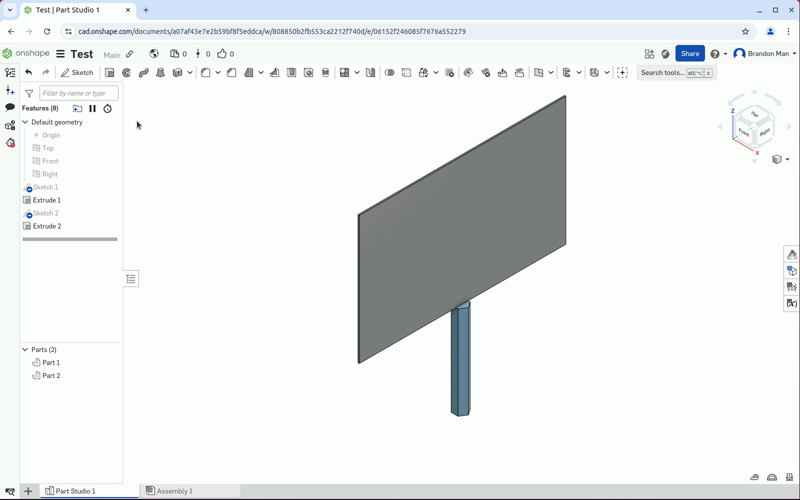
mouse_move(73, 189)
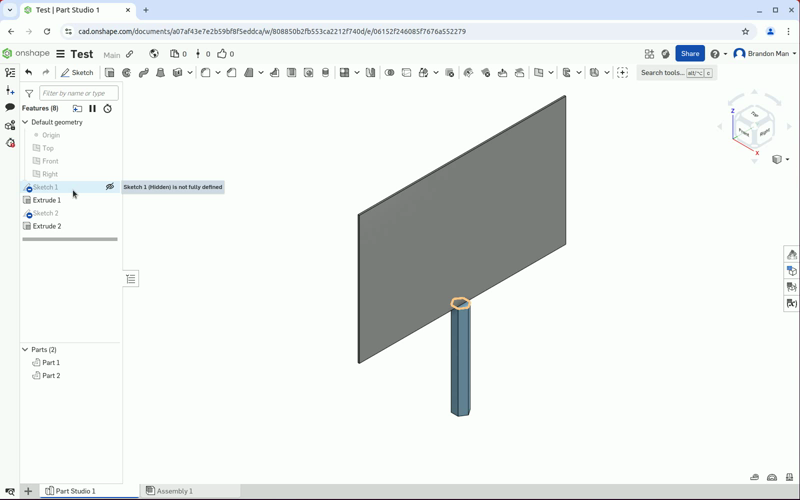
click(73, 189)